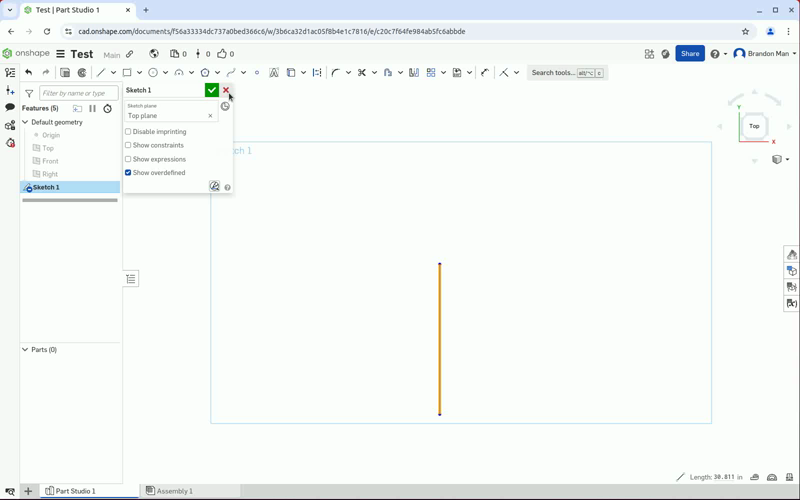
key(shift+h)
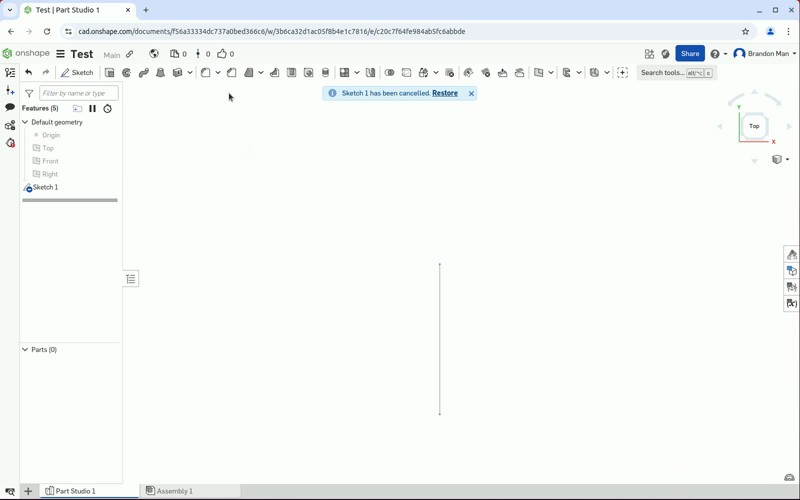
key(shift+s)
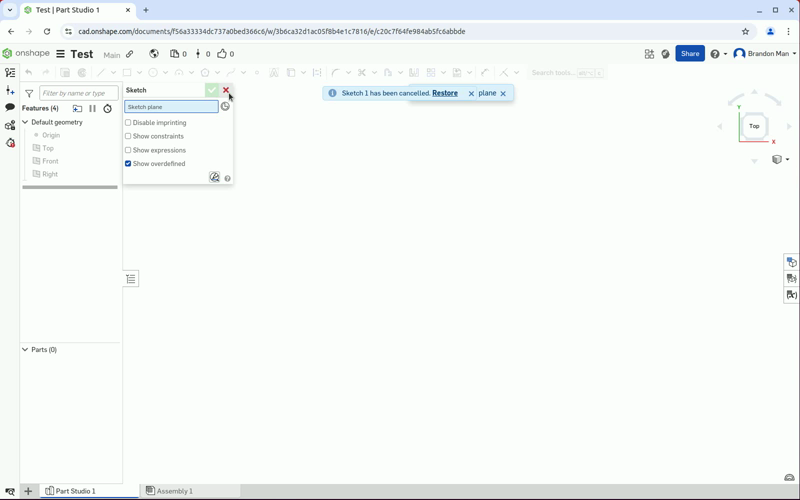
mouse_move(73, 150)
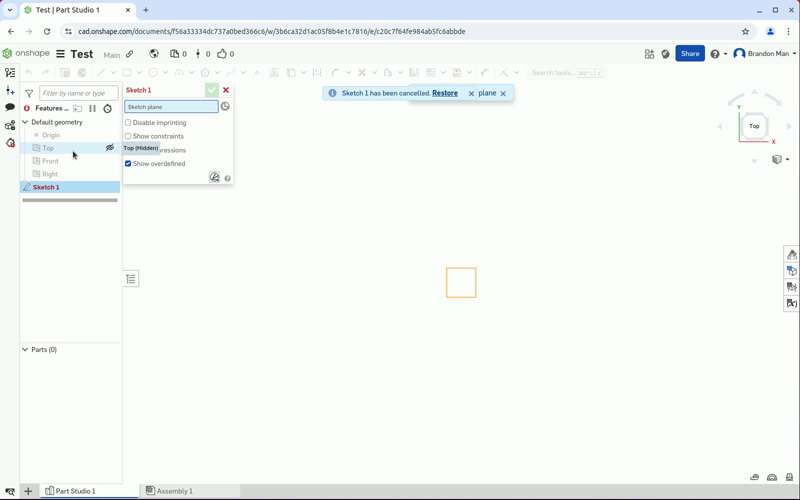
click(73, 150)
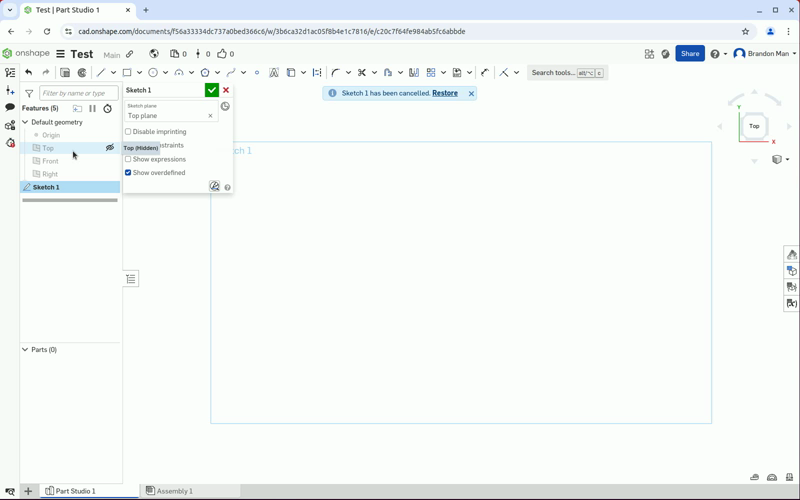
mouse_move(73, 352)
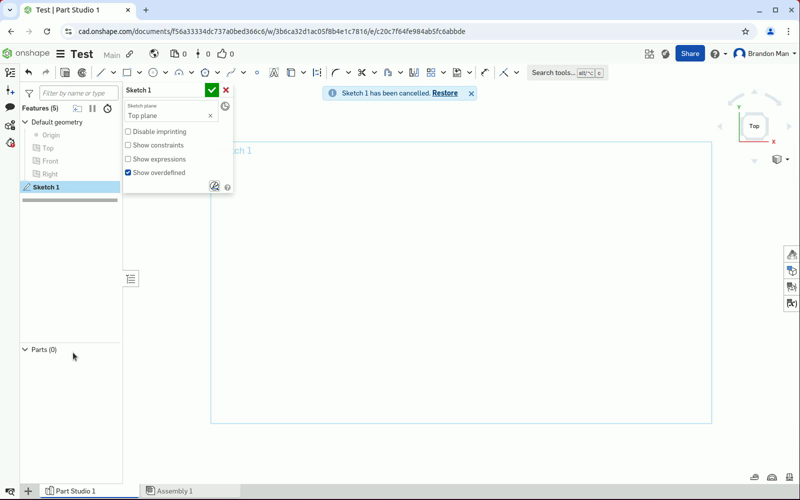
key(y)
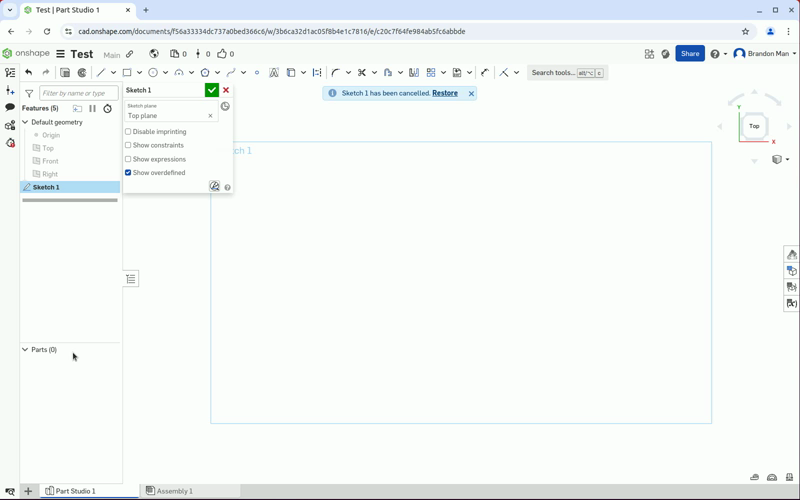
key(l)
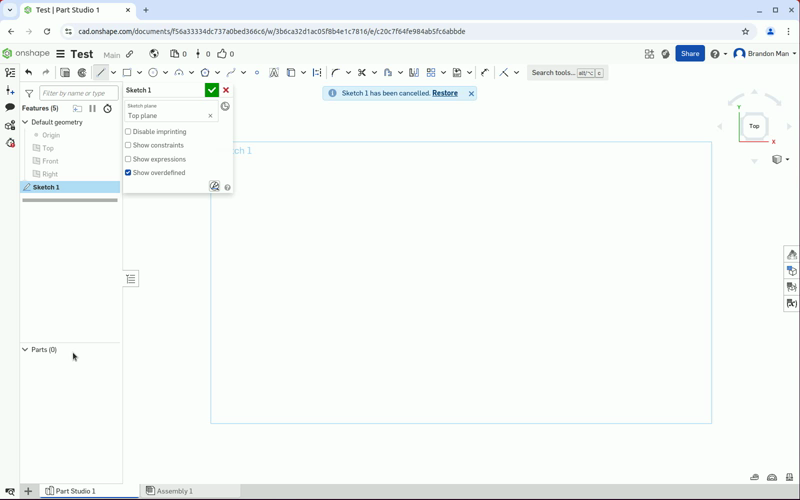
key_down(shift)
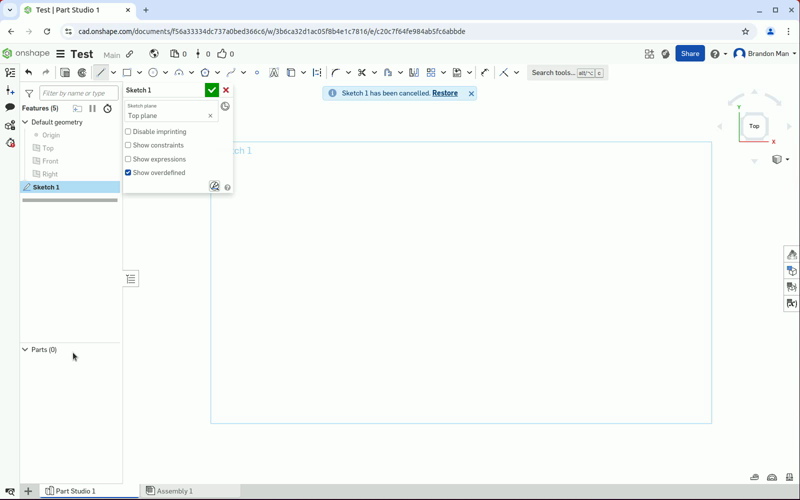
mouse_move(422, 282)
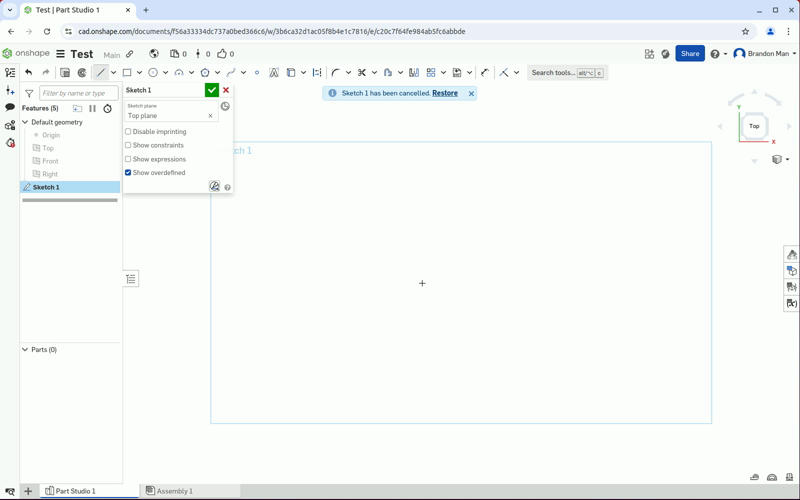
click(422, 282)
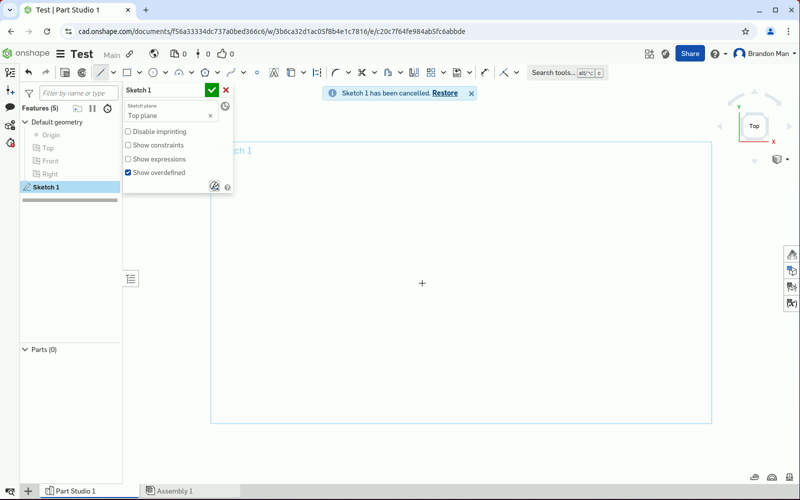
key_up(shift)
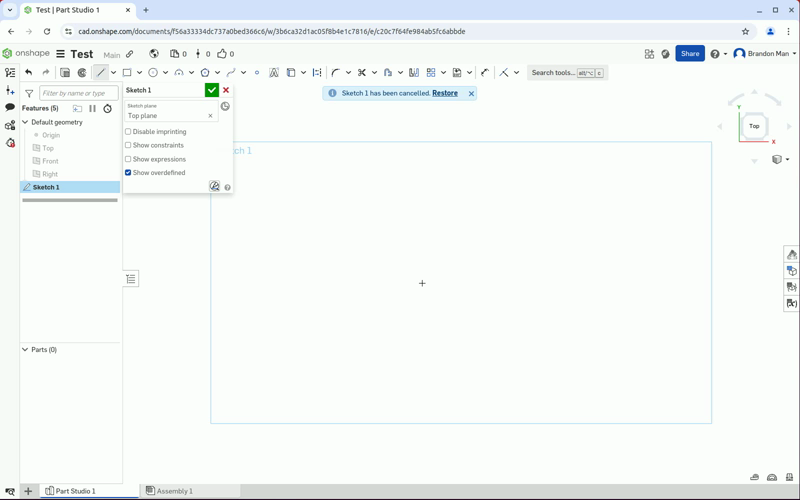
key_down(shift)
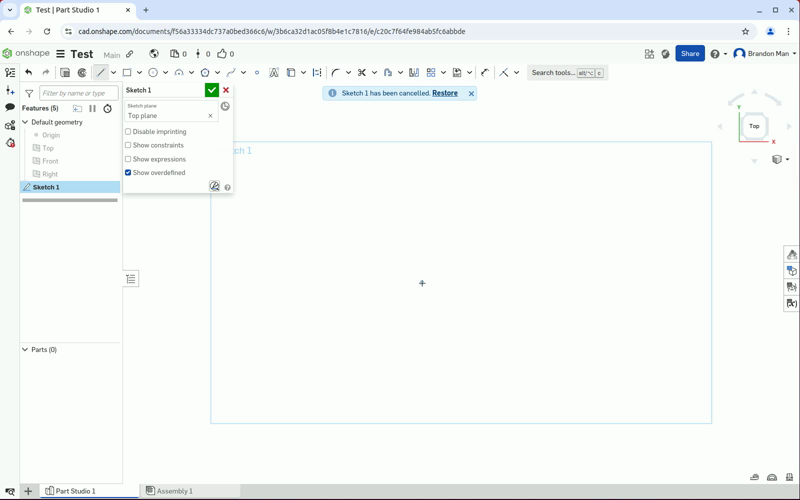
mouse_move(498, 282)
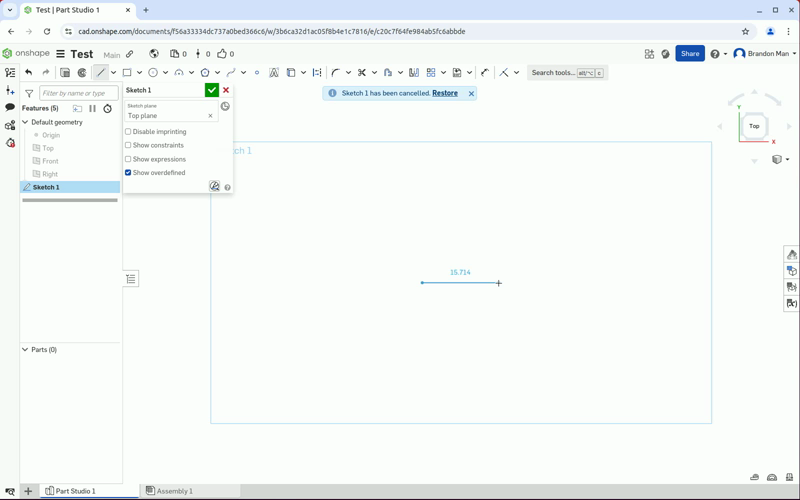
click(498, 282)
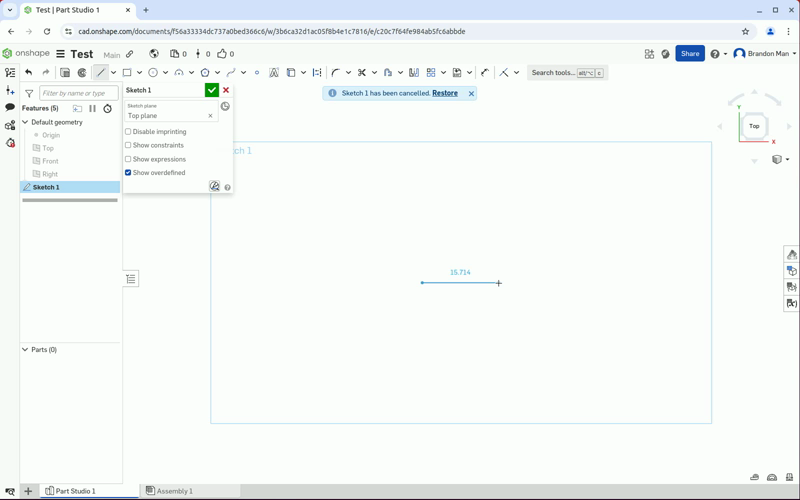
key_up(shift)
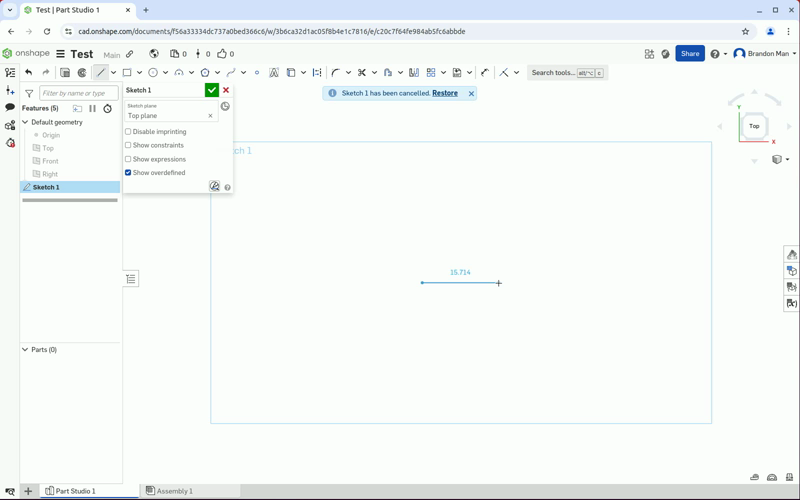
key_down(shift)
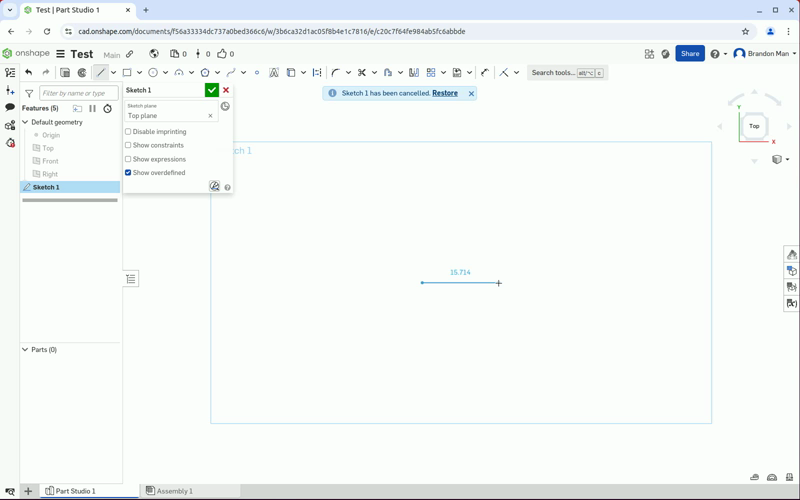
mouse_move(498, 221)
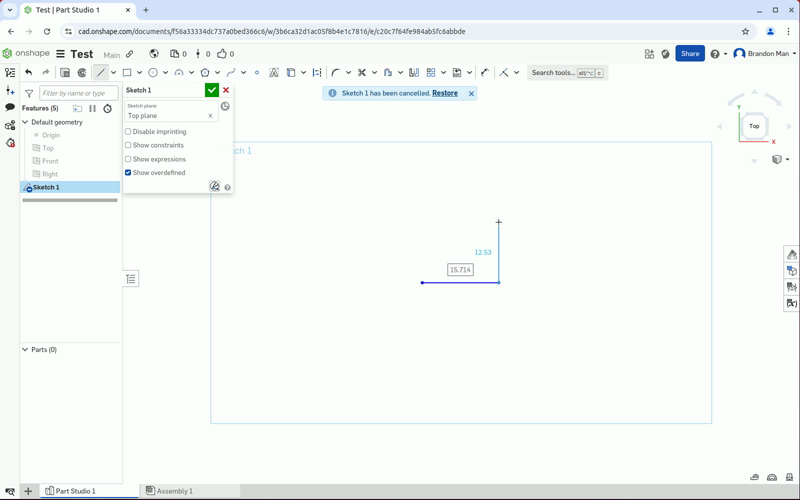
click(498, 221)
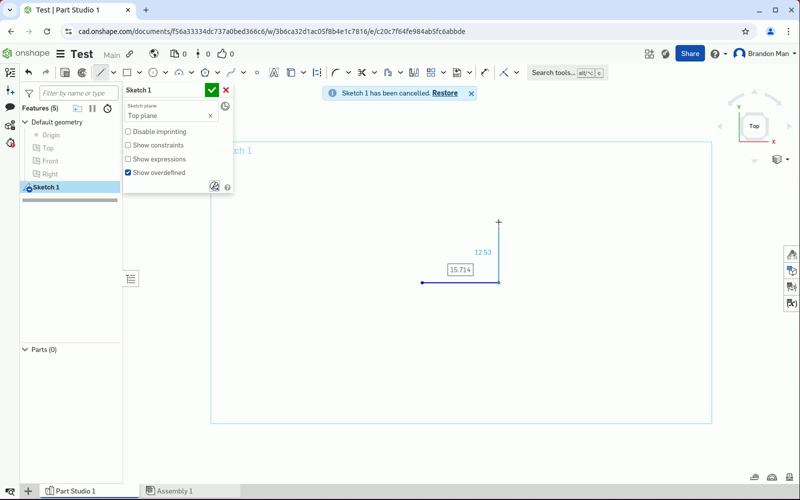
key_up(shift)
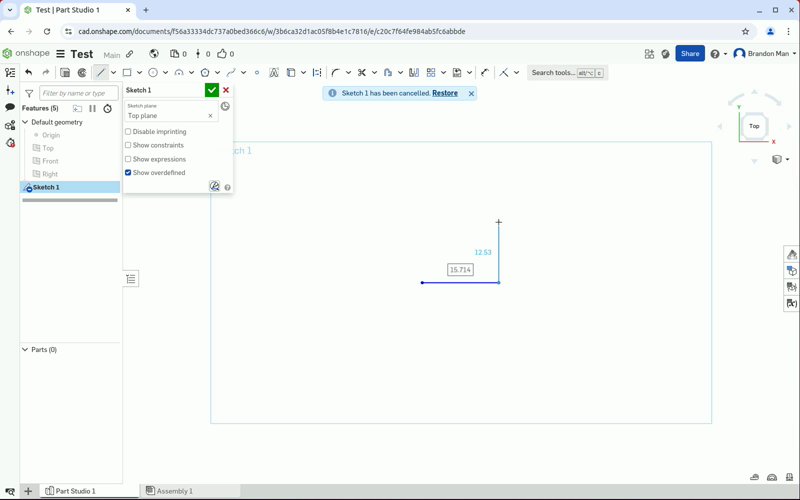
key_down(shift)
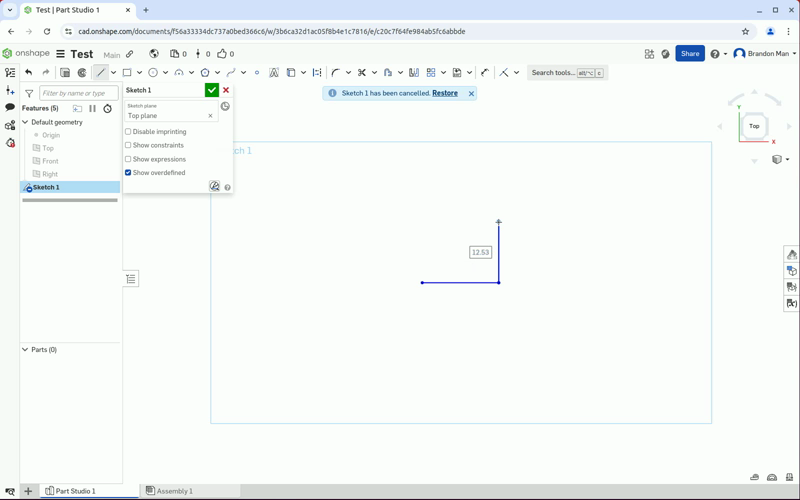
mouse_move(422, 221)
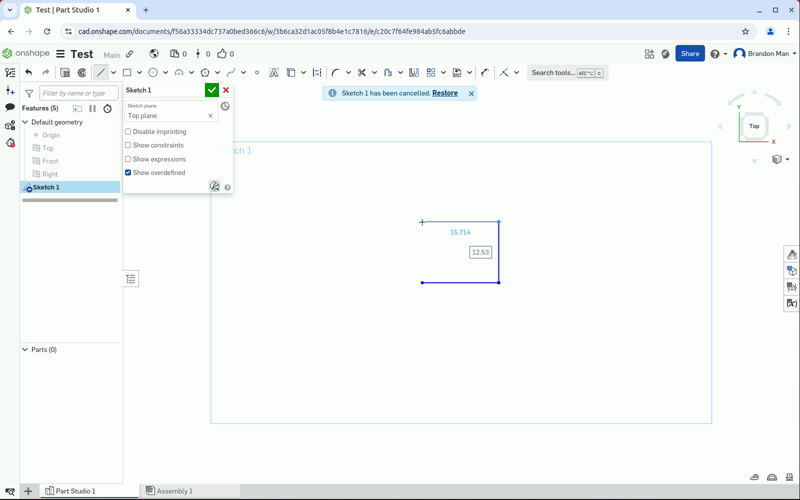
click(422, 221)
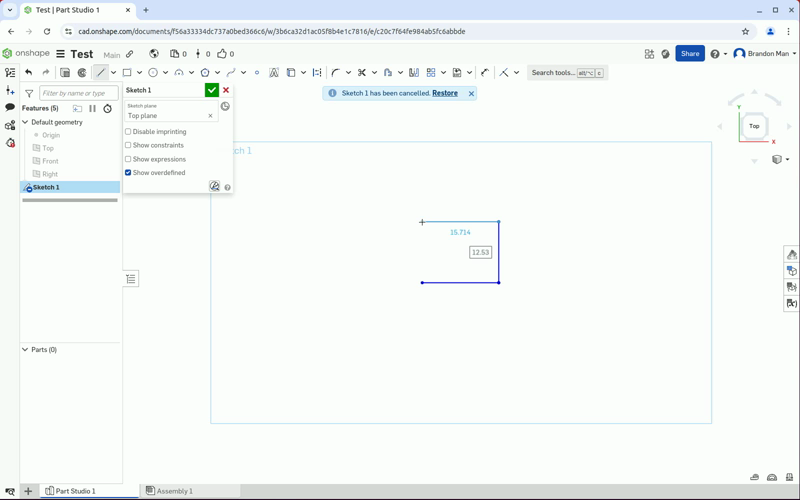
key_up(shift)
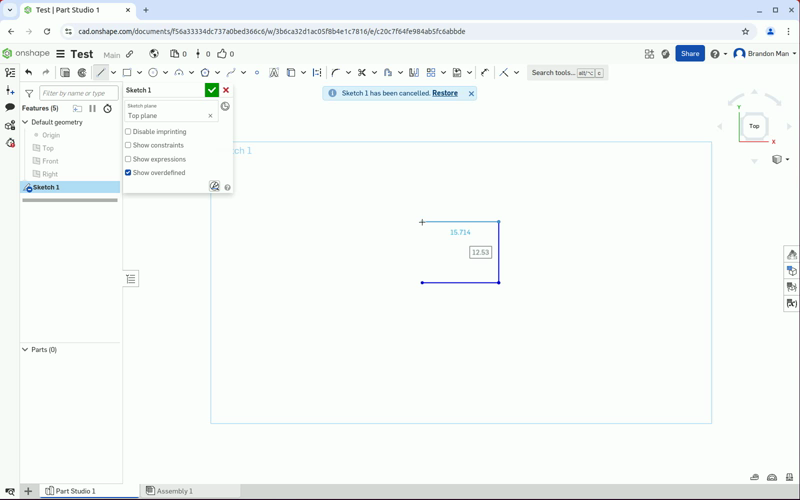
key_down(shift)
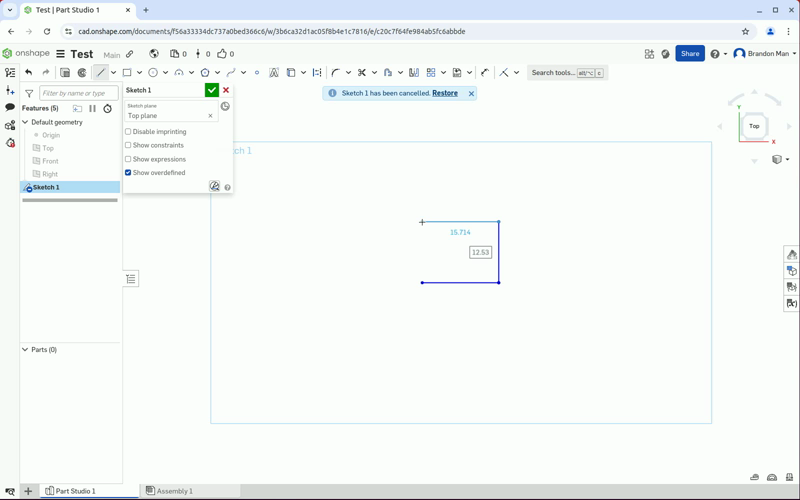
mouse_move(422, 282)
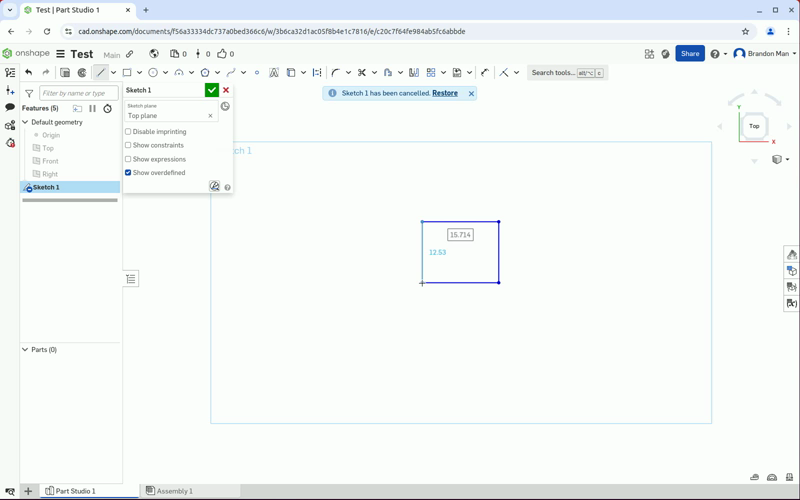
key_up(shift)
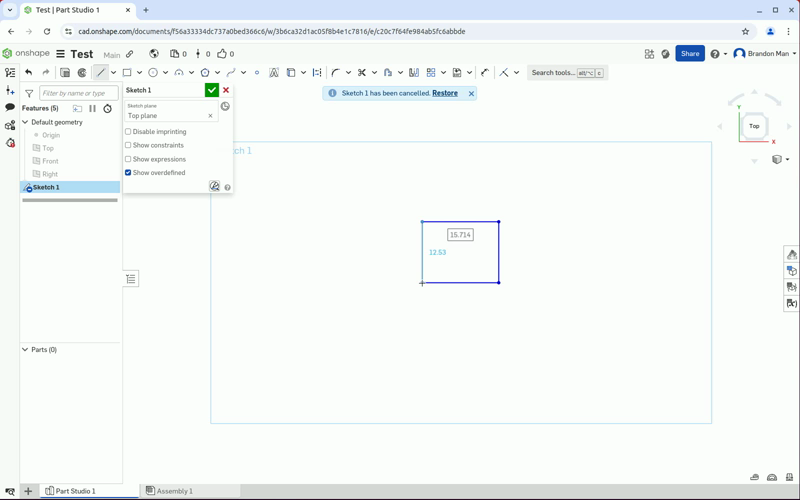
click(422, 282)
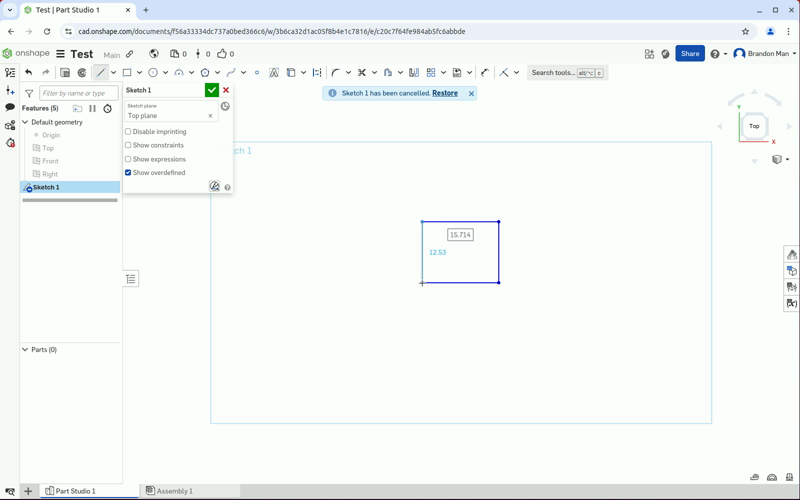
key(esc)
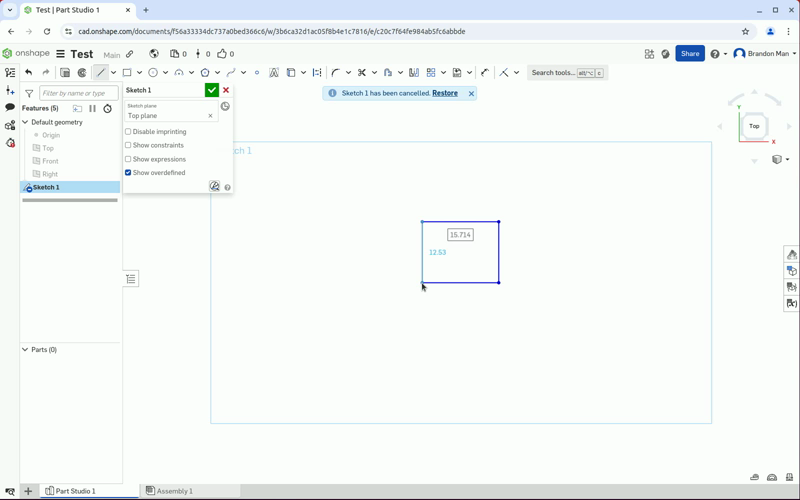
mouse_move(456, 258)
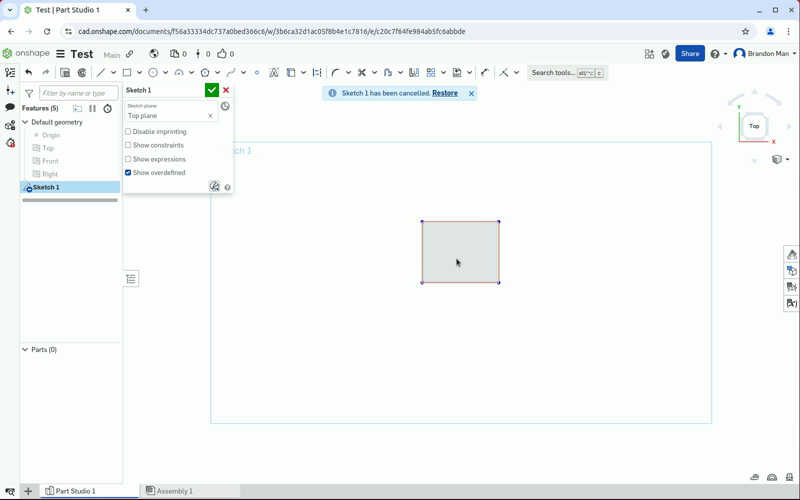
click(456, 258)
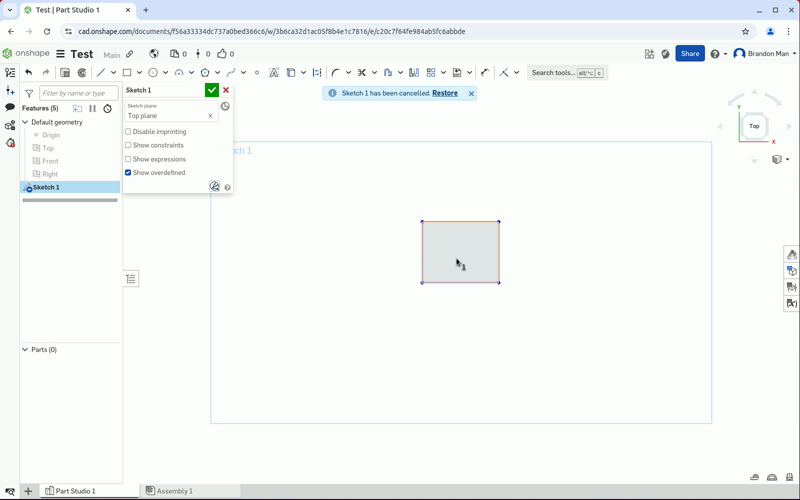
mouse_move(73, 352)
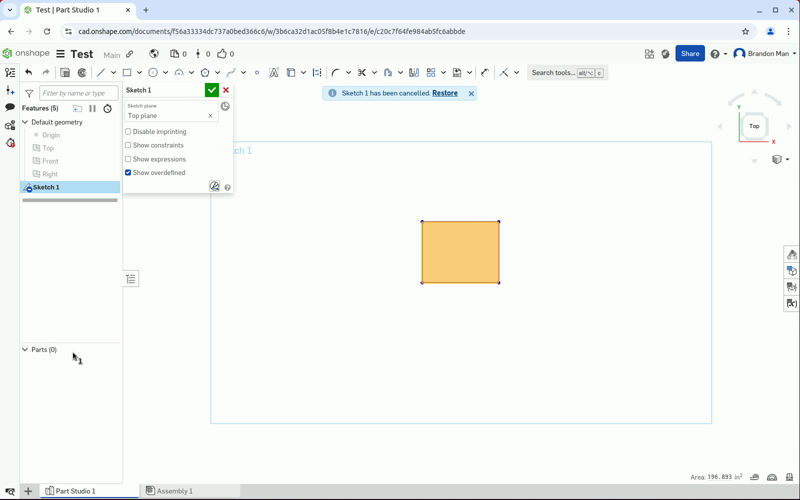
key(shift+y)
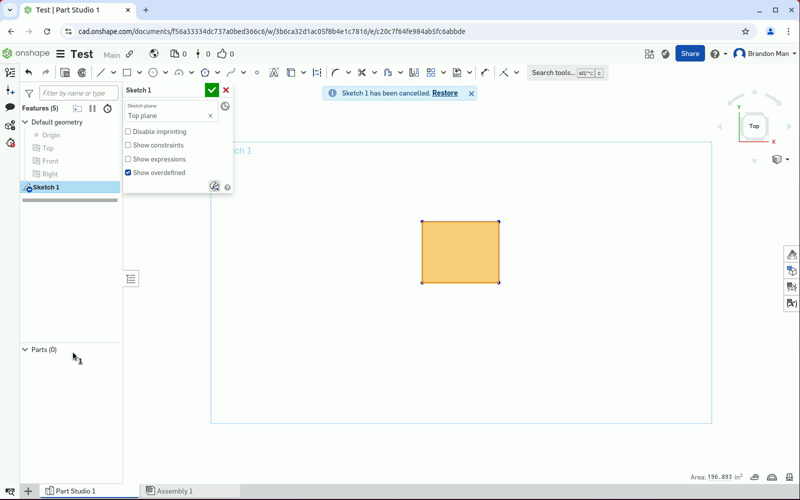
key(shift+e)
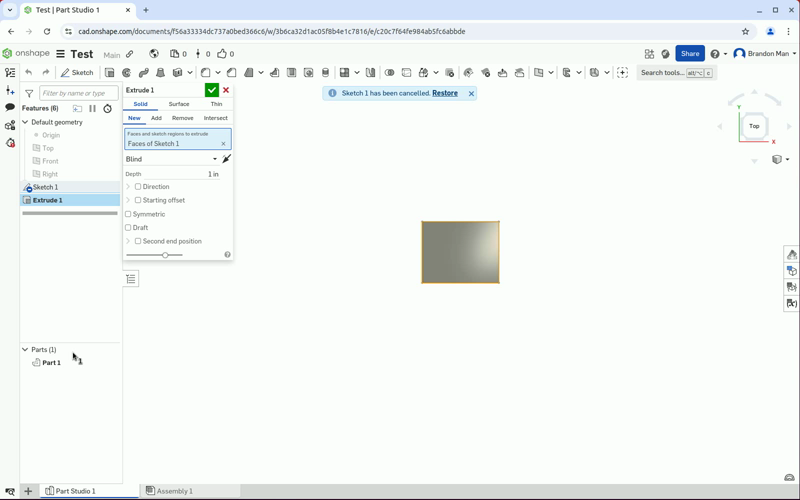
mouse_move(143, 106)
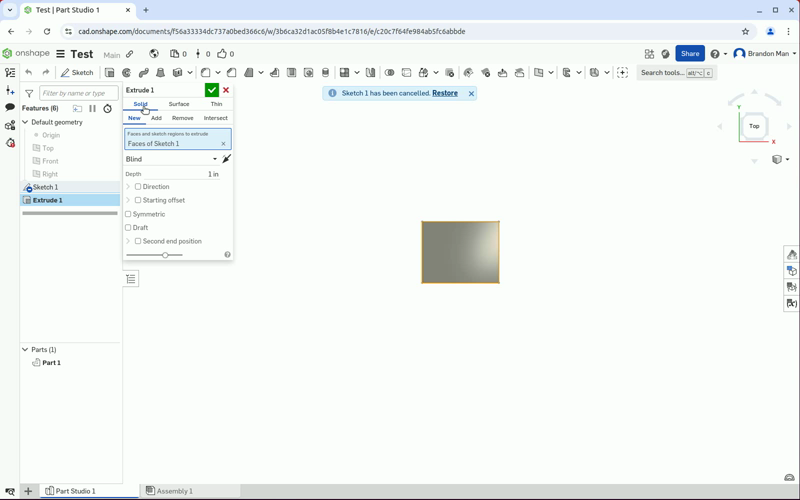
click(143, 106)
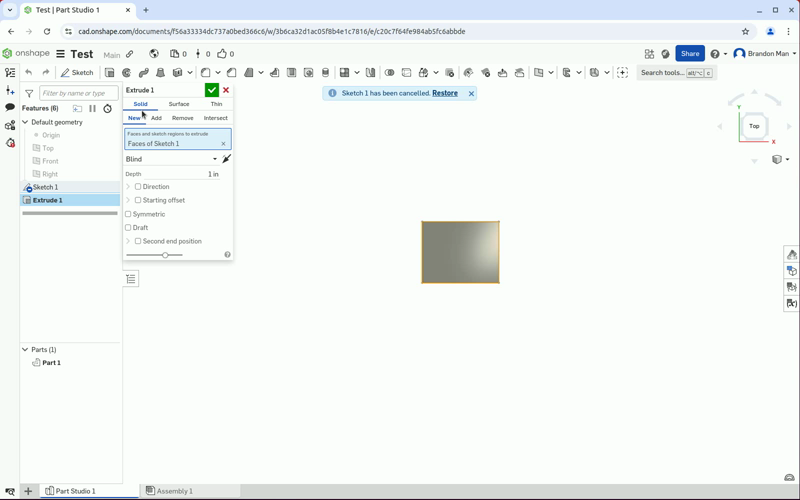
mouse_move(137, 120)
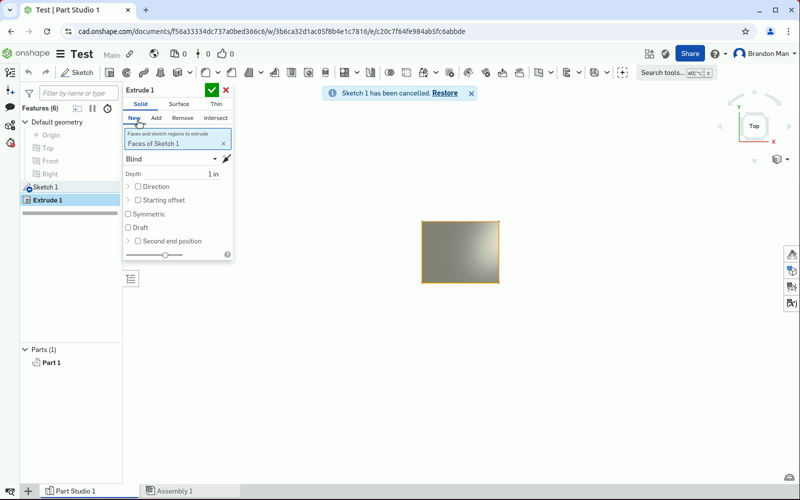
click(137, 120)
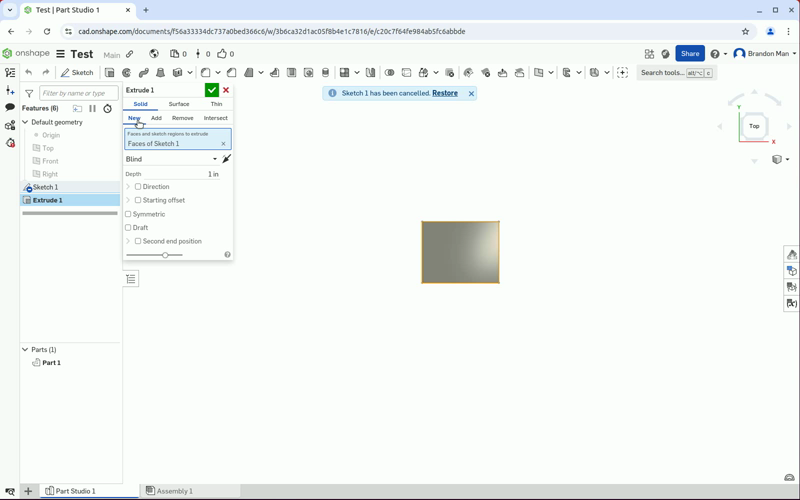
key(tab, 4)
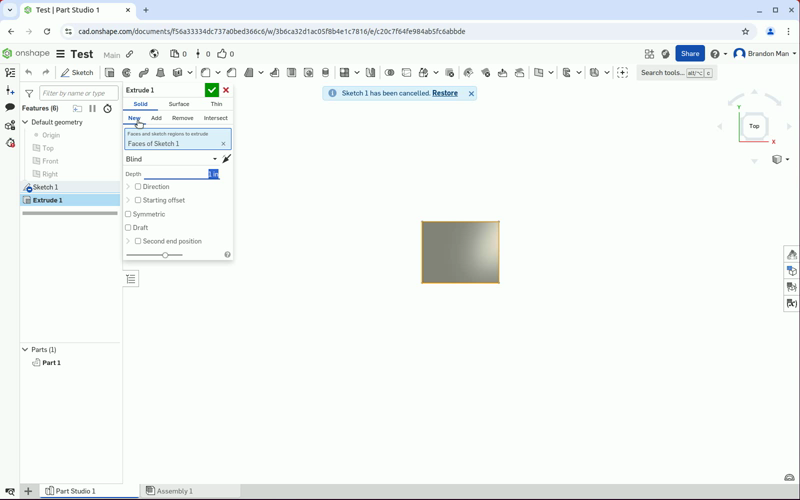
text(7.462)
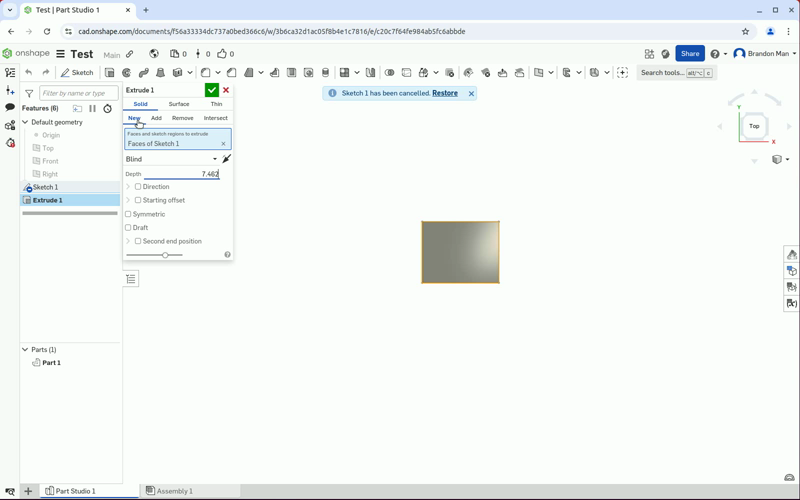
key(enter)
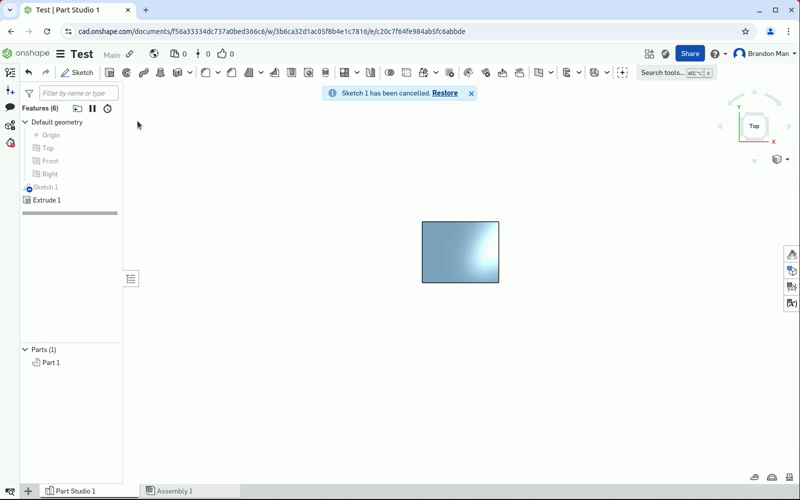
key(shift+h)
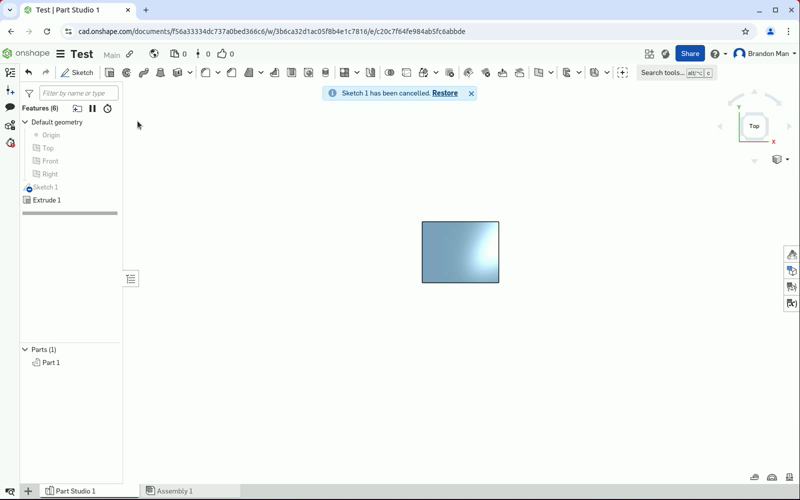
key(shift+h)
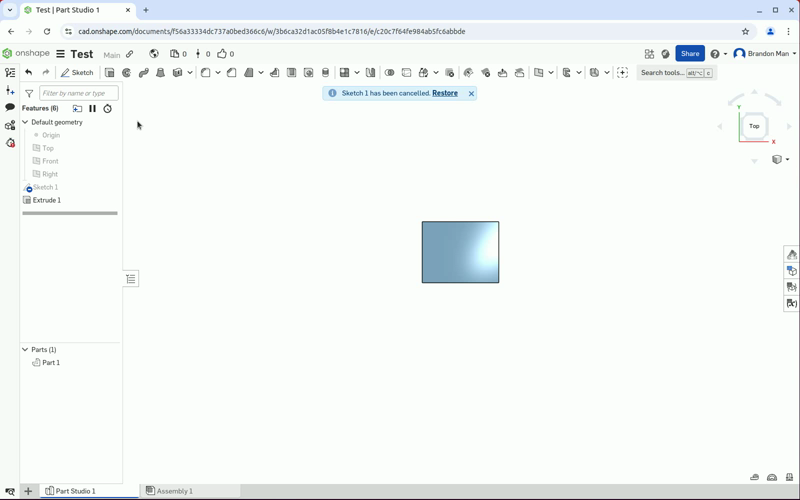
mouse_move(73, 189)
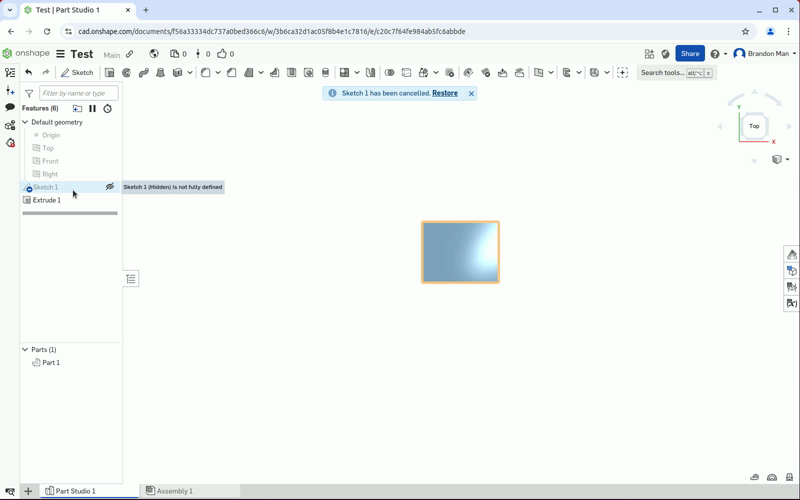
click(73, 189)
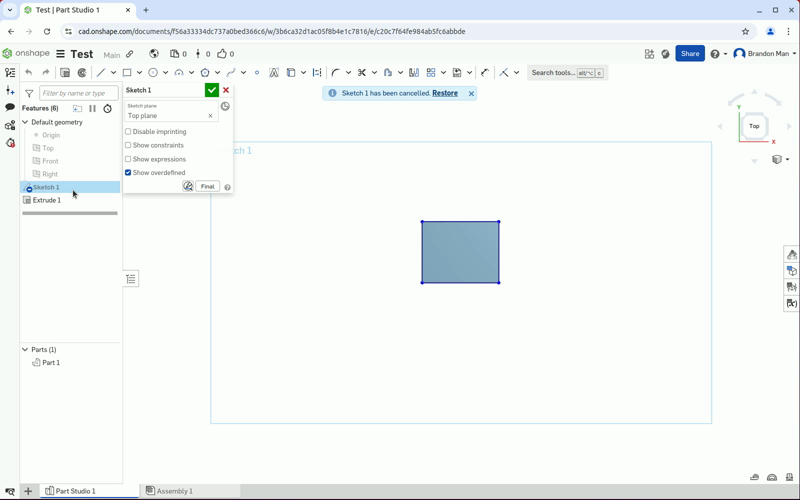
mouse_move(229, 92)
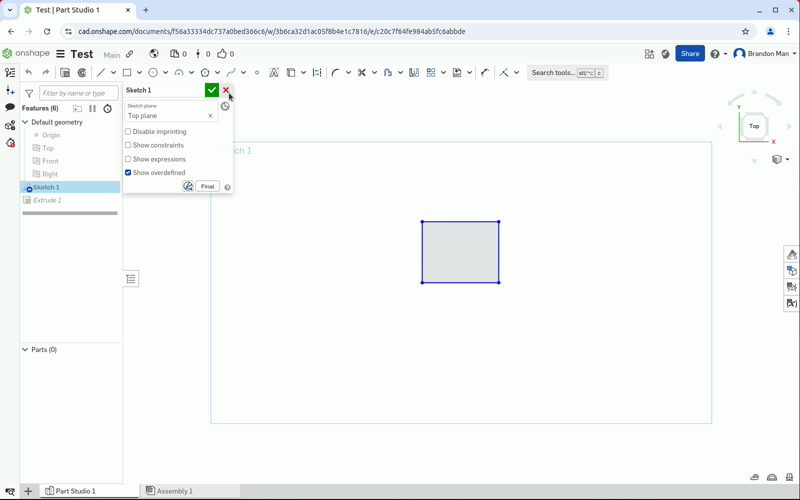
click(229, 92)
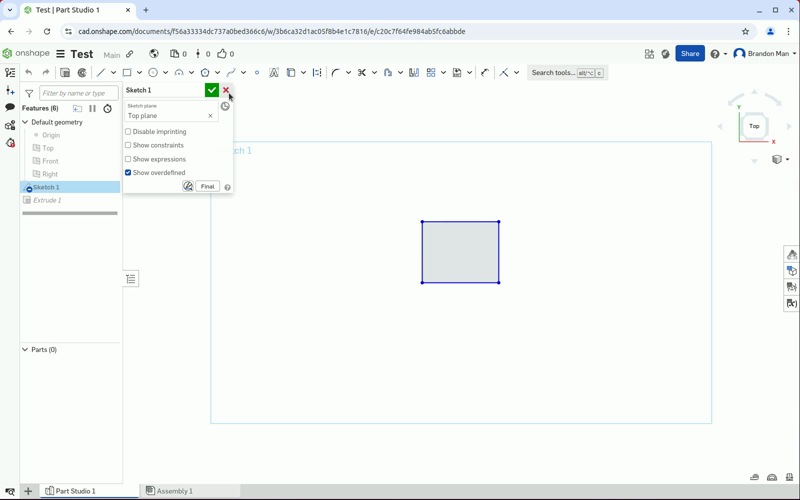
key(shift+s)
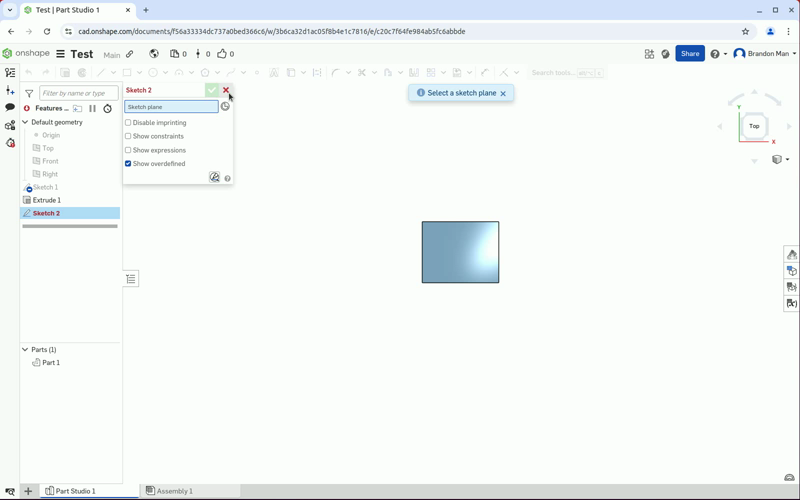
mouse_move(73, 150)
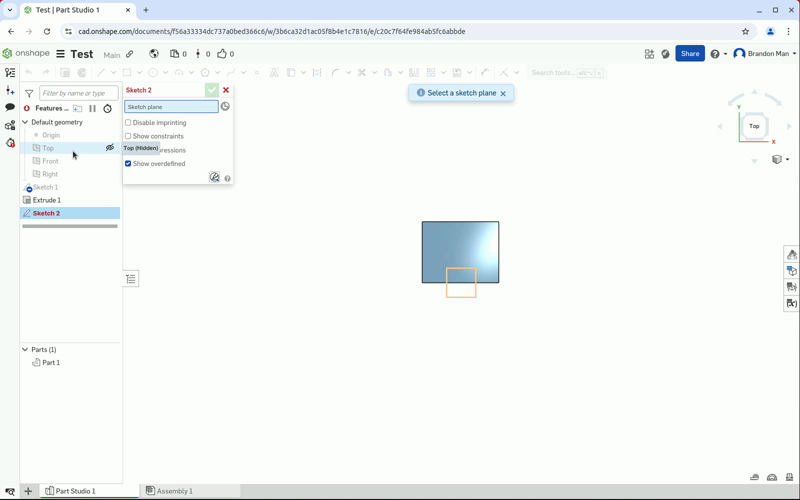
click(73, 150)
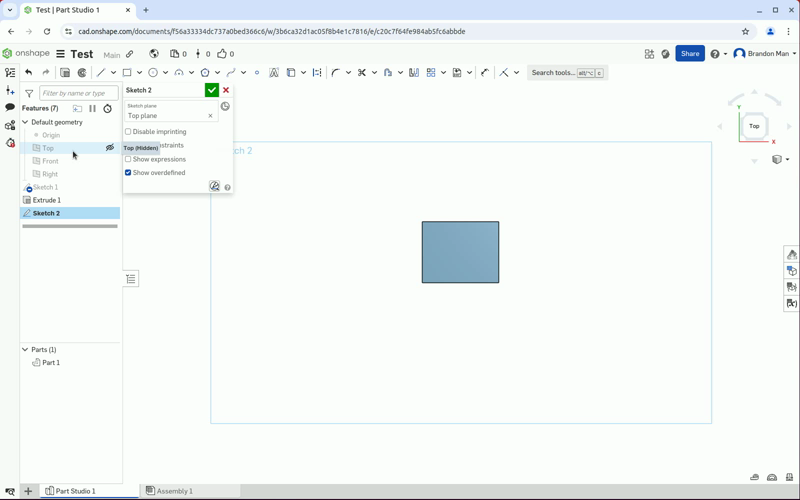
mouse_move(73, 352)
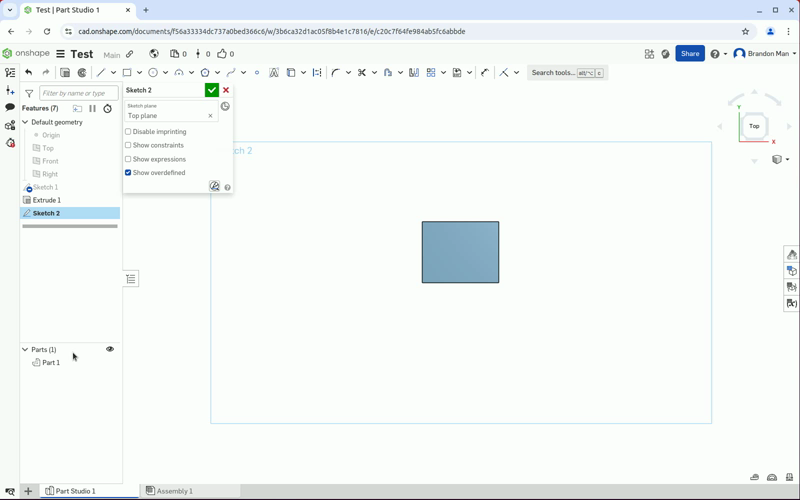
key(y)
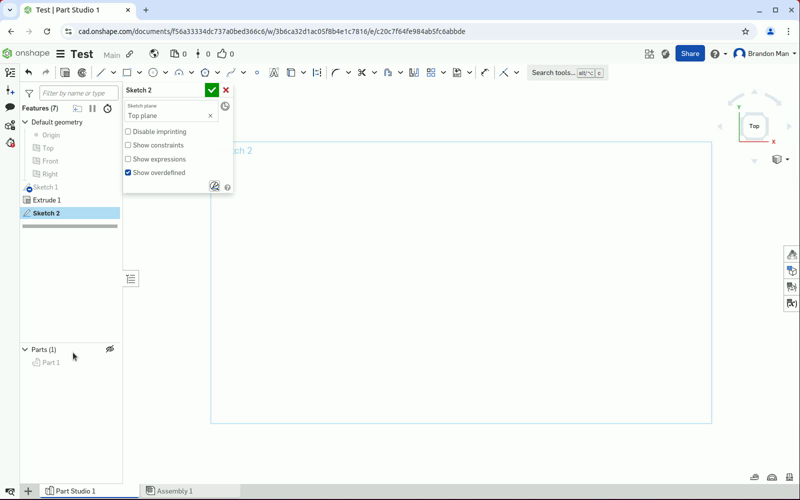
key(l)
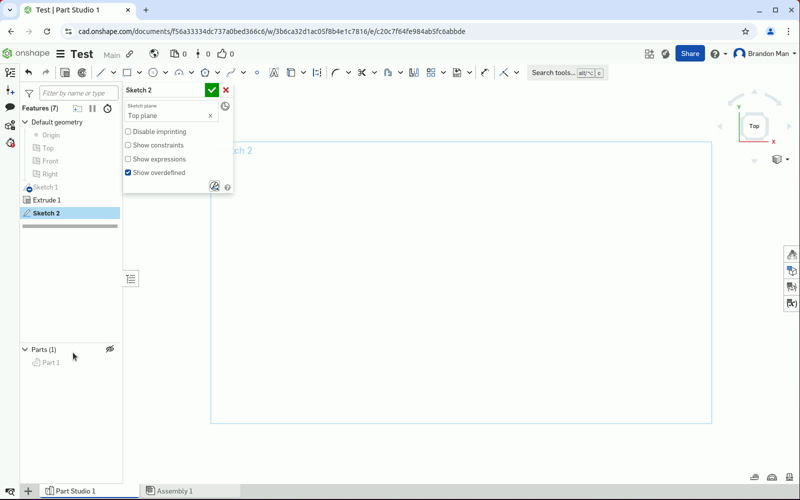
key_down(shift)
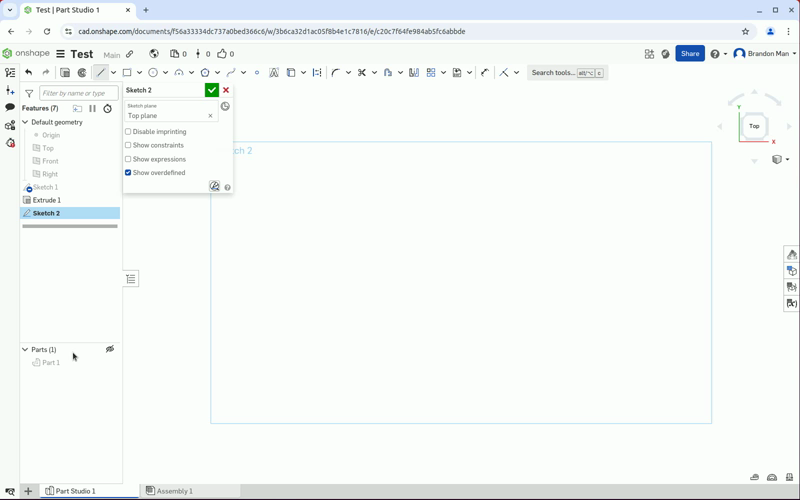
mouse_move(434, 216)
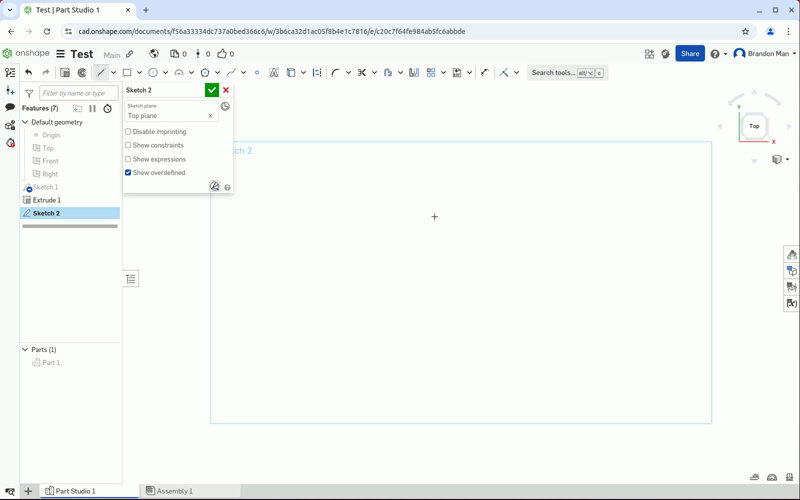
click(434, 216)
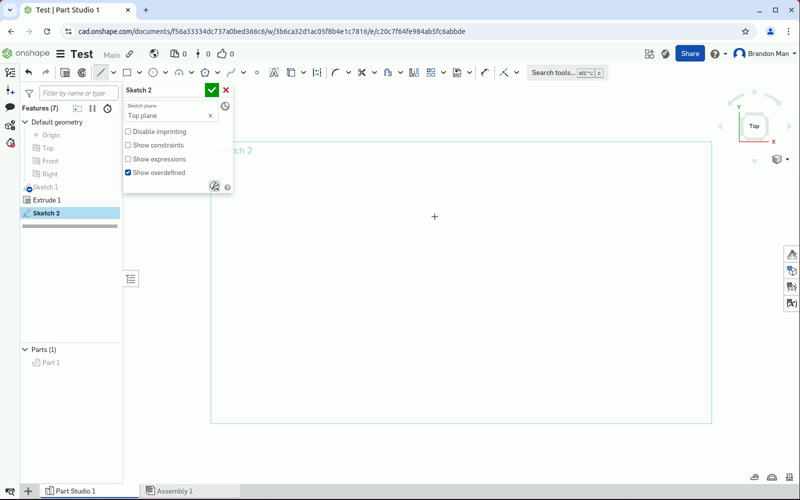
key_up(shift)
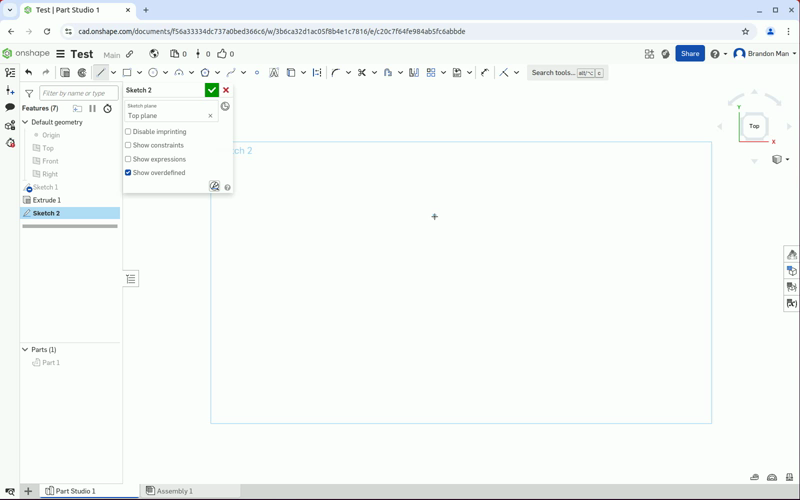
key_down(shift)
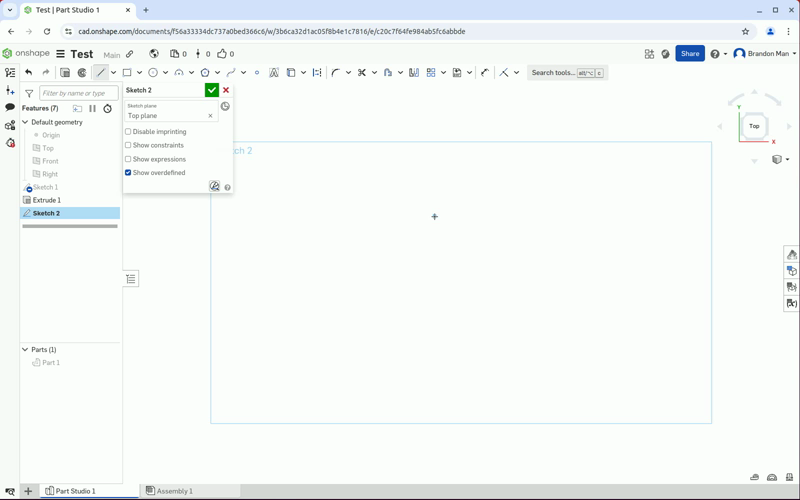
mouse_move(464, 216)
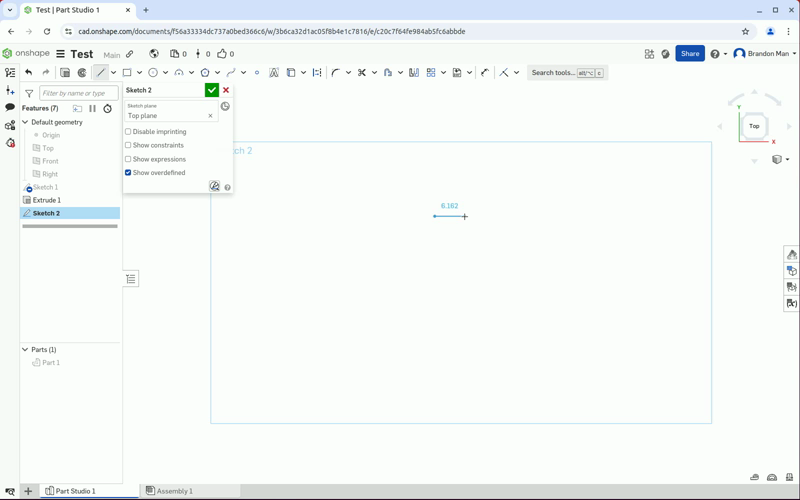
mouse_move(487, 216)
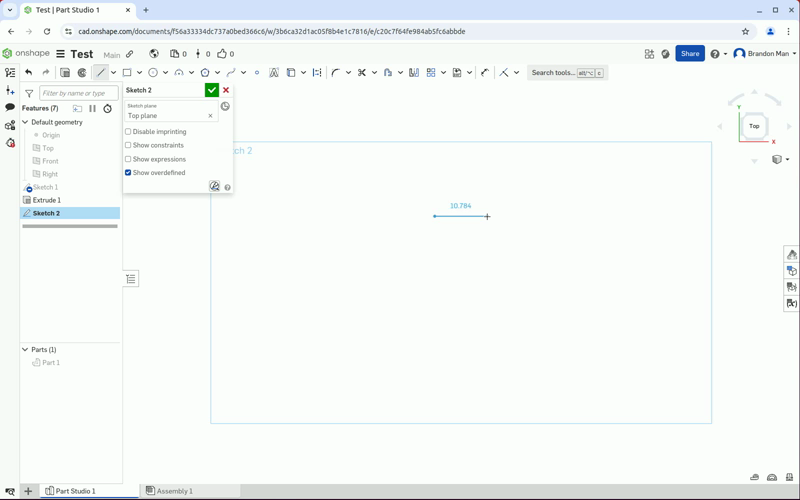
click(487, 216)
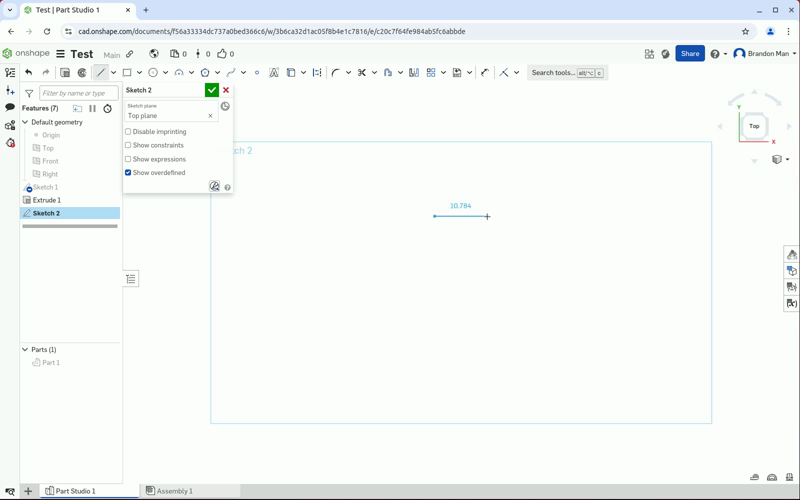
key_up(shift)
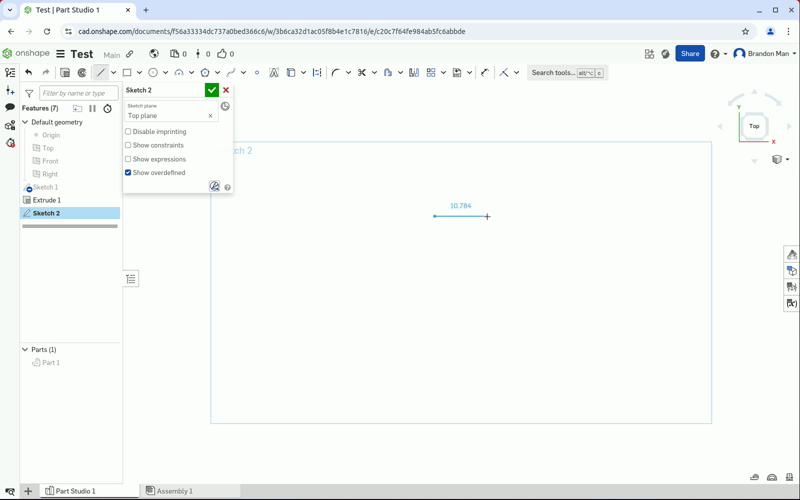
key_down(shift)
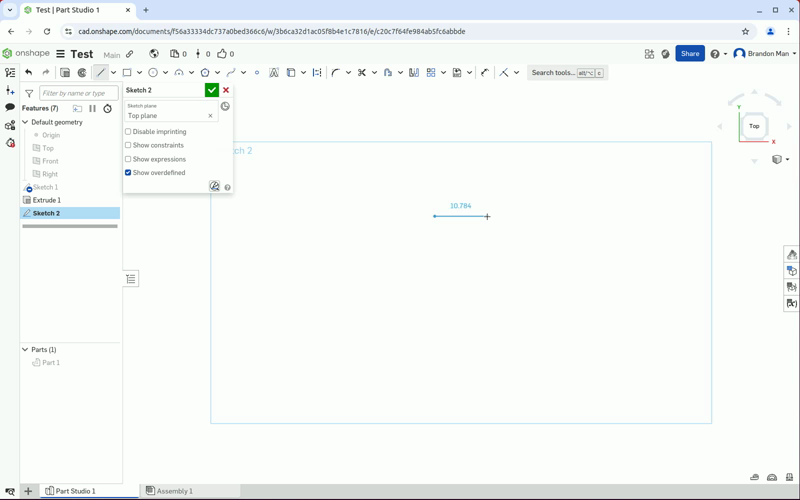
mouse_move(517, 216)
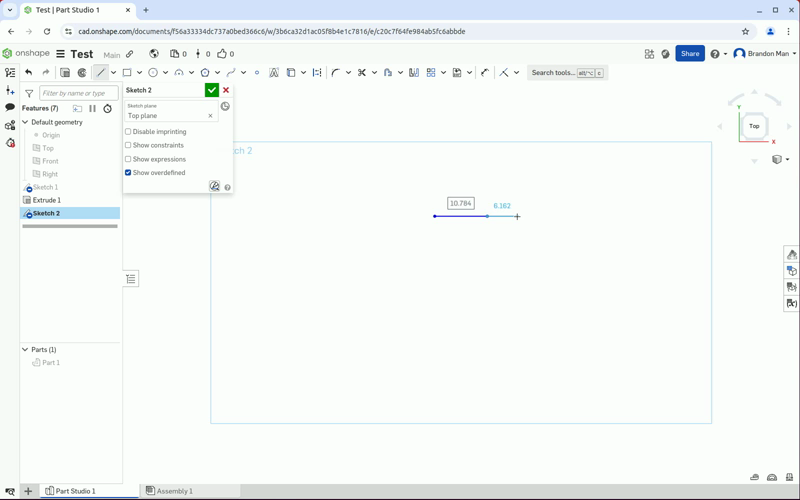
mouse_move(487, 168)
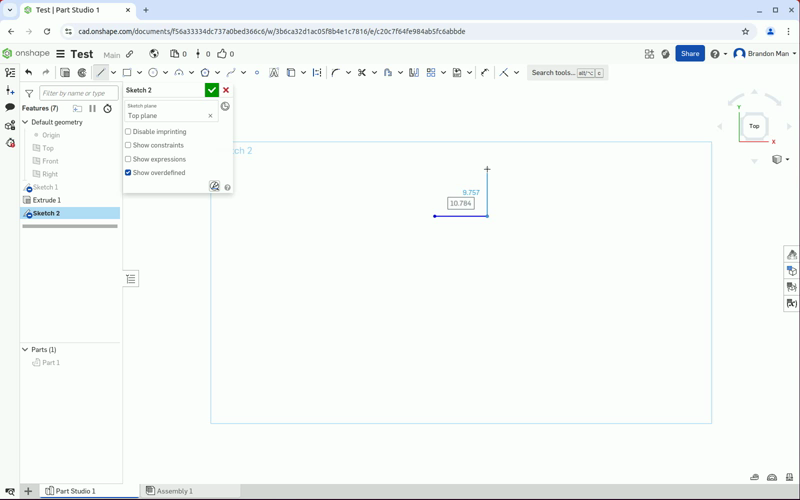
click(487, 168)
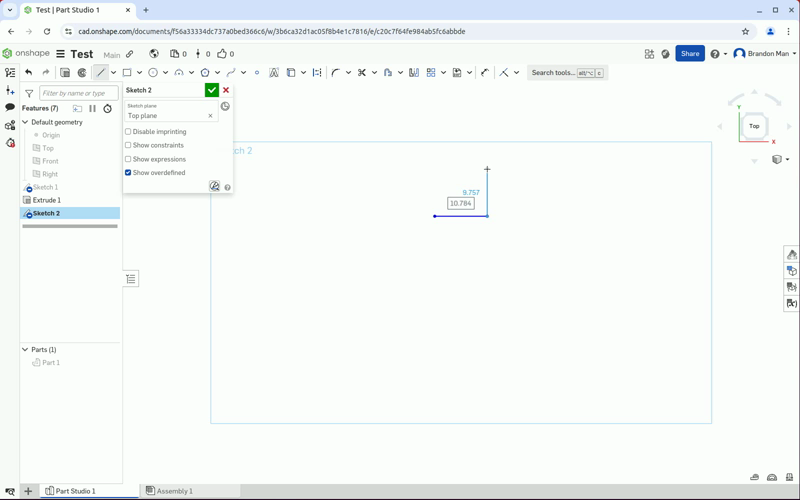
key_up(shift)
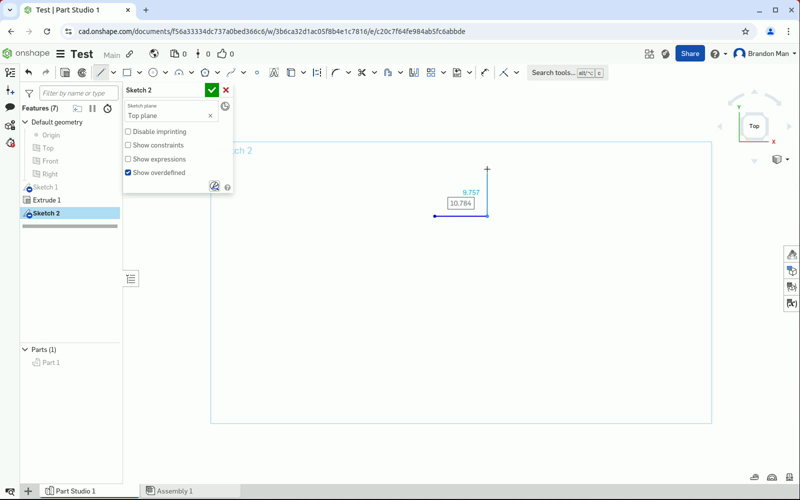
key_down(shift)
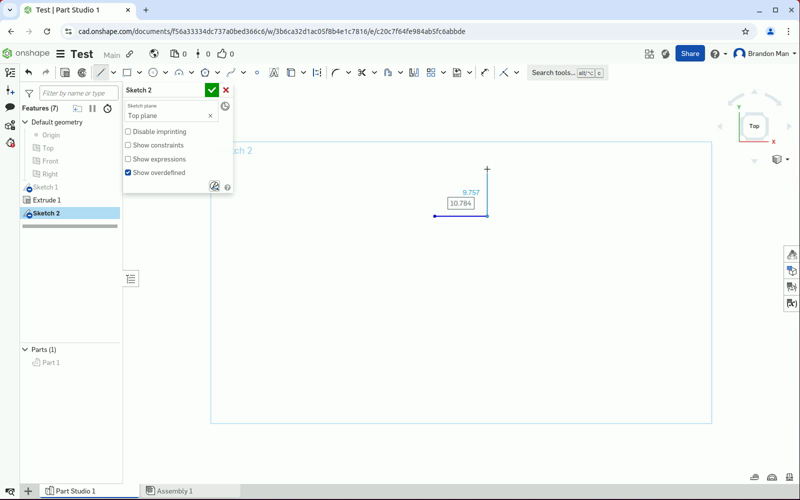
mouse_move(517, 168)
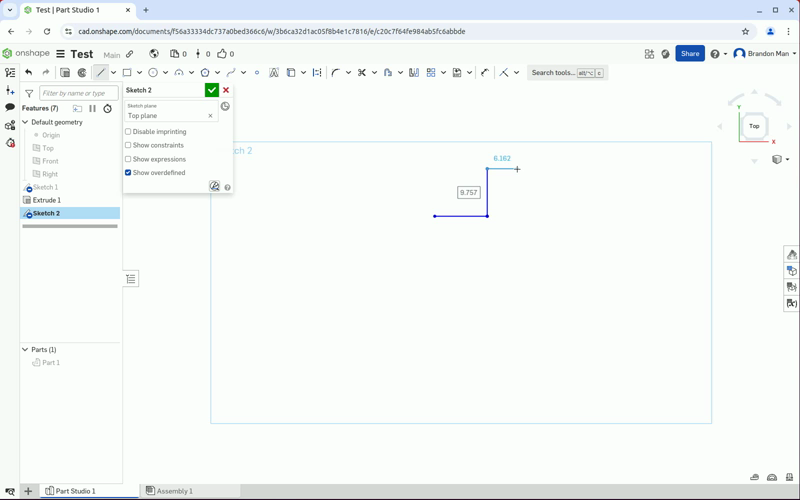
mouse_move(434, 168)
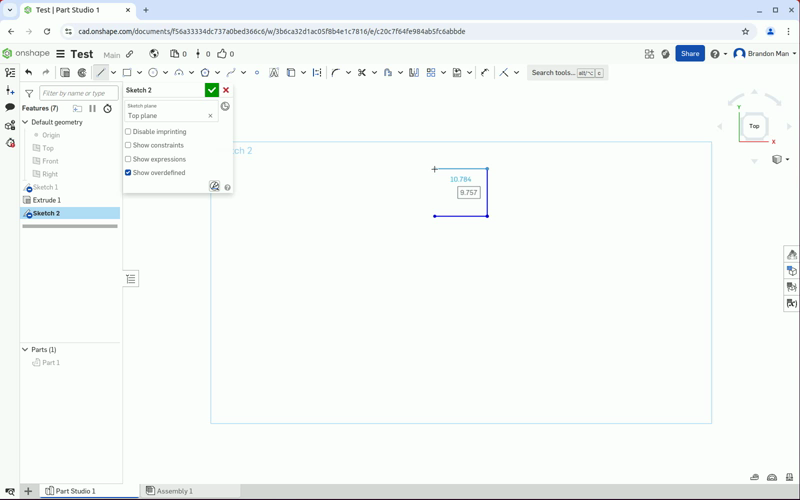
click(434, 168)
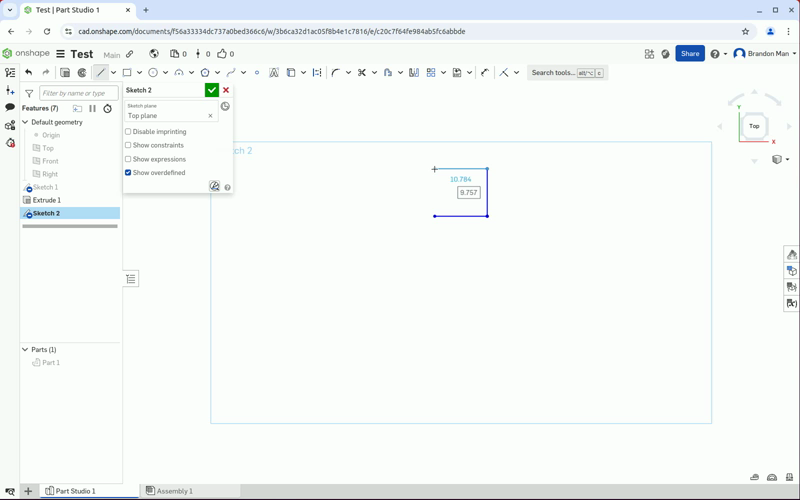
key_up(shift)
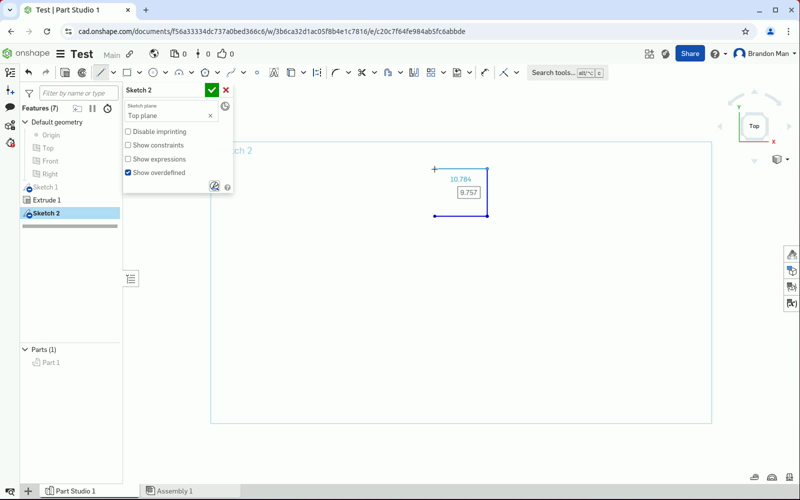
mouse_move(464, 168)
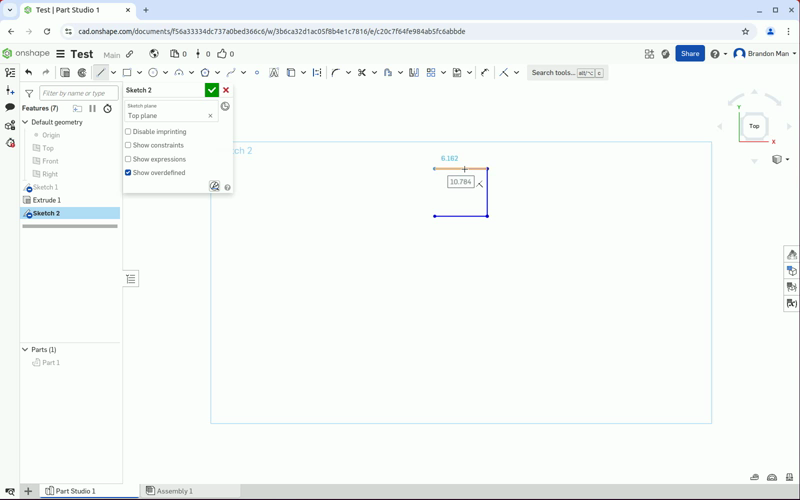
key_down(shift)
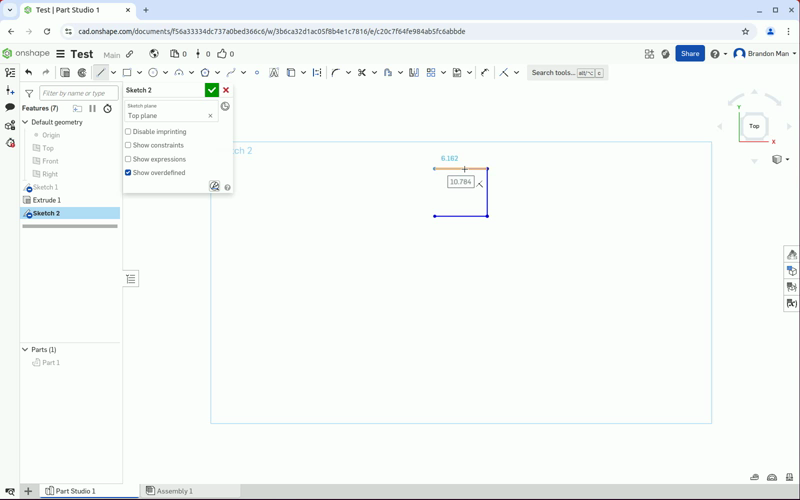
mouse_move(434, 216)
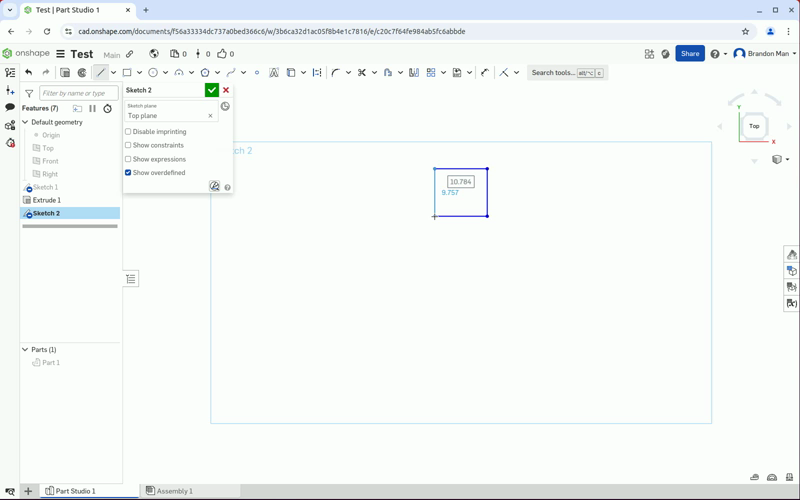
key_up(shift)
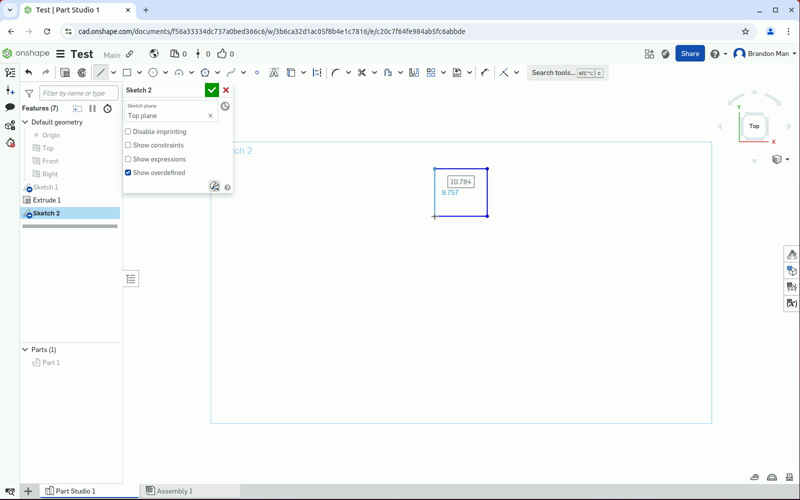
click(434, 216)
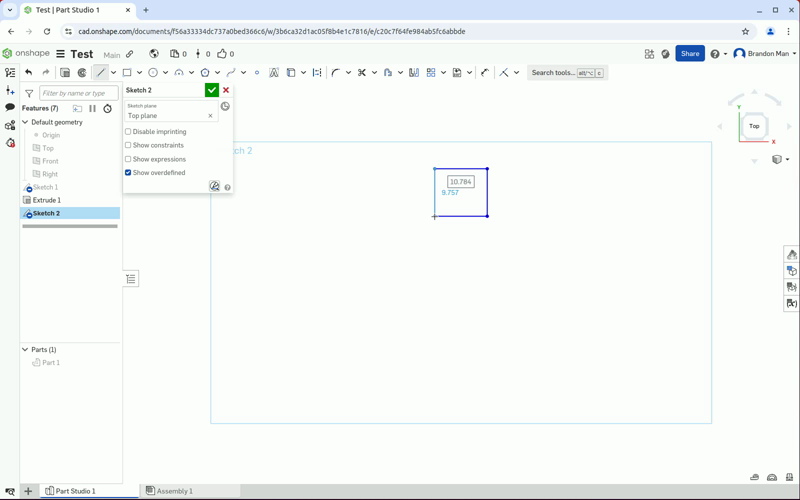
key(esc)
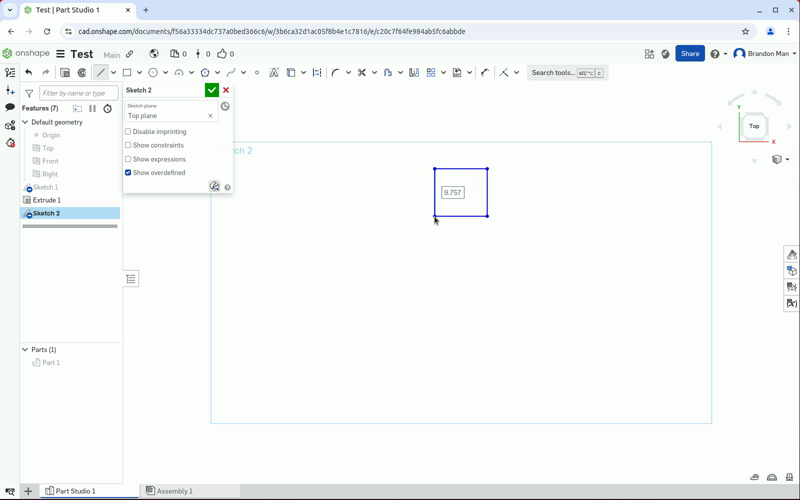
mouse_move(482, 196)
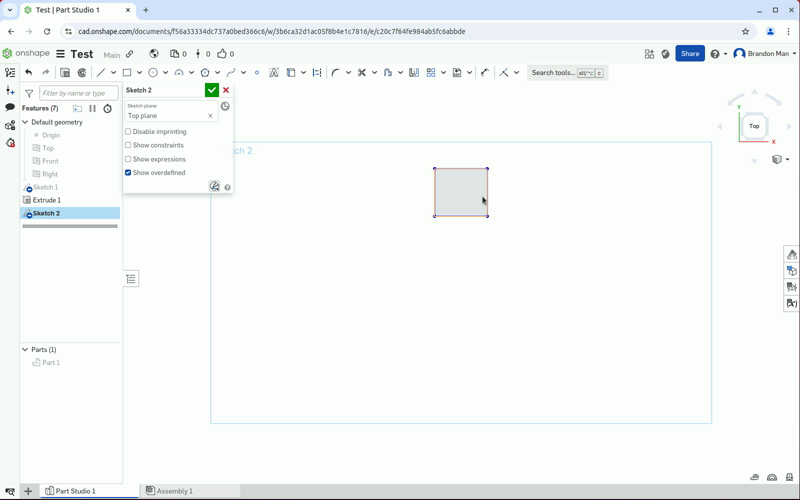
click(482, 196)
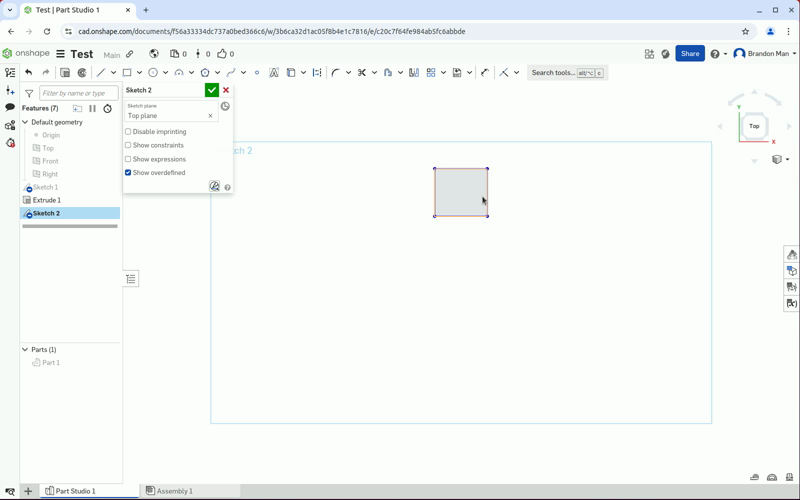
mouse_move(73, 352)
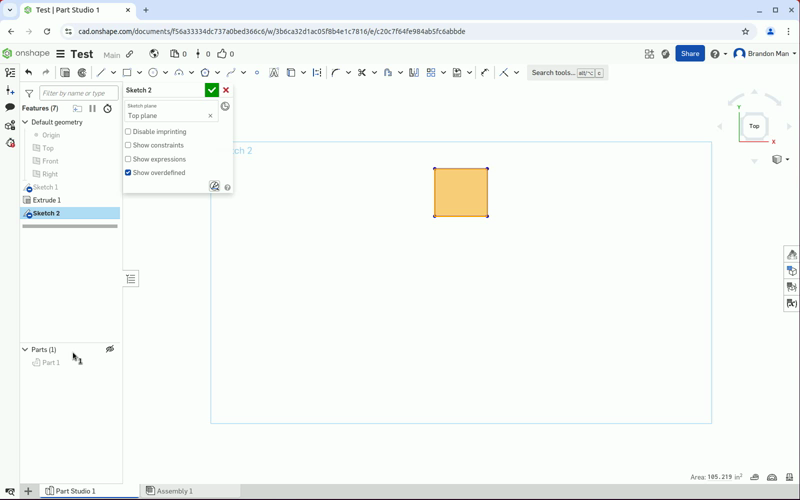
key(shift+y)
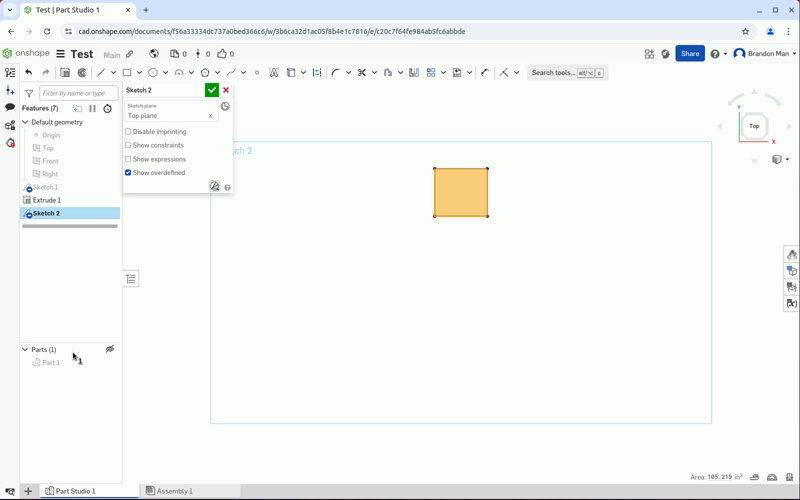
key(shift+e)
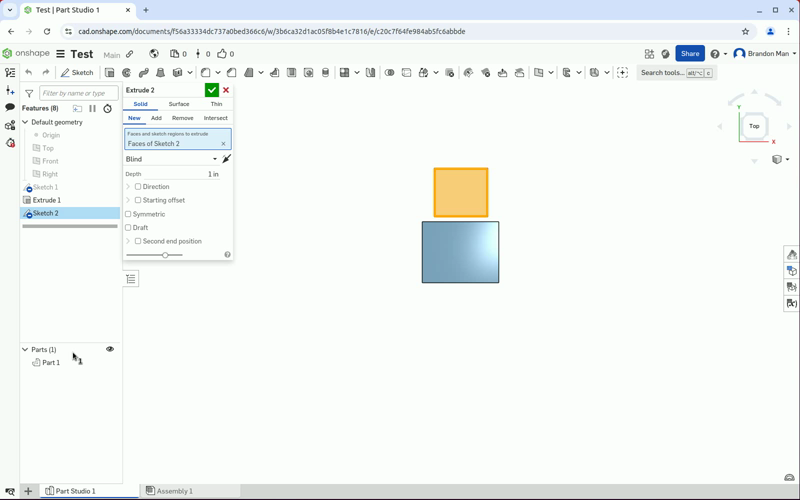
mouse_move(143, 106)
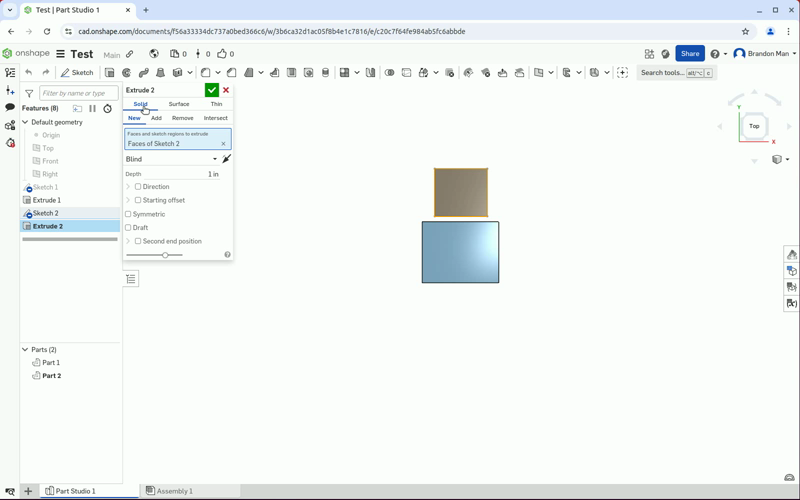
click(143, 106)
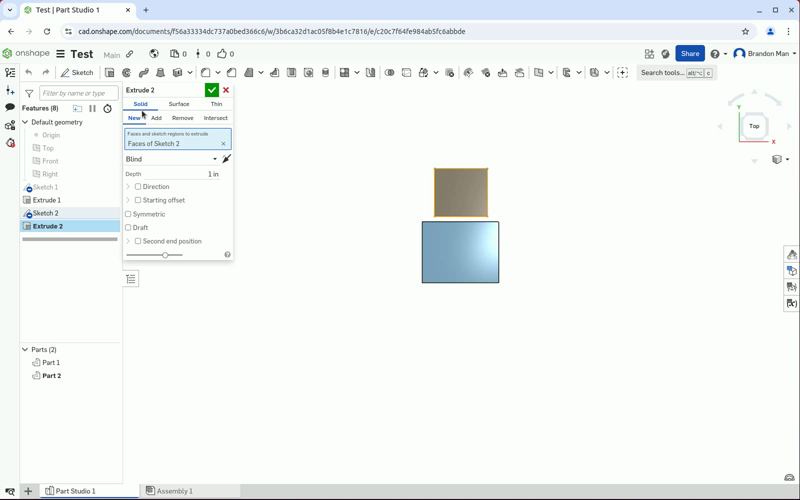
mouse_move(137, 120)
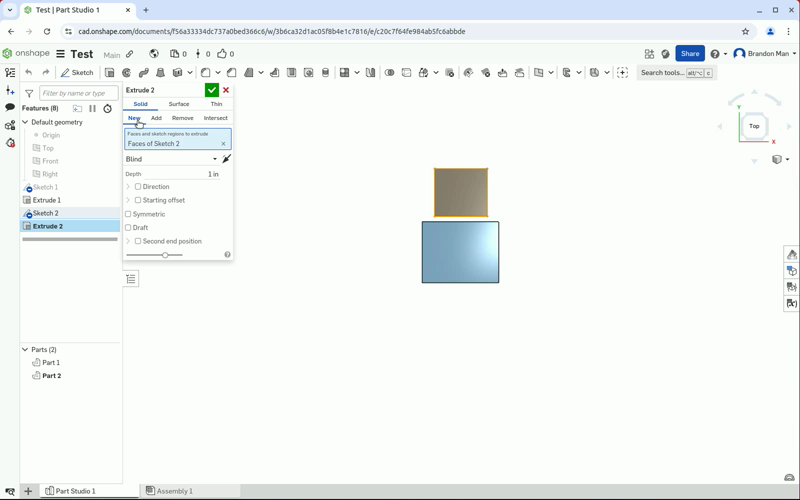
click(137, 120)
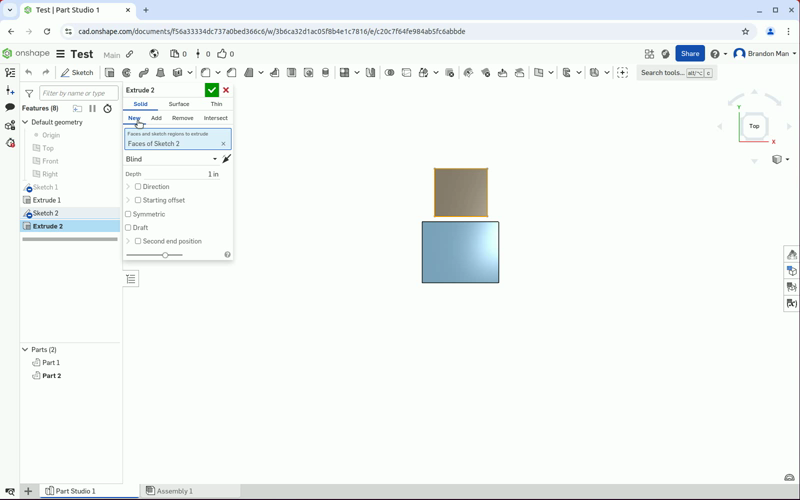
key(tab, 4)
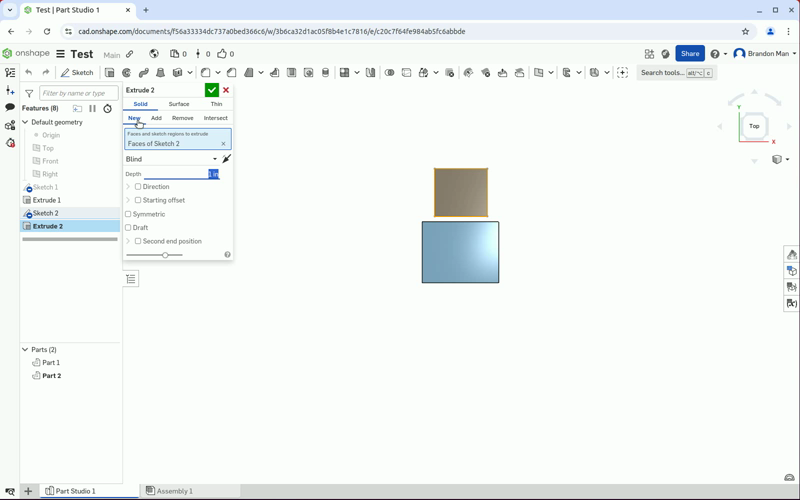
text(7.462)
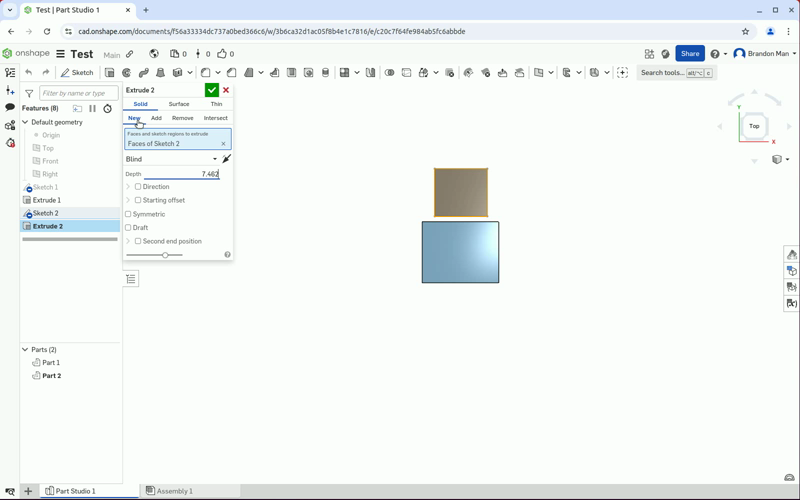
key(enter)
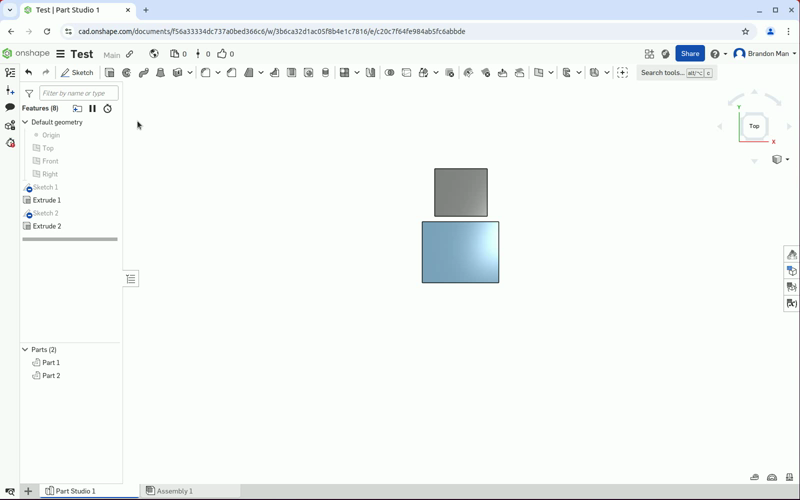
key(shift+h)
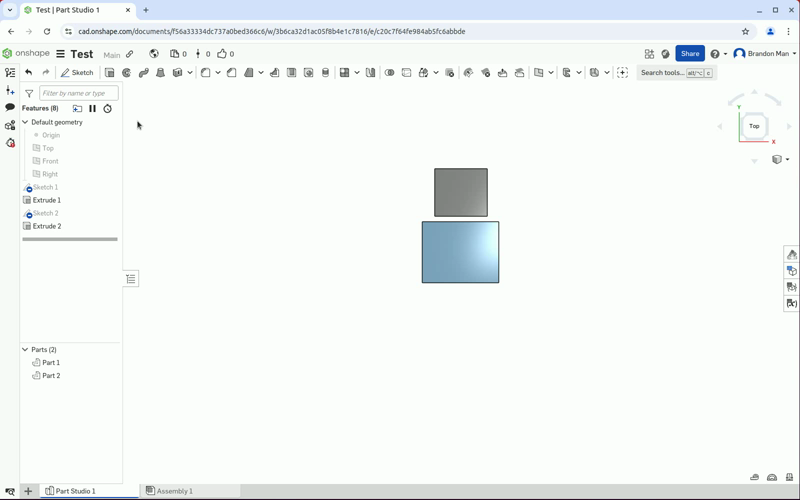
key(shift+h)
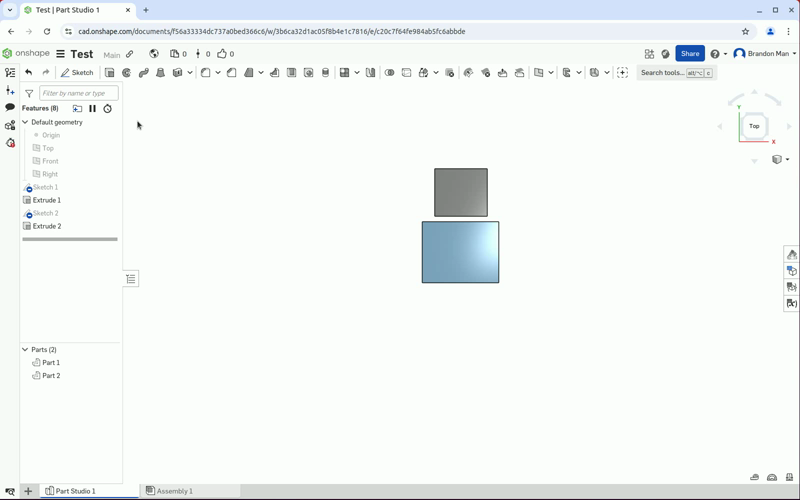
mouse_move(73, 189)
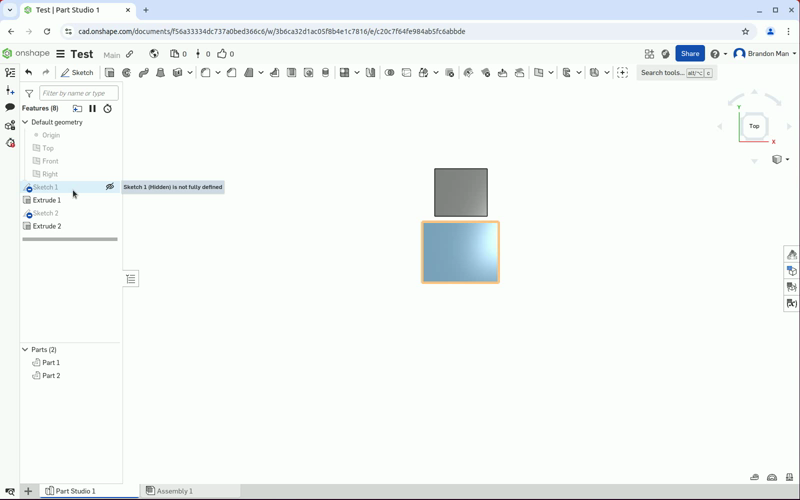
click(73, 189)
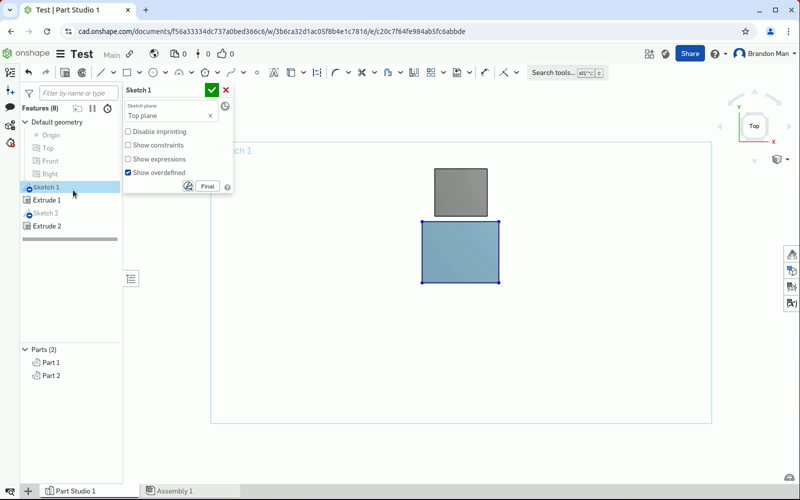
mouse_move(229, 92)
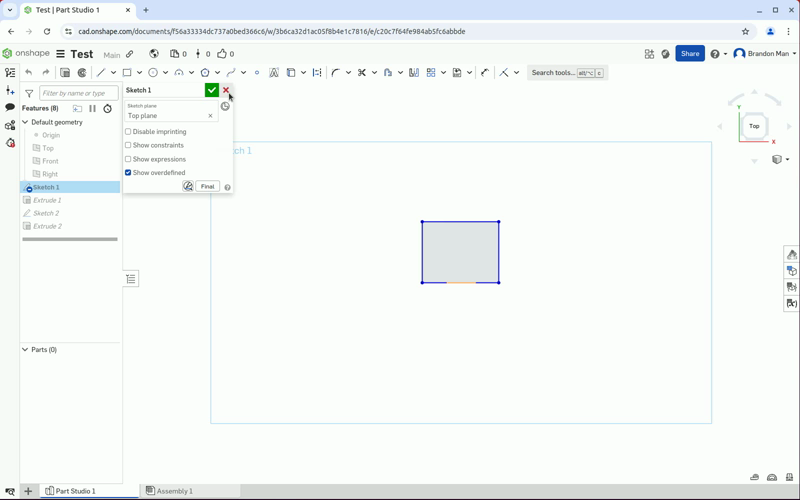
click(229, 92)
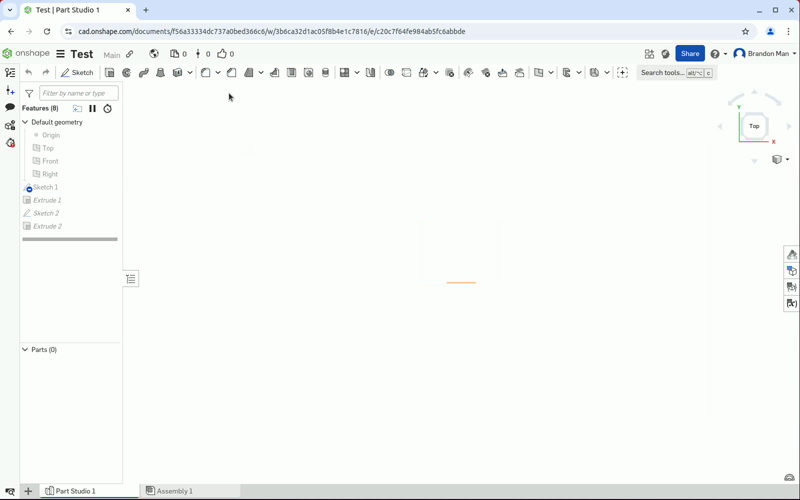
mouse_move(73, 352)
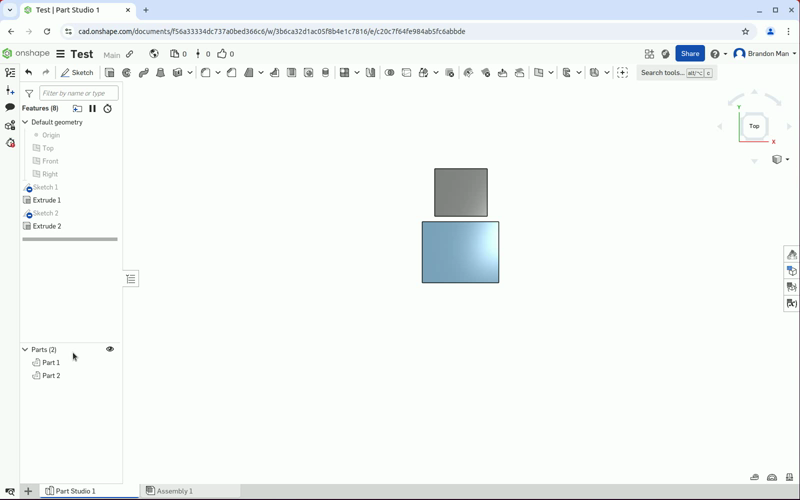
key(y)
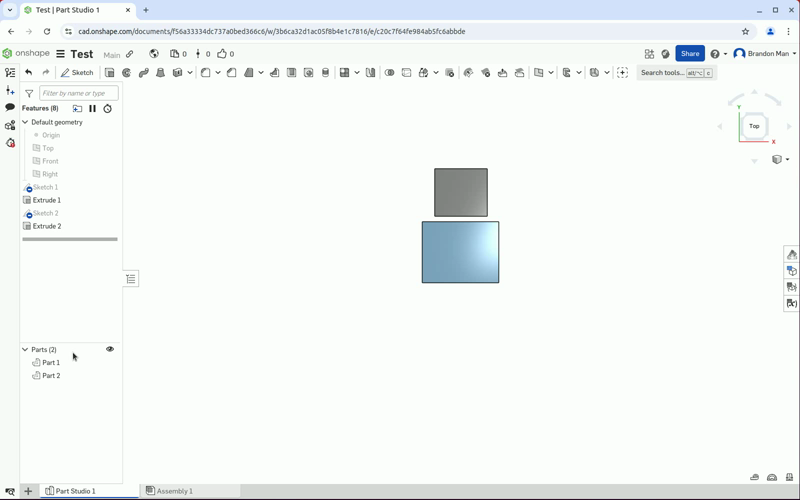
key(shift+p)
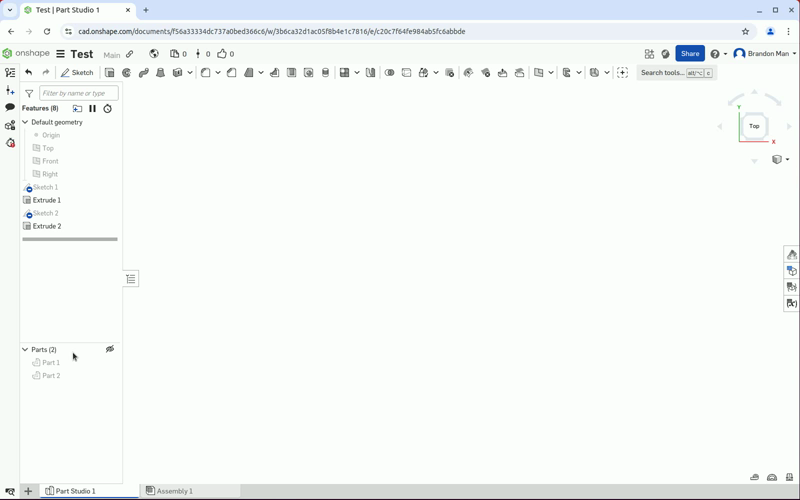
key(space)
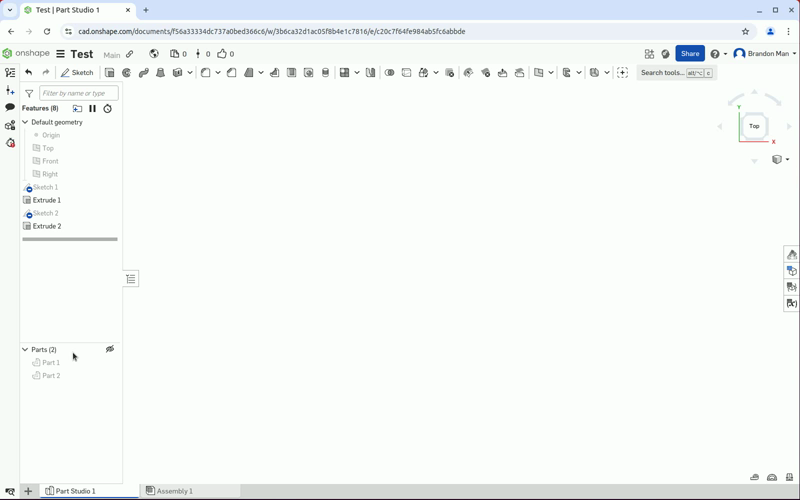
key_down(shift)
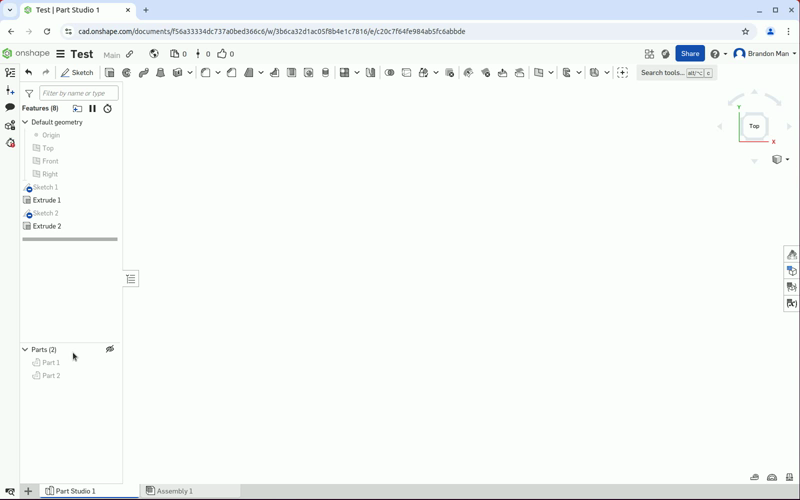
key(up)
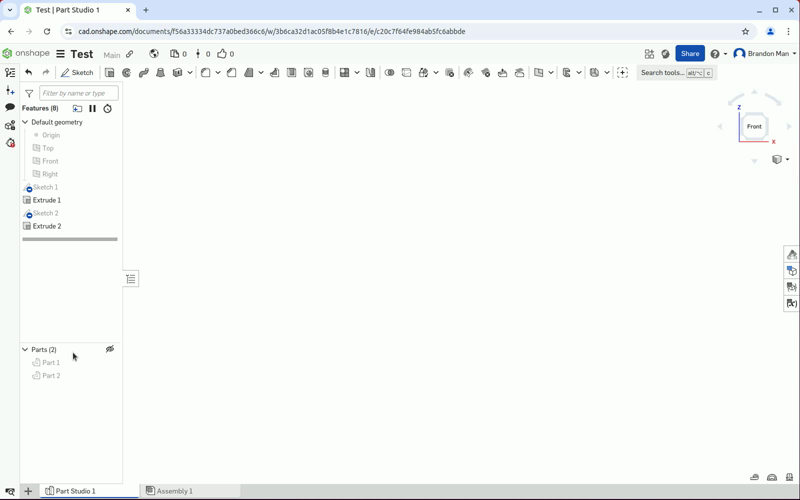
key_up(shift)
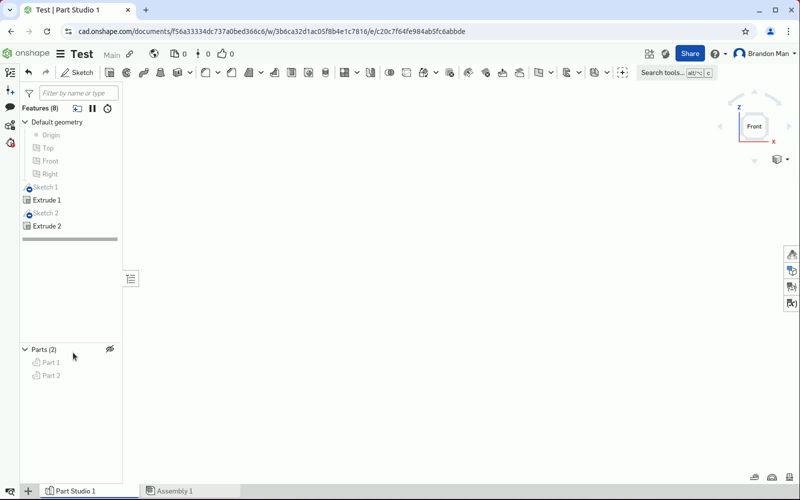
key(space)
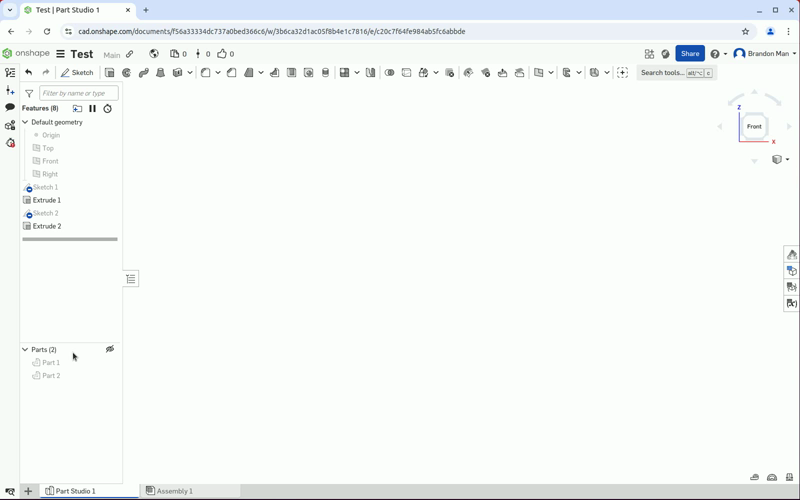
key_down(shift)
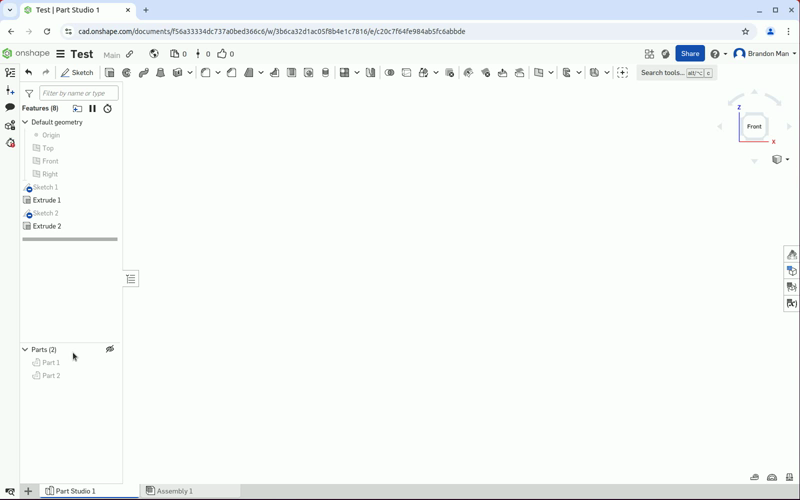
key(left)
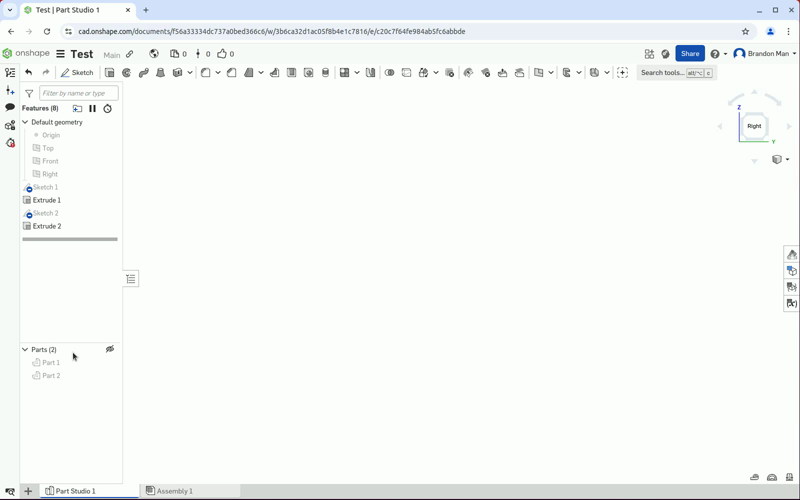
key_up(shift)
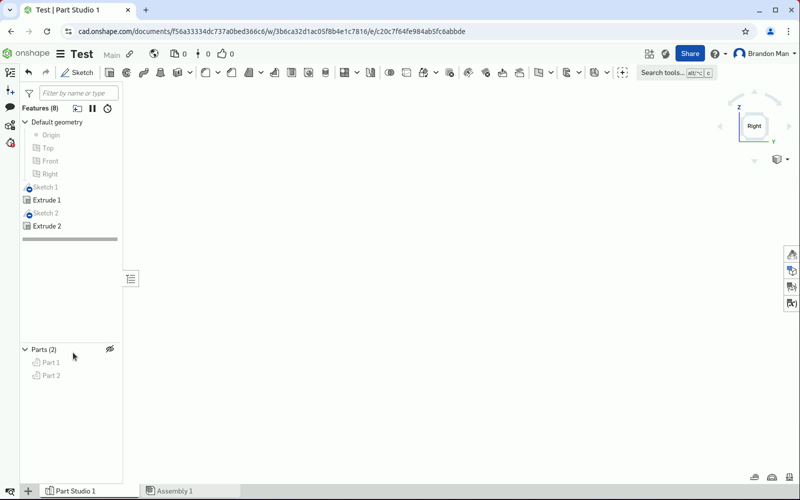
mouse_move(73, 352)
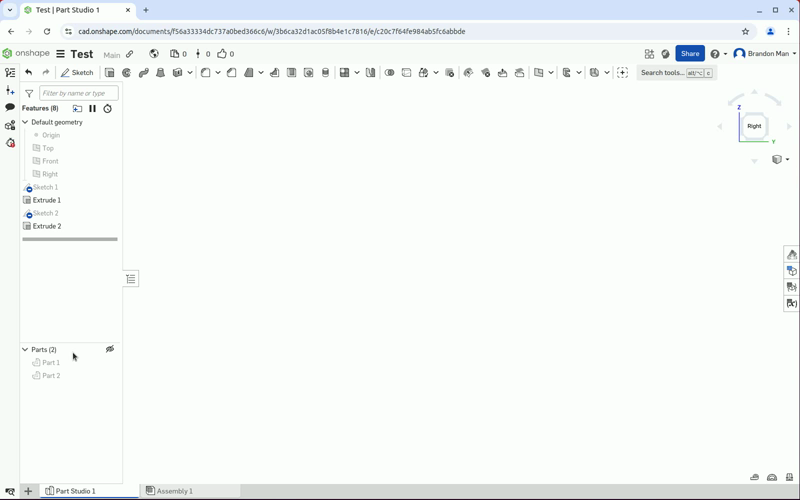
key(shift+y)
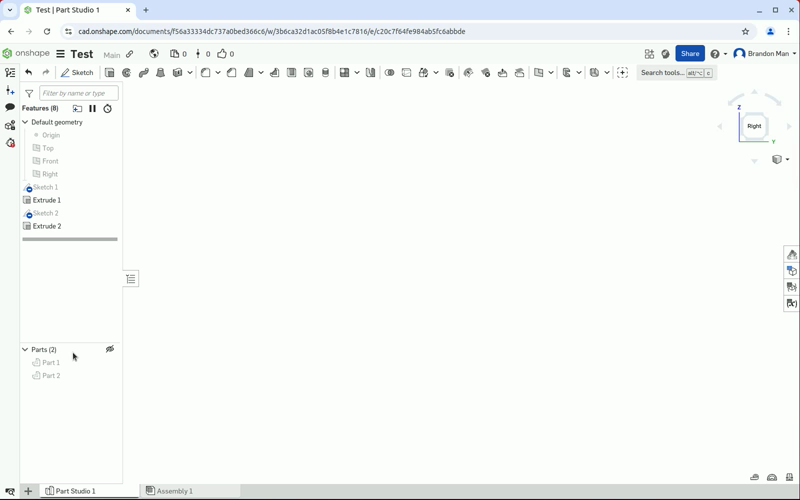
key(shift+s)
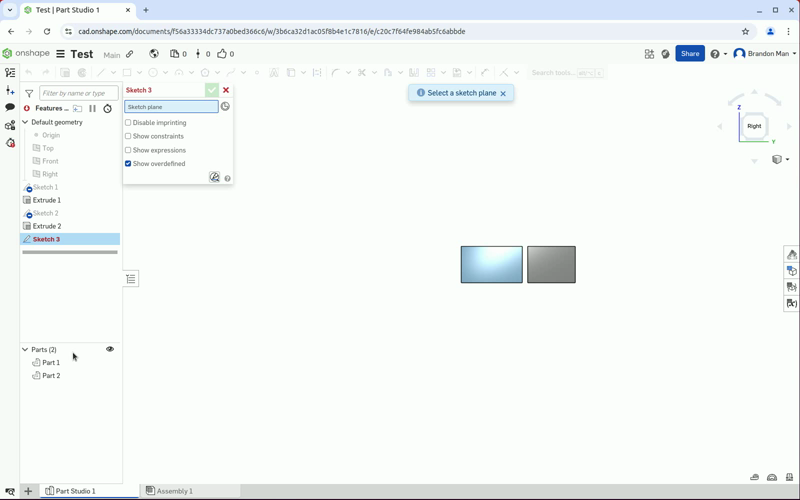
mouse_move(73, 176)
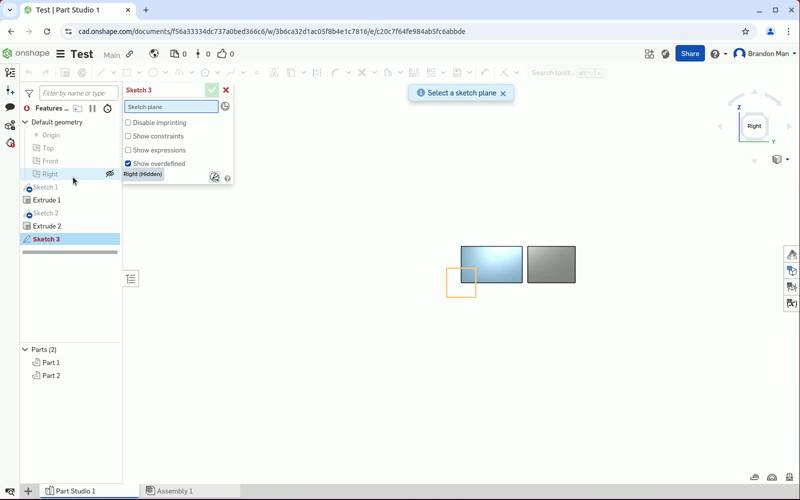
click(73, 176)
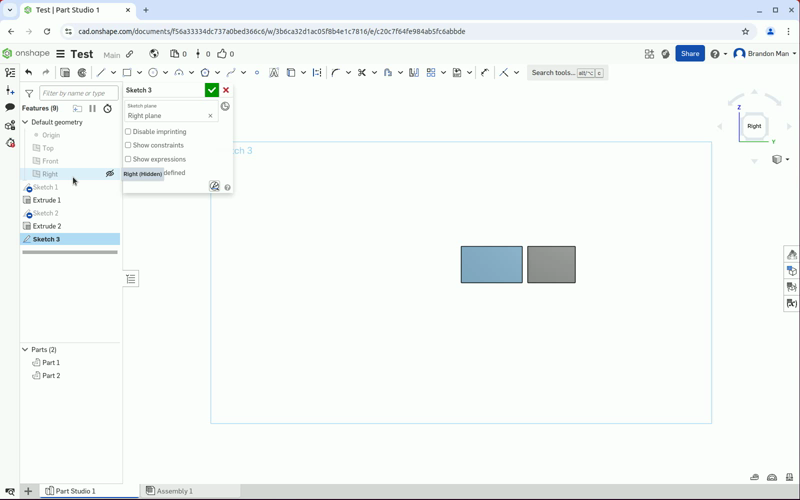
mouse_move(73, 352)
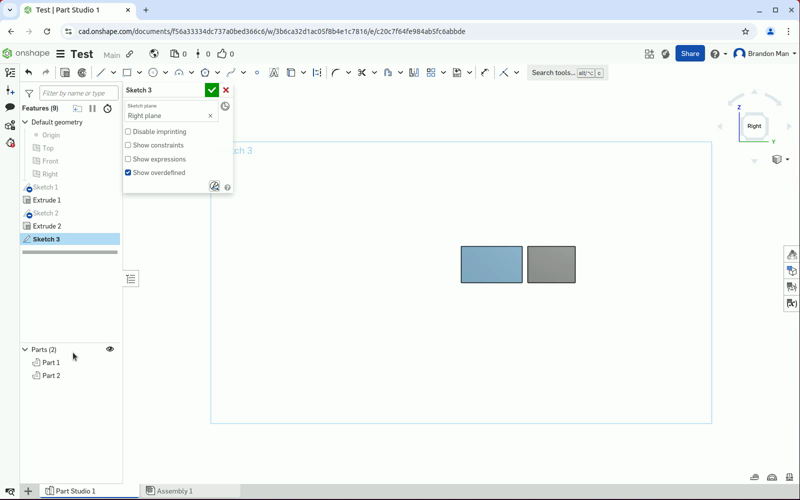
key(y)
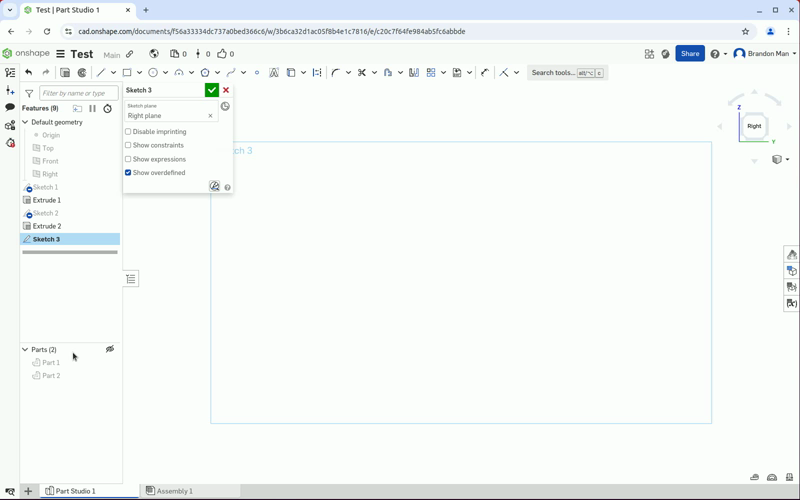
key(l)
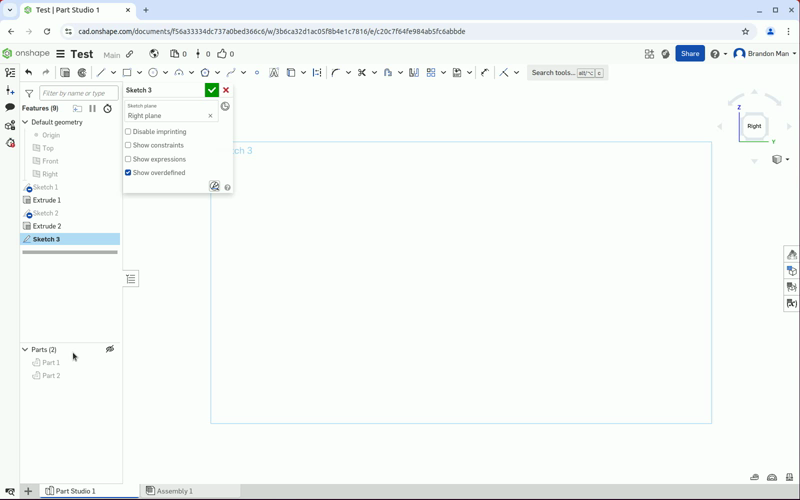
key_down(shift)
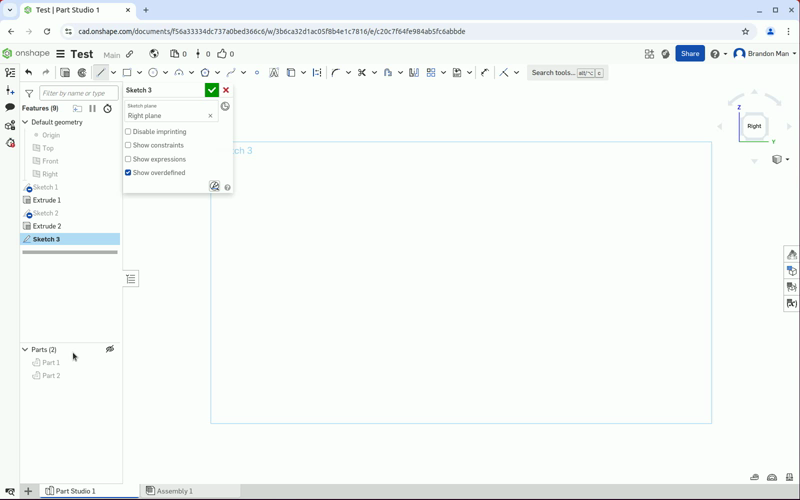
mouse_move(460, 246)
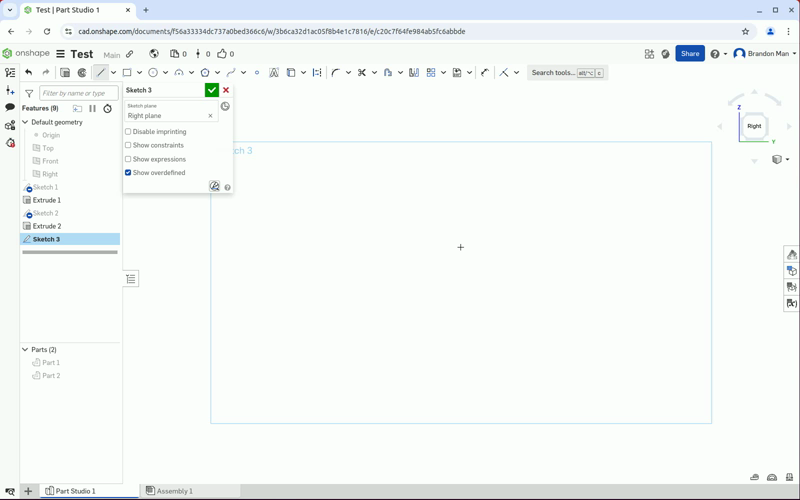
click(460, 246)
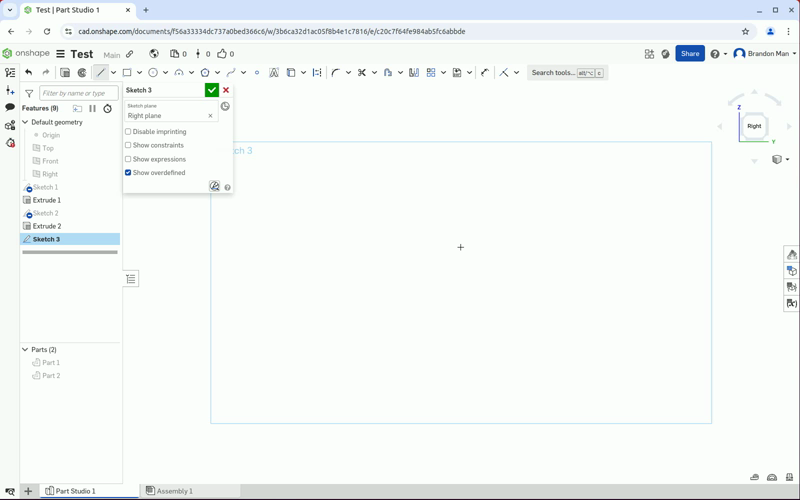
key_up(shift)
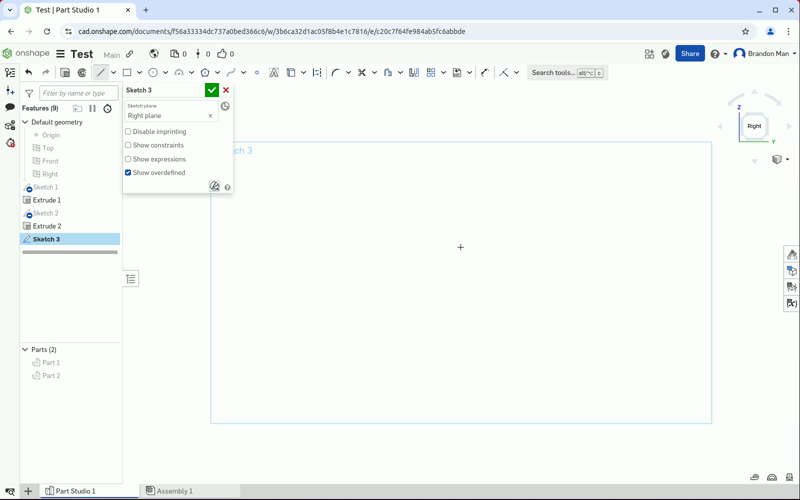
key_down(shift)
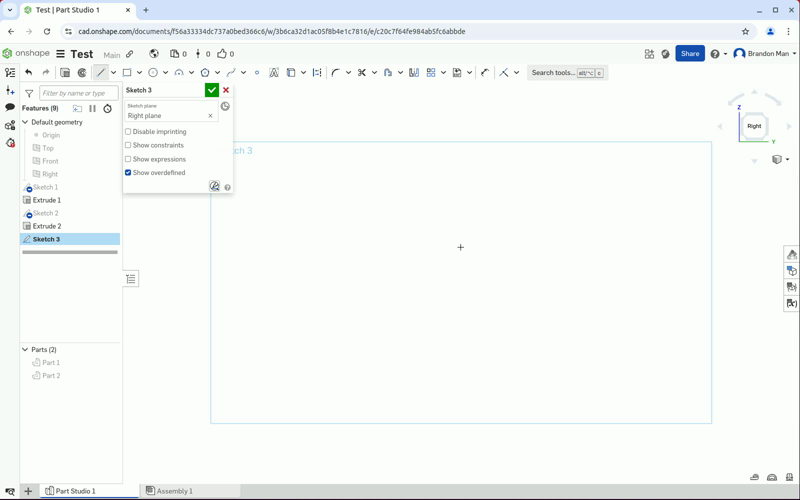
mouse_move(490, 246)
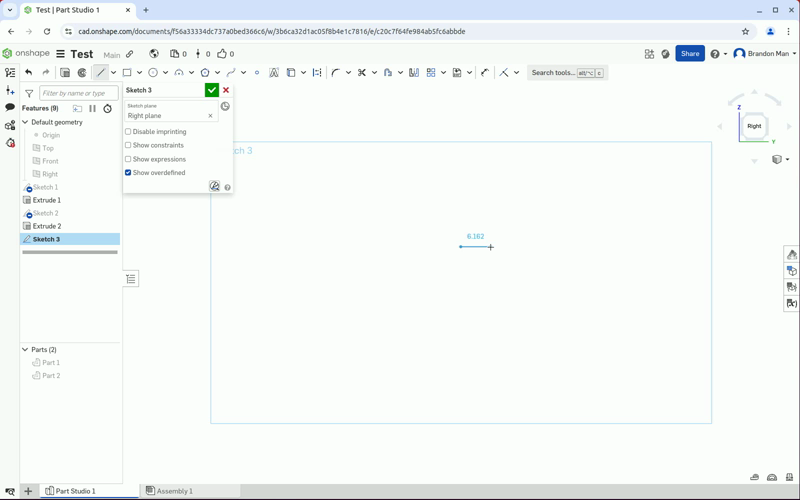
mouse_move(466, 246)
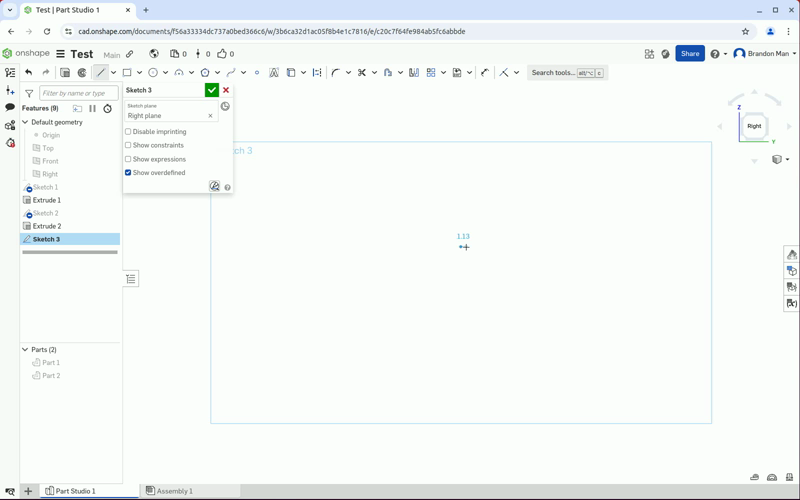
scroll(6)
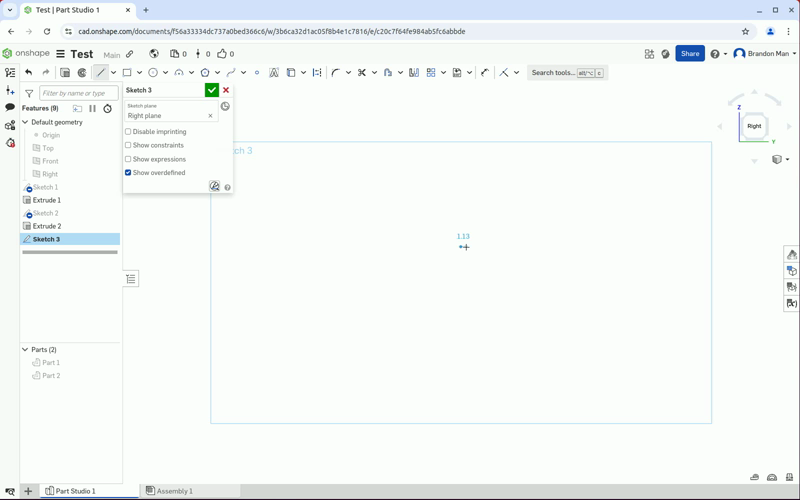
scroll(6)
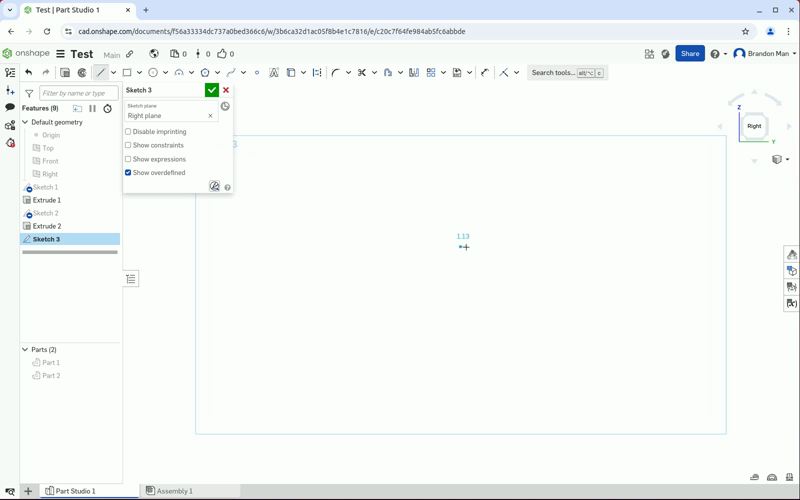
scroll(6)
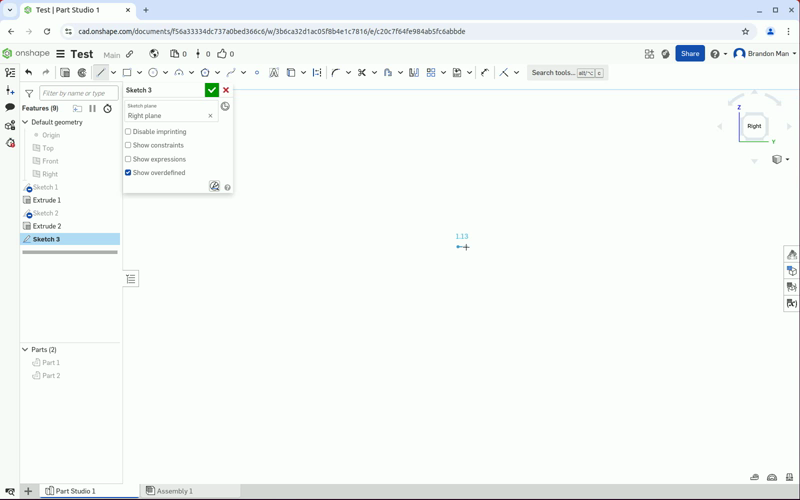
scroll(6)
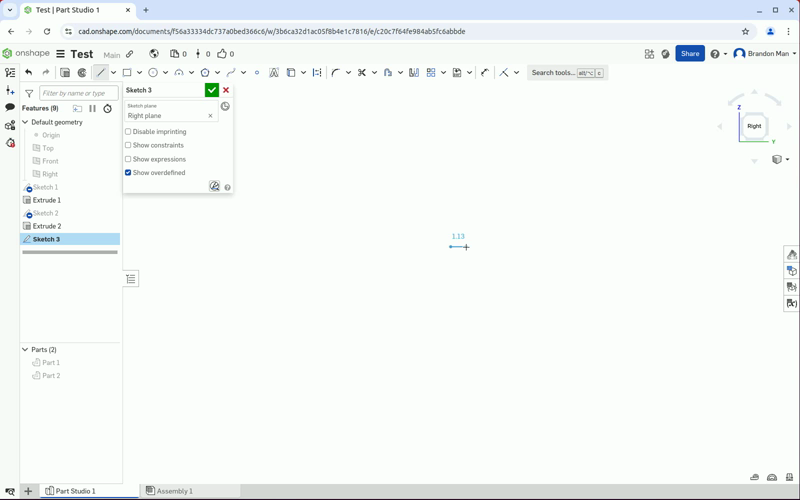
scroll(6)
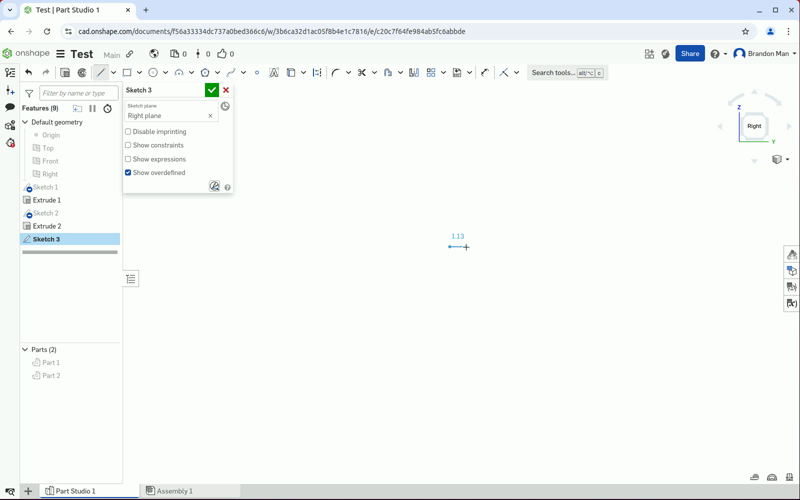
scroll(6)
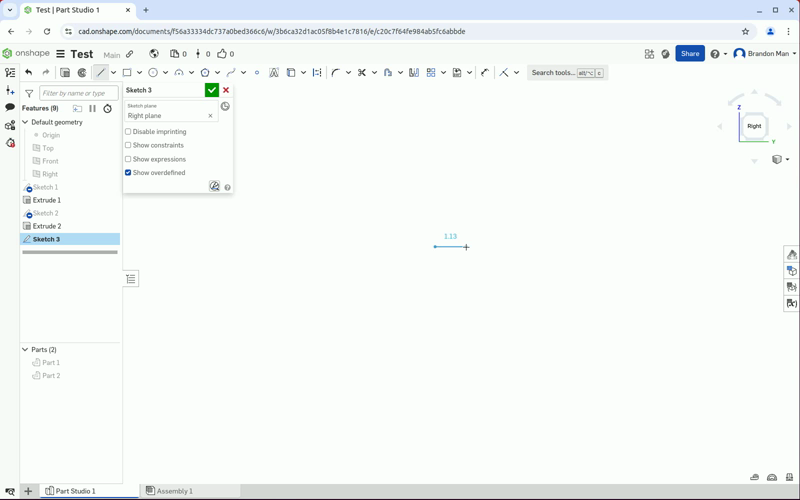
scroll(6)
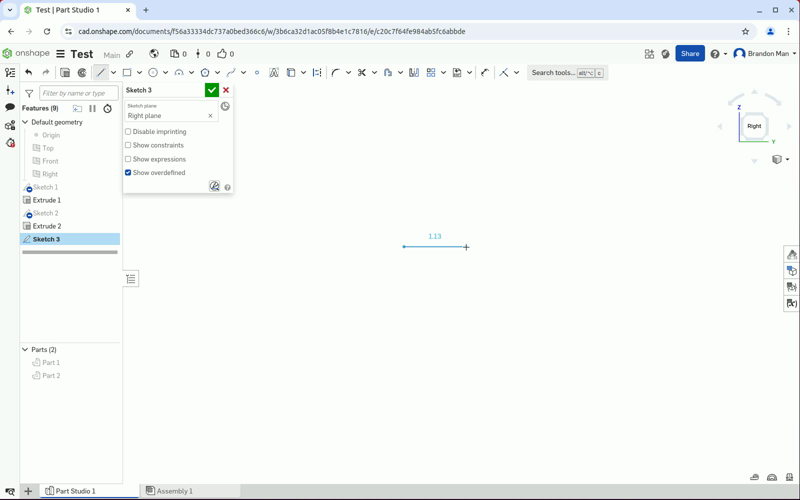
click(466, 246)
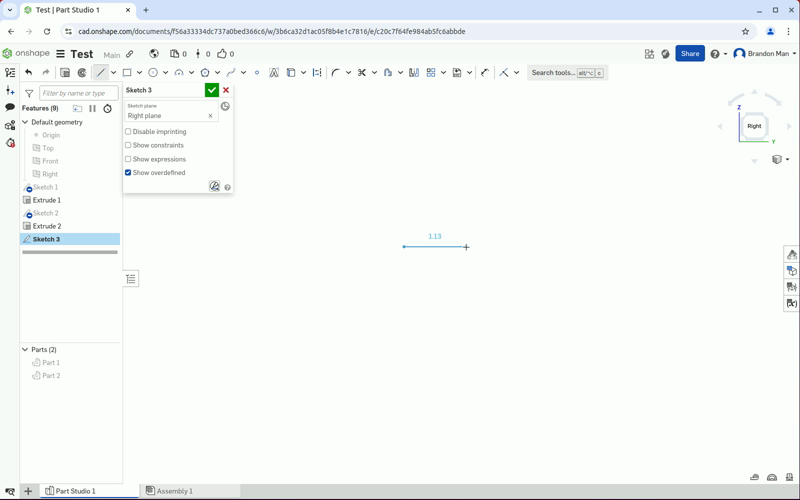
scroll(-6)
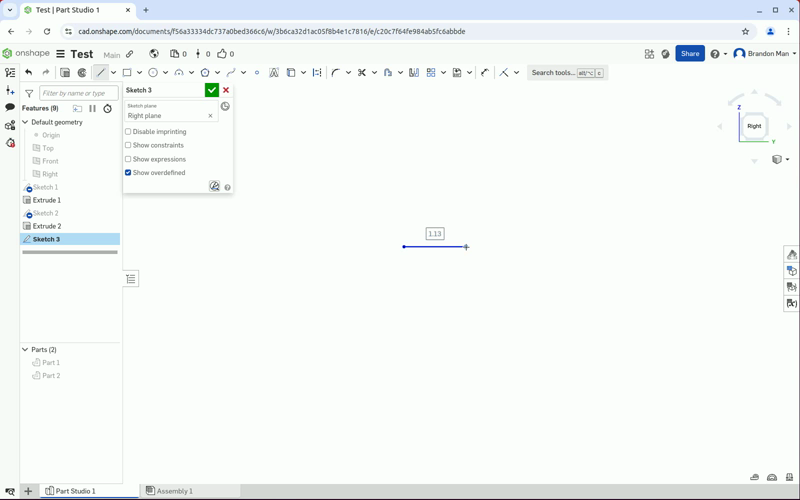
scroll(-6)
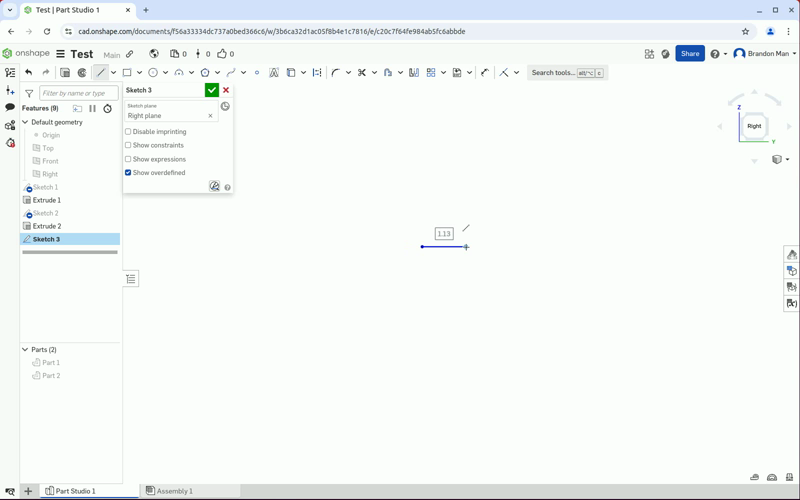
scroll(-6)
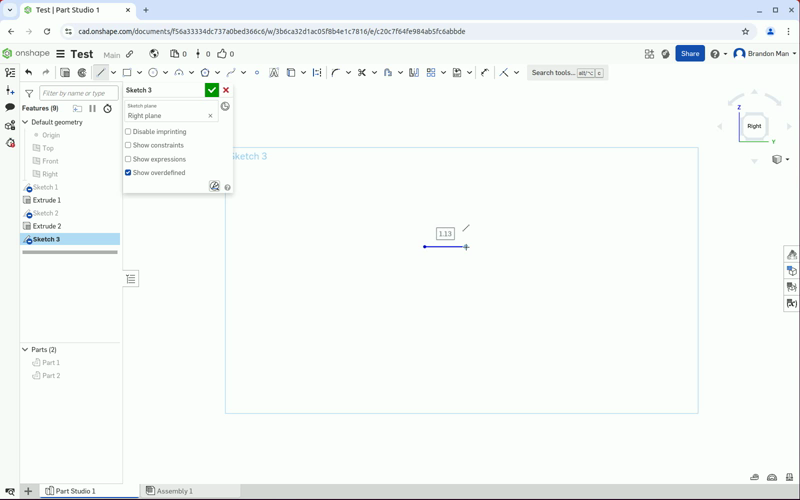
scroll(-6)
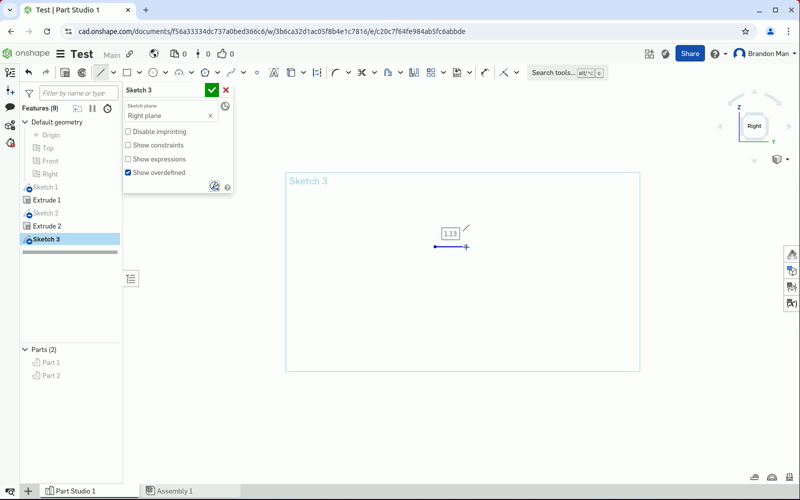
scroll(-6)
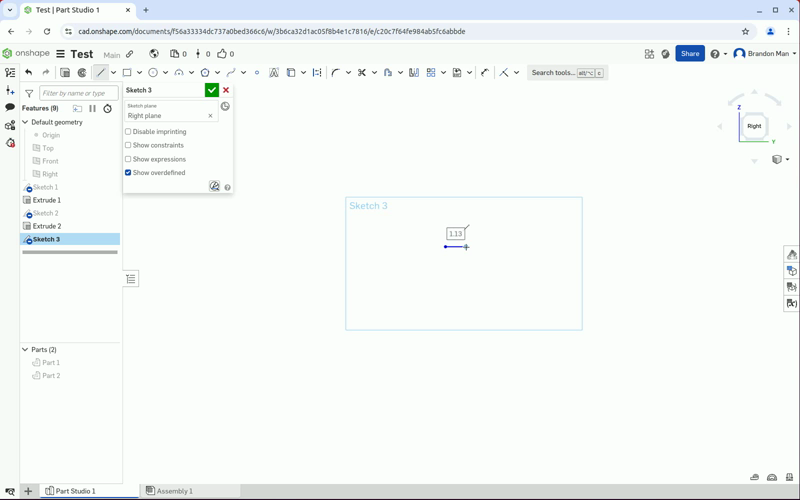
scroll(-6)
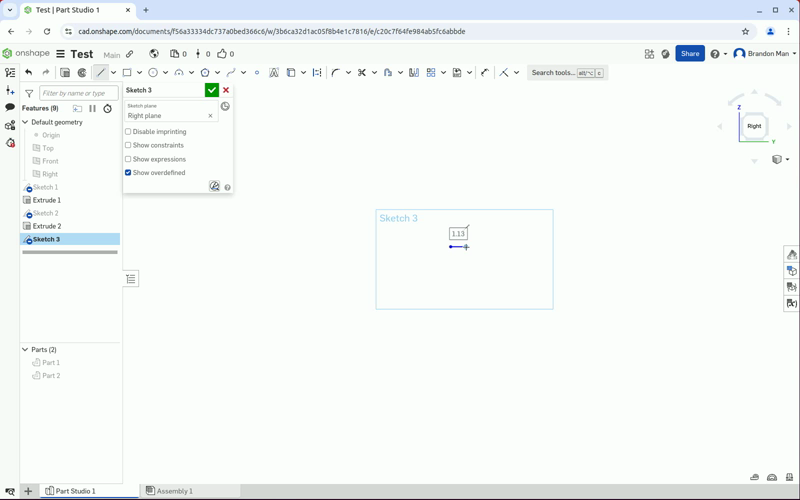
scroll(-6)
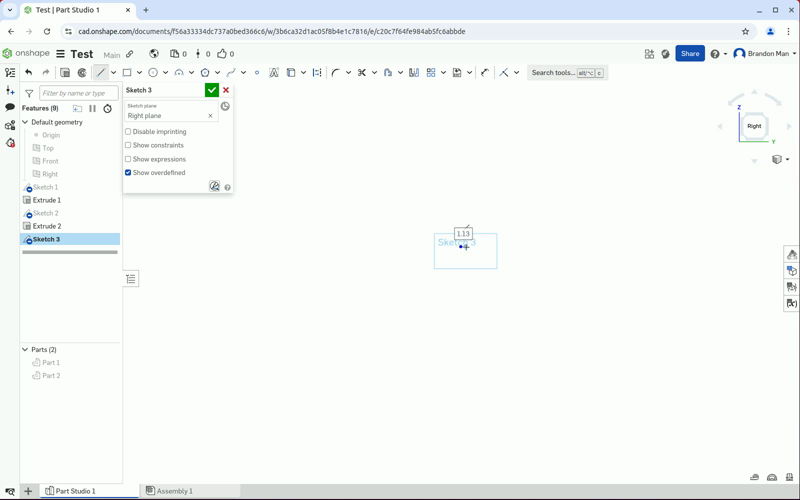
key_up(shift)
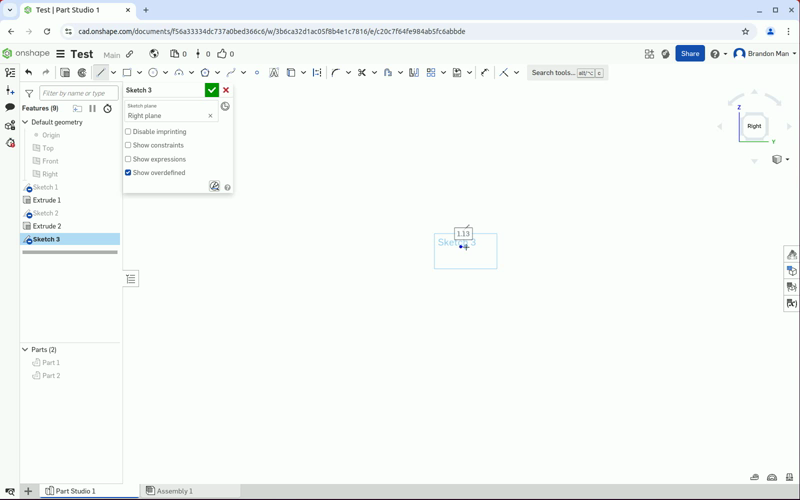
key_down(shift)
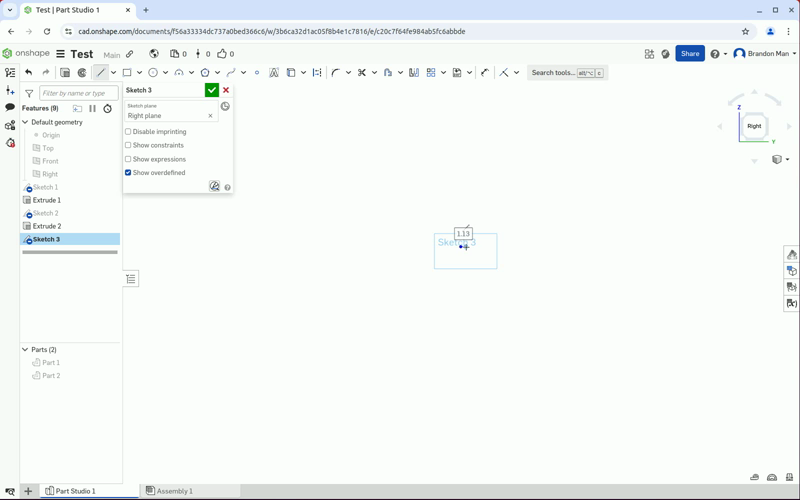
mouse_move(496, 246)
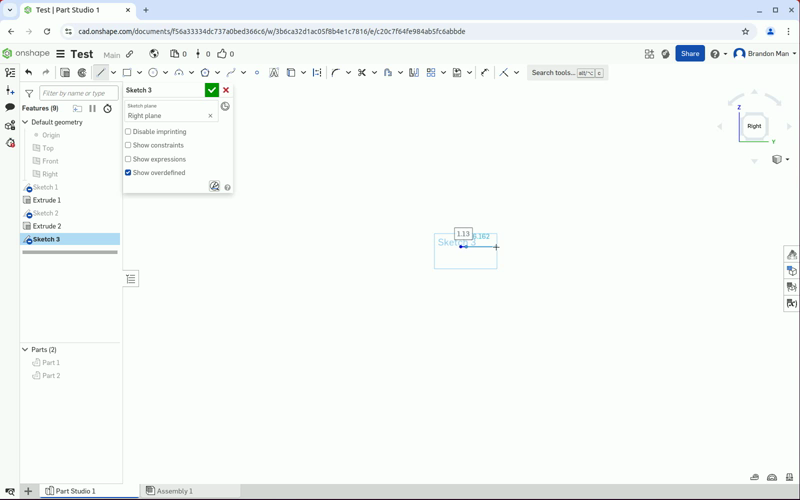
mouse_move(466, 200)
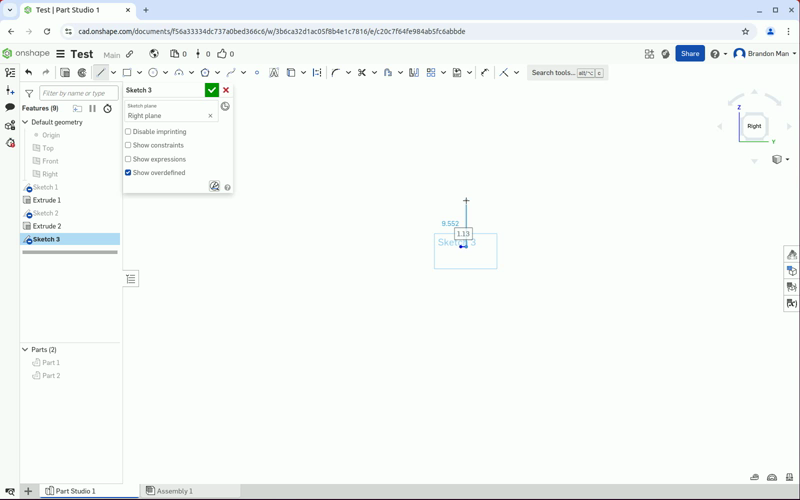
click(466, 200)
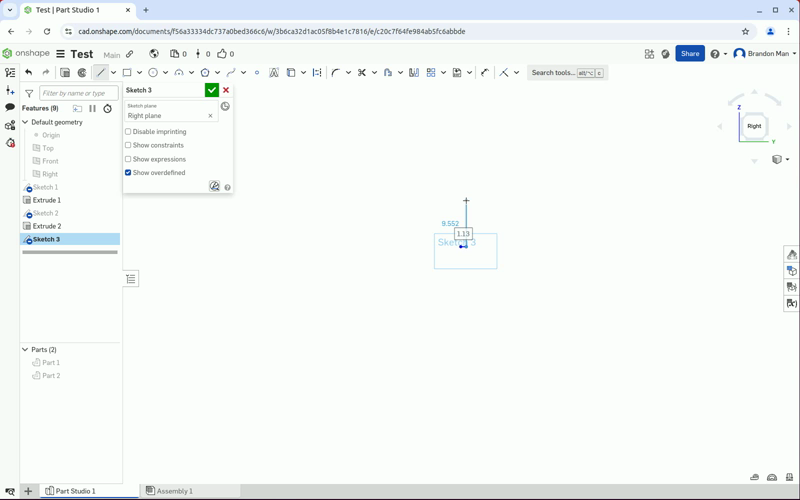
key_up(shift)
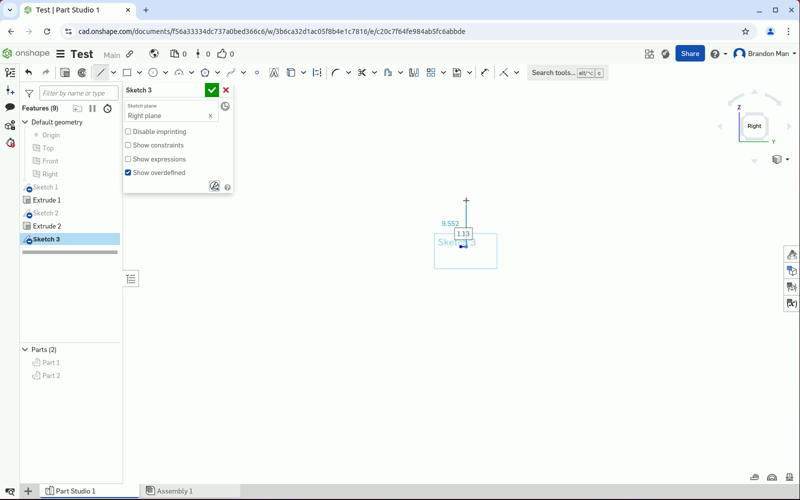
key_down(shift)
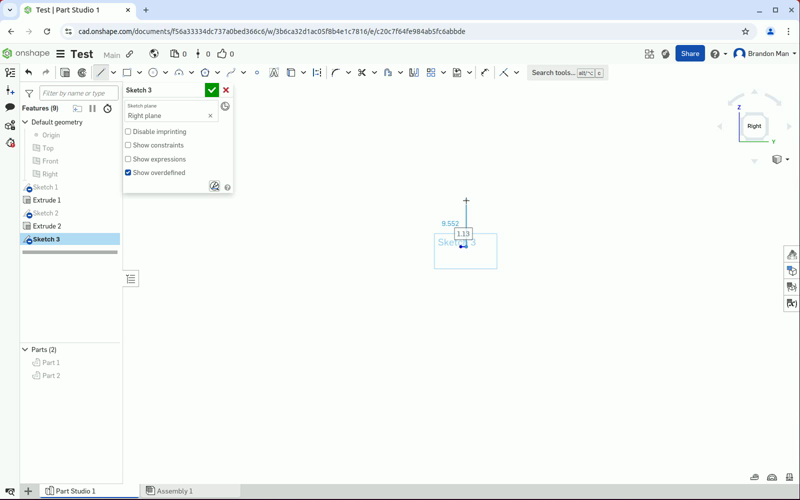
mouse_move(496, 200)
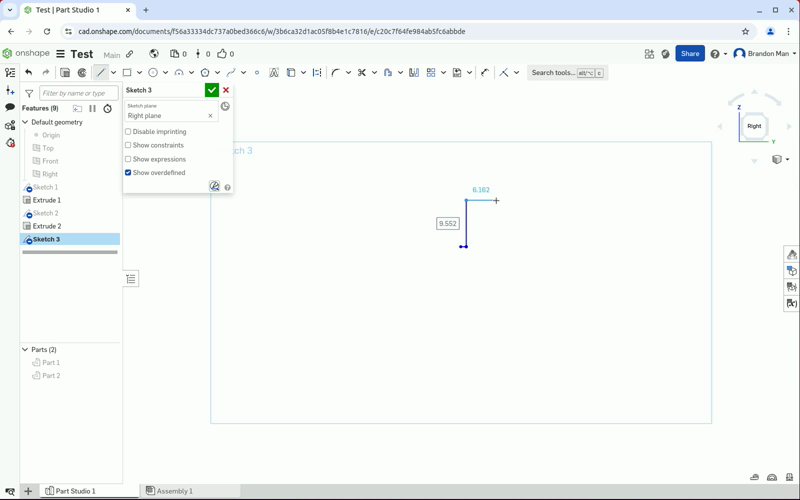
mouse_move(460, 200)
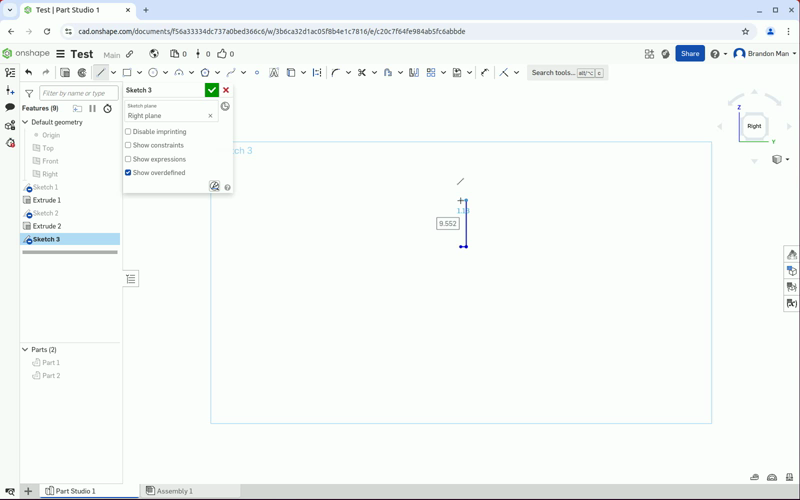
scroll(6)
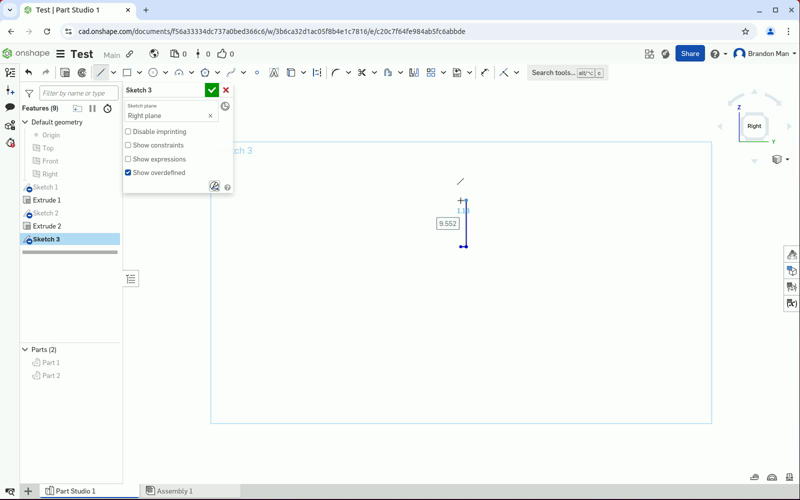
scroll(6)
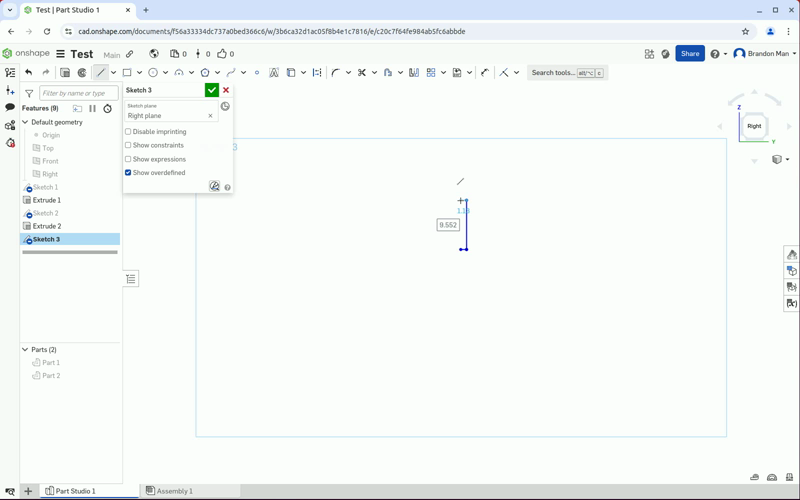
scroll(6)
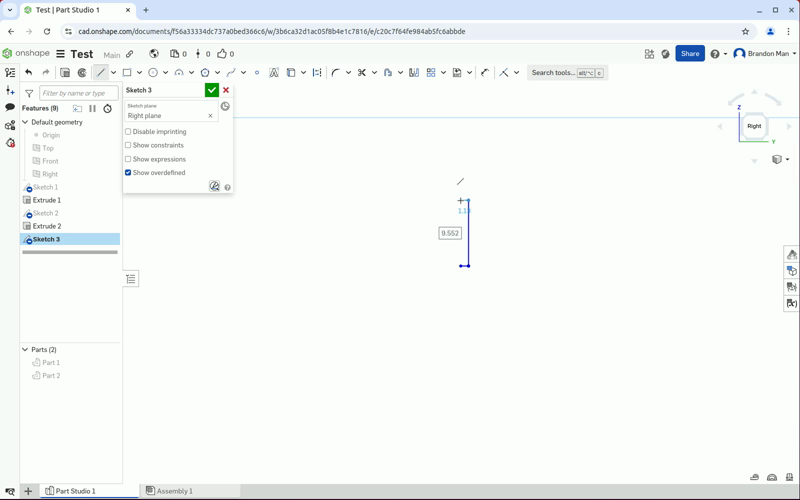
scroll(6)
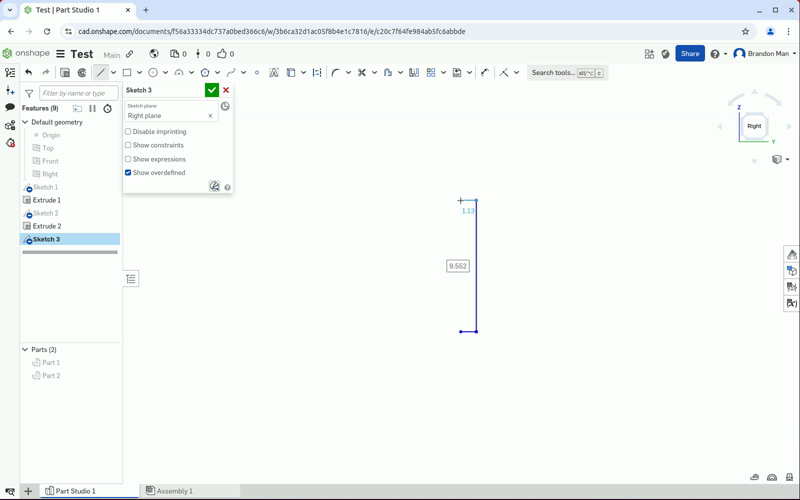
scroll(6)
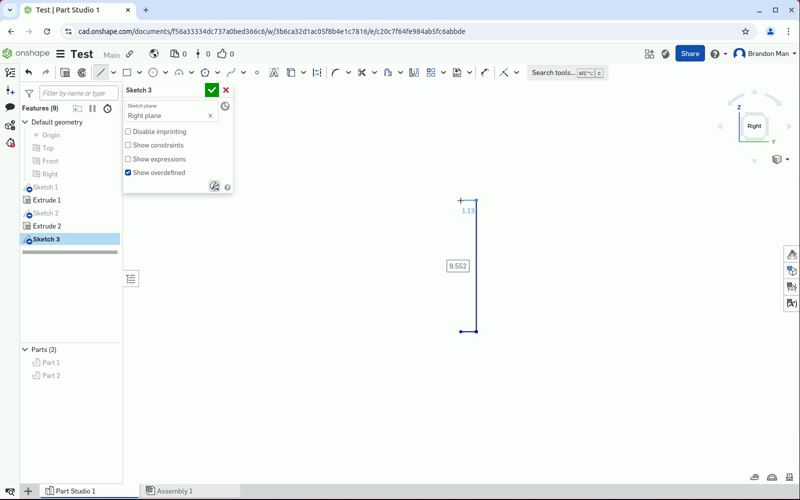
scroll(6)
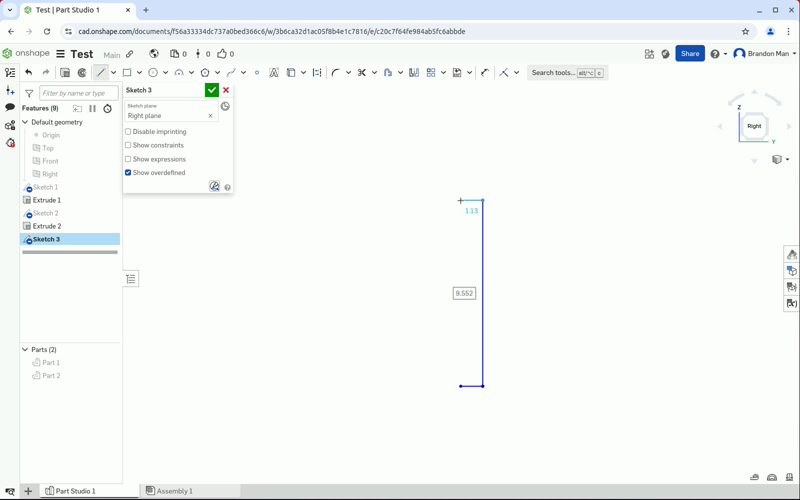
scroll(6)
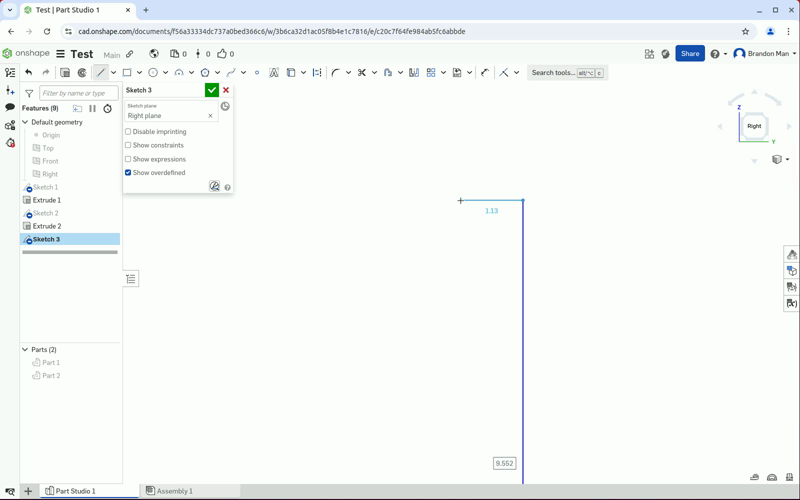
click(460, 200)
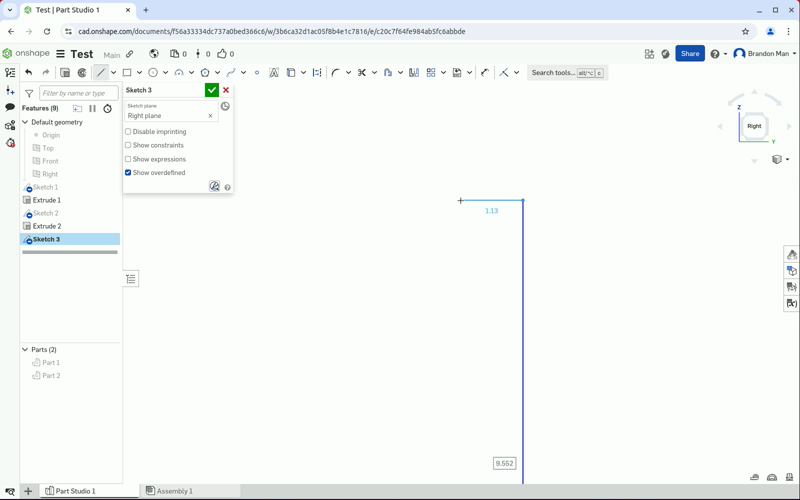
scroll(-6)
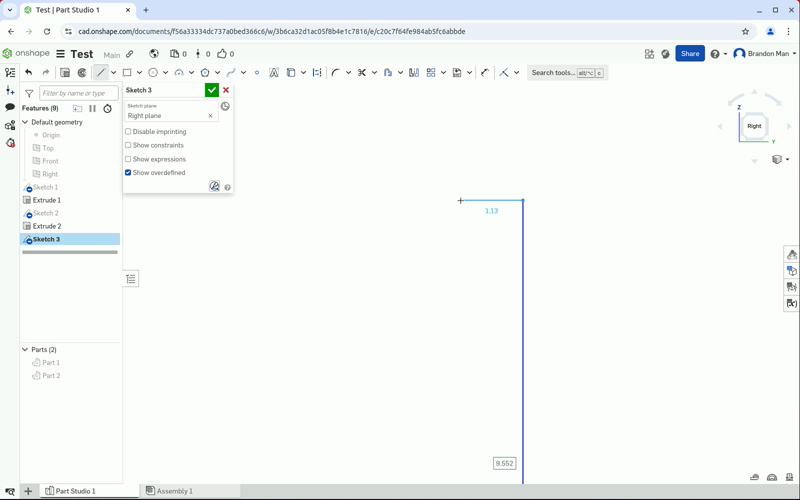
scroll(-6)
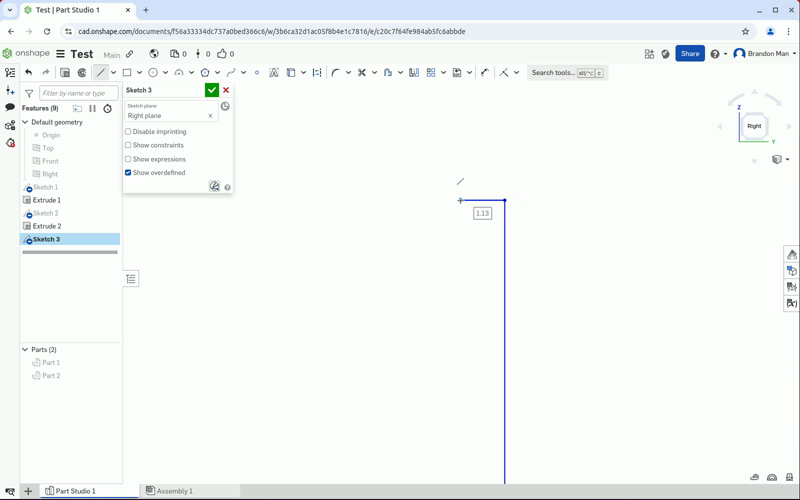
scroll(-6)
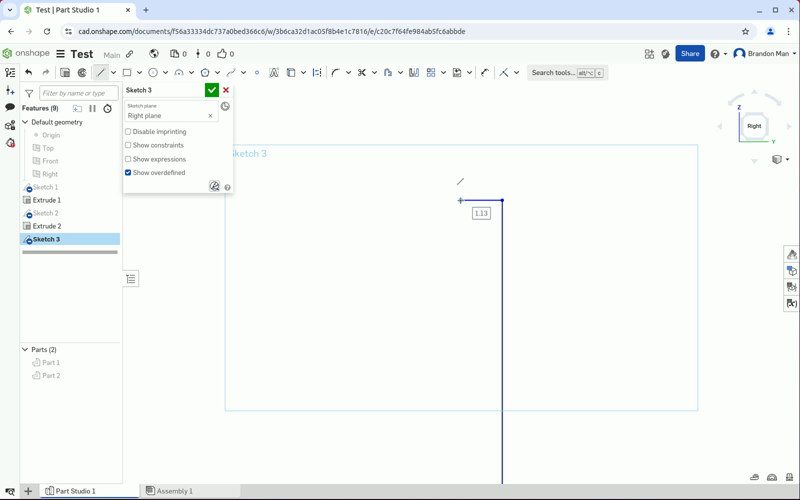
scroll(-6)
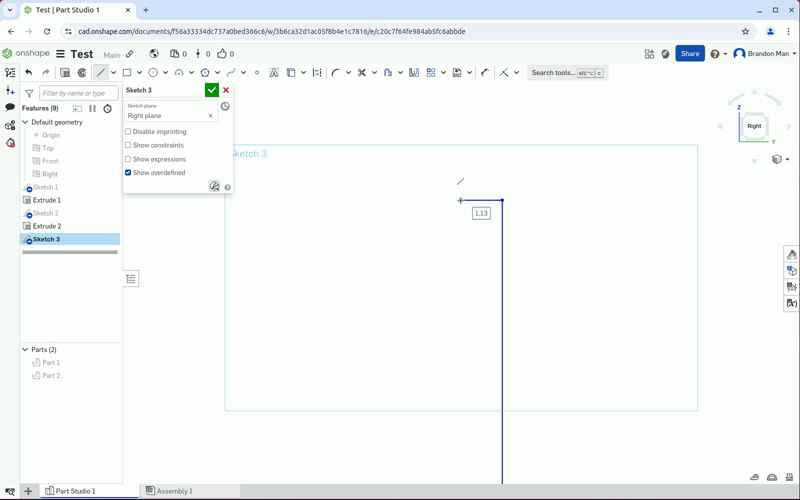
scroll(-6)
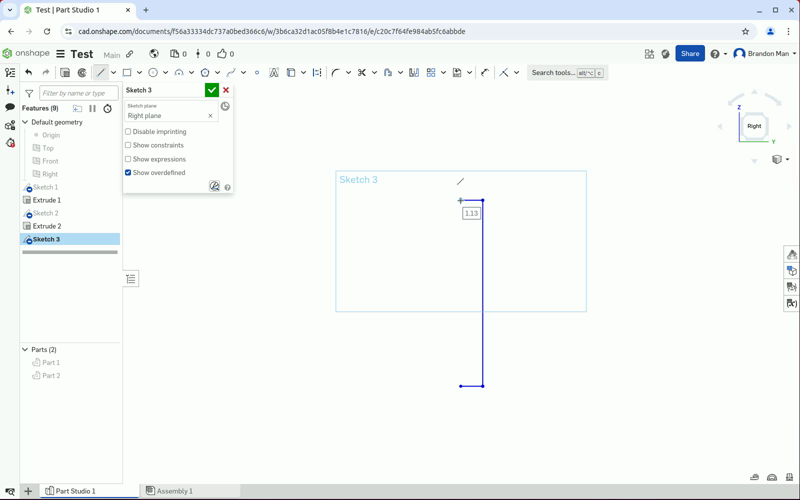
scroll(-6)
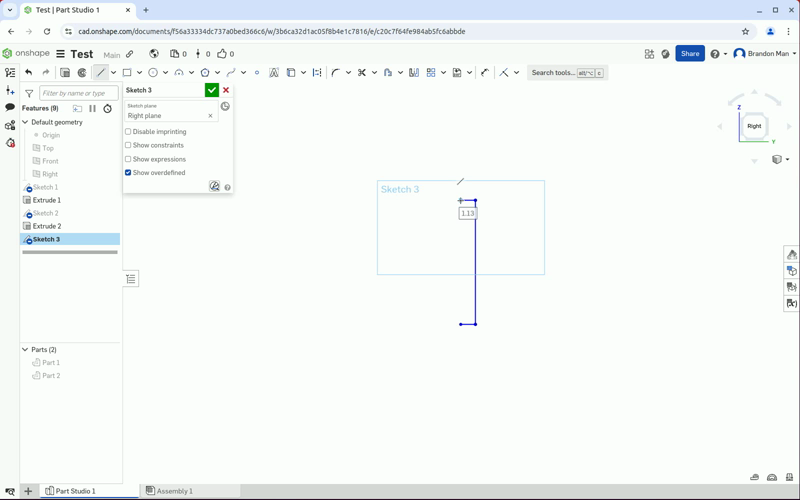
scroll(-6)
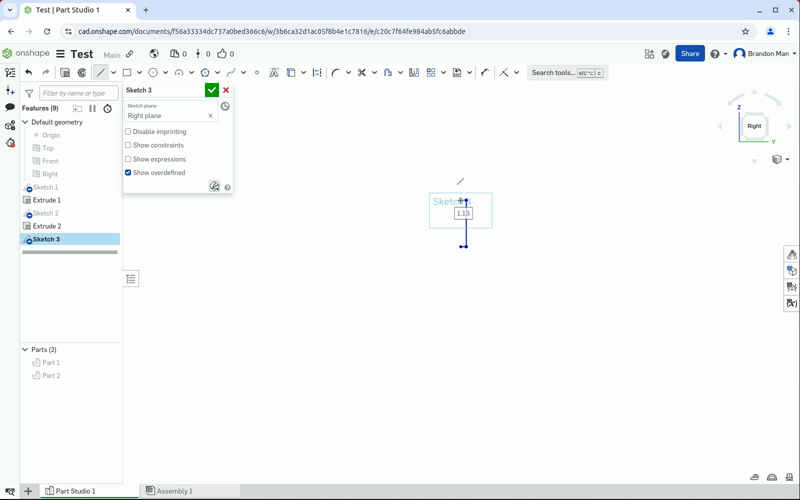
key_up(shift)
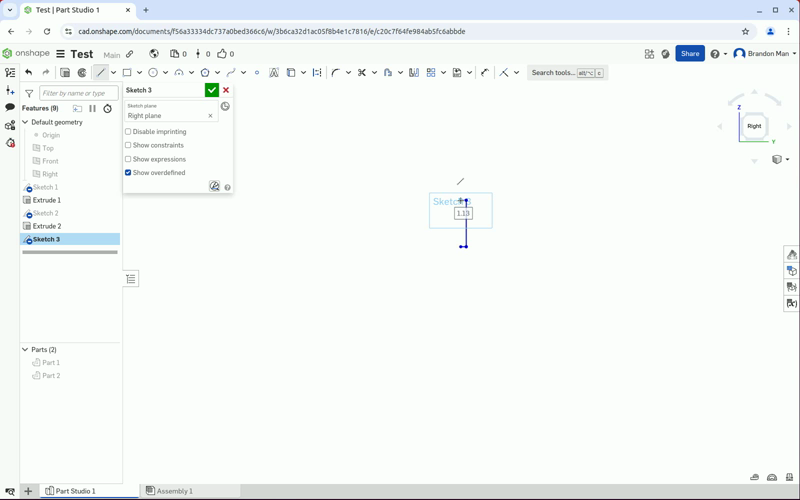
mouse_move(490, 200)
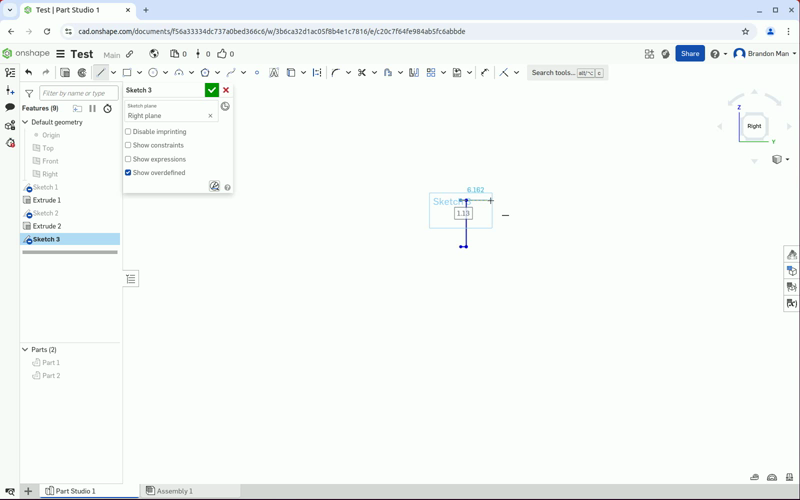
key_down(shift)
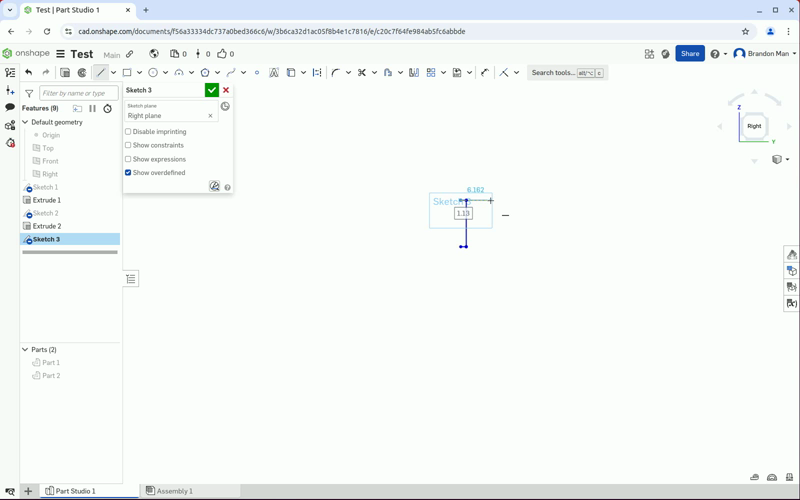
mouse_move(460, 246)
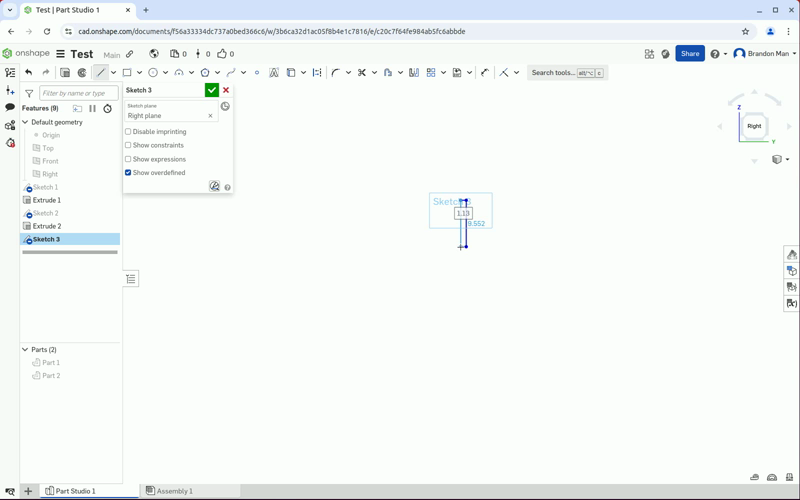
key_up(shift)
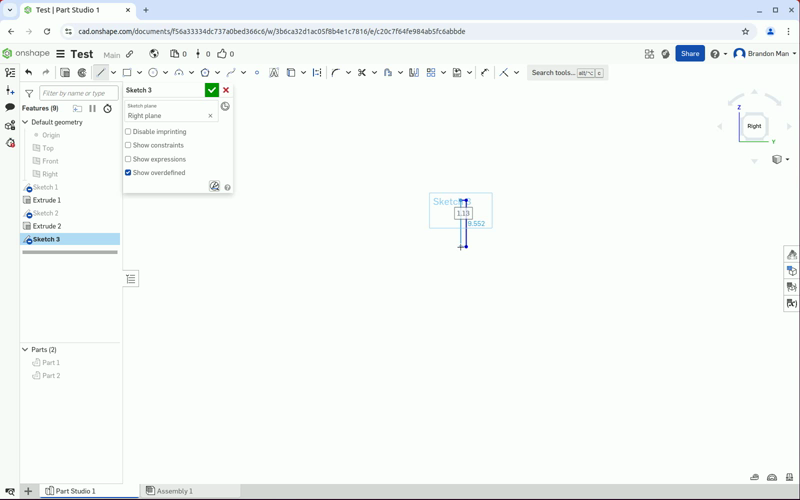
click(460, 246)
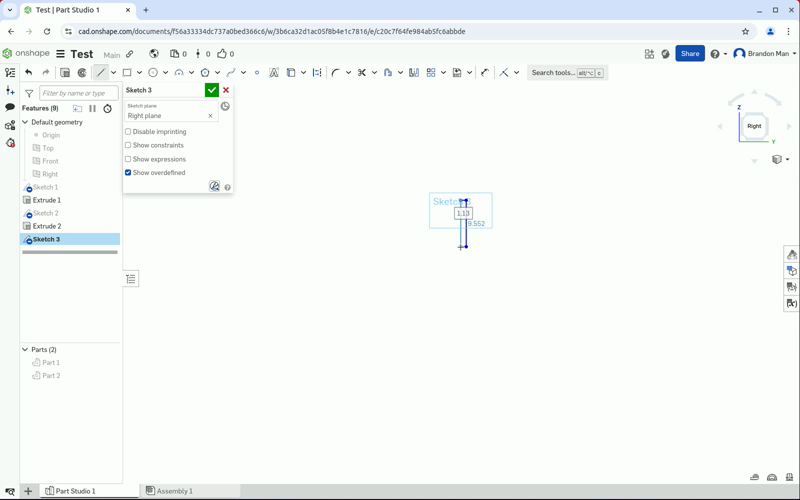
key(esc)
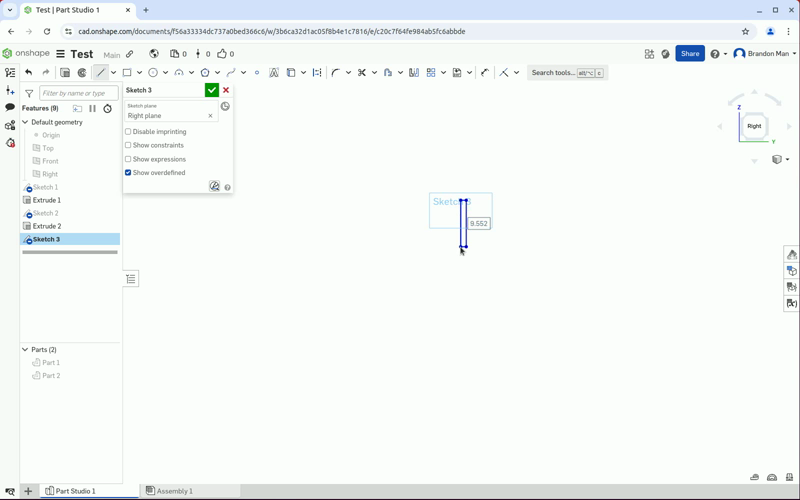
mouse_move(463, 219)
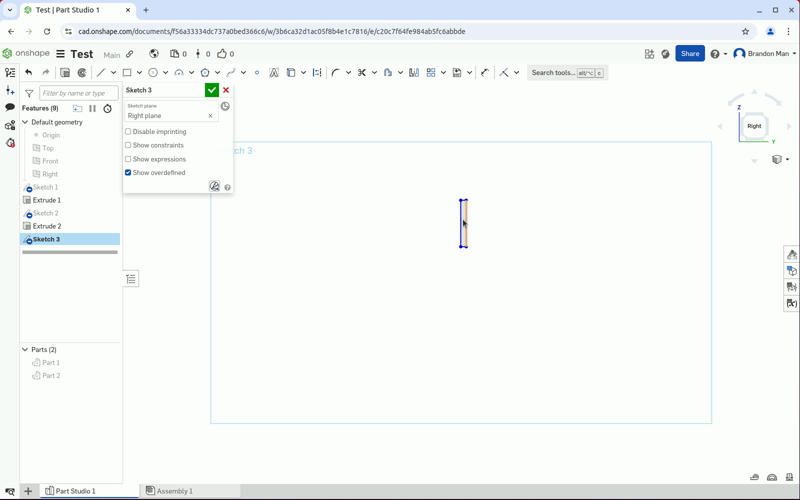
scroll(6)
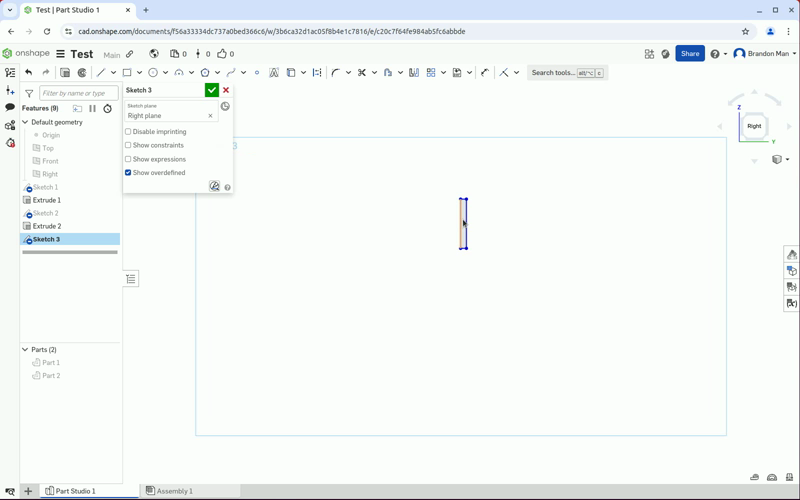
scroll(6)
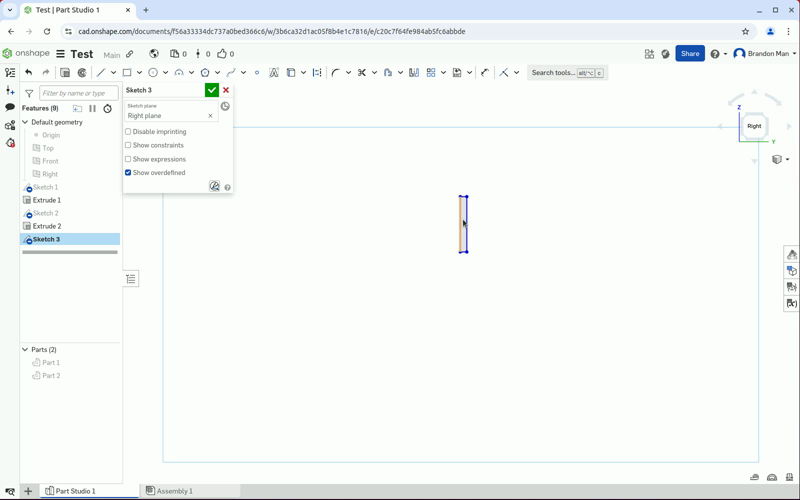
scroll(6)
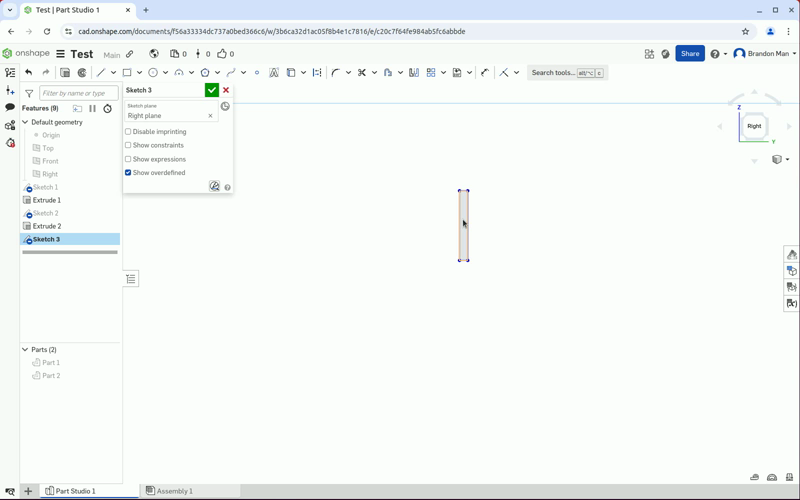
scroll(6)
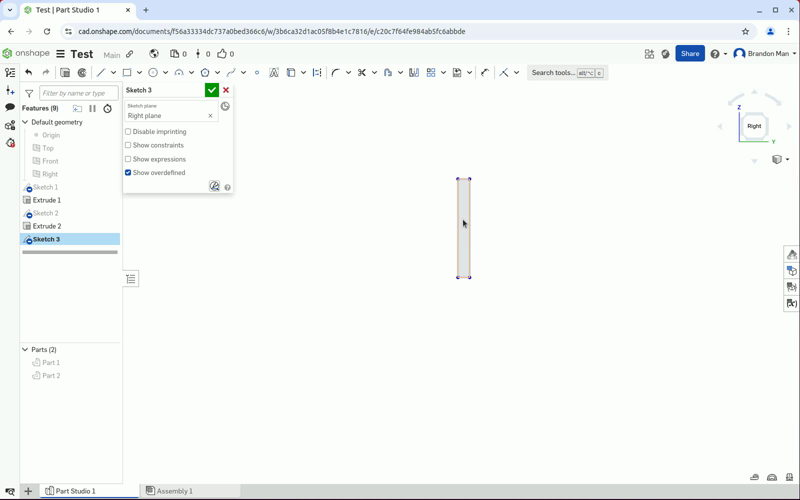
scroll(6)
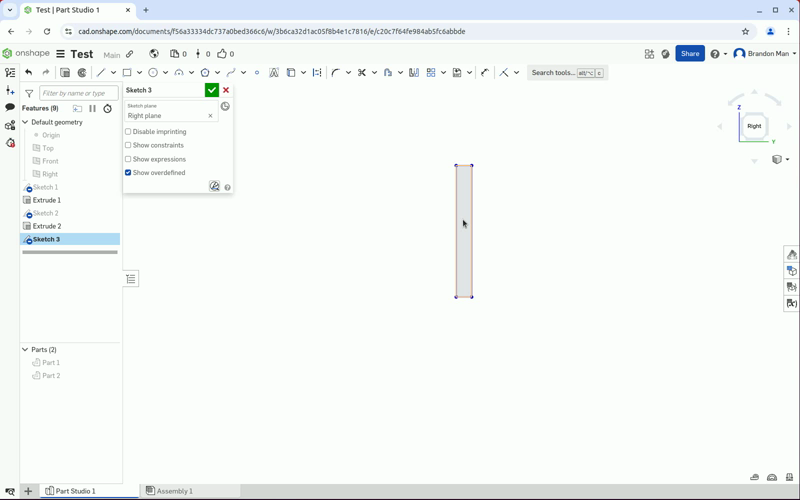
scroll(6)
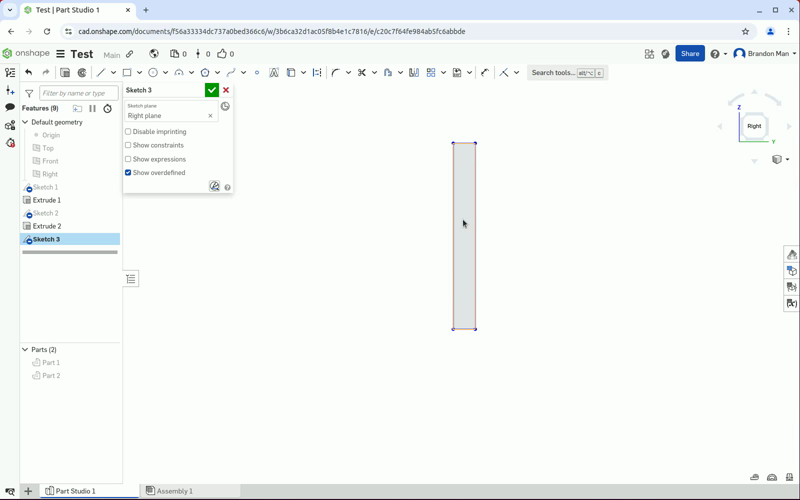
scroll(6)
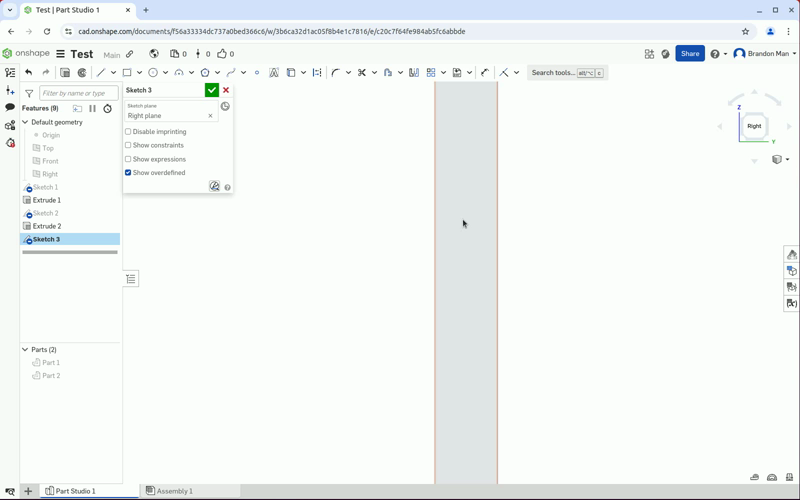
click(463, 219)
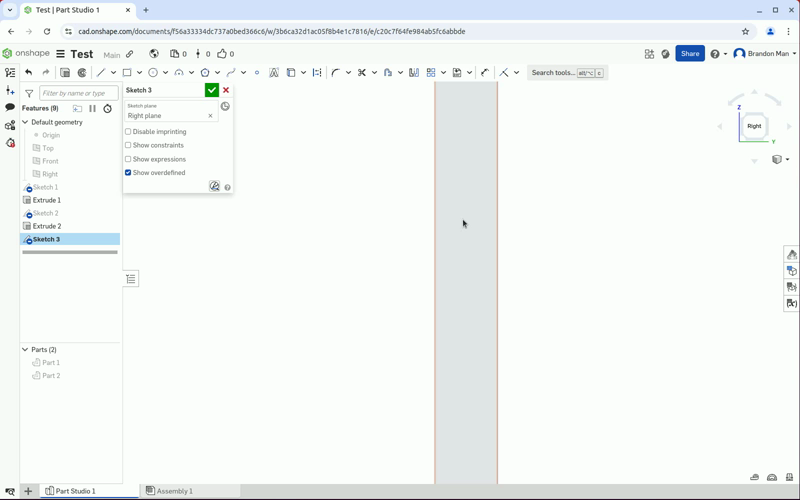
scroll(-6)
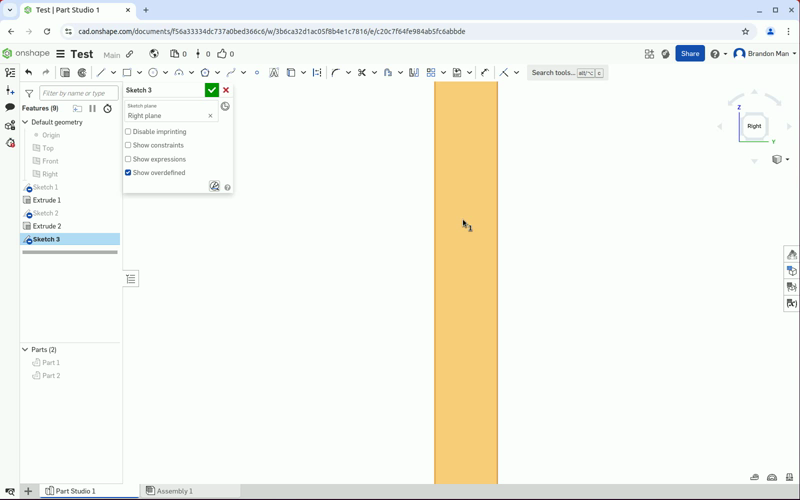
scroll(-6)
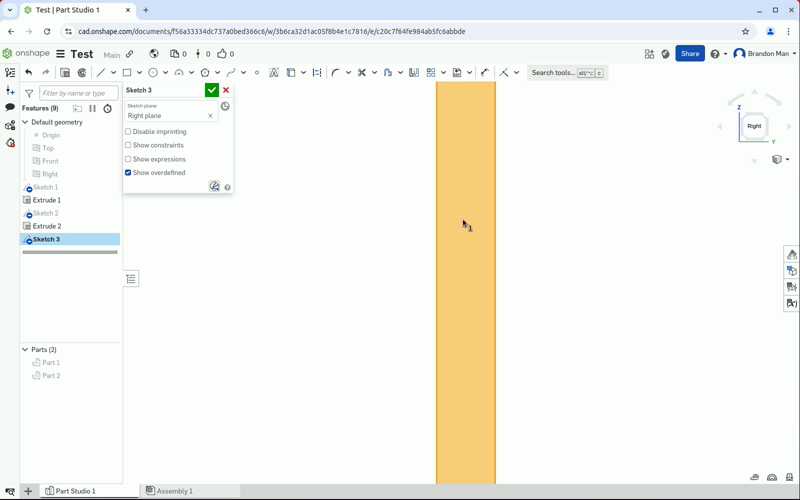
scroll(-6)
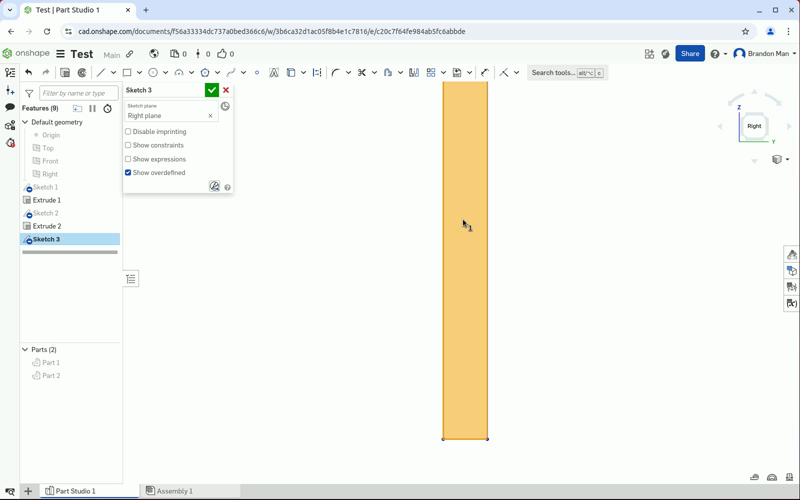
scroll(-6)
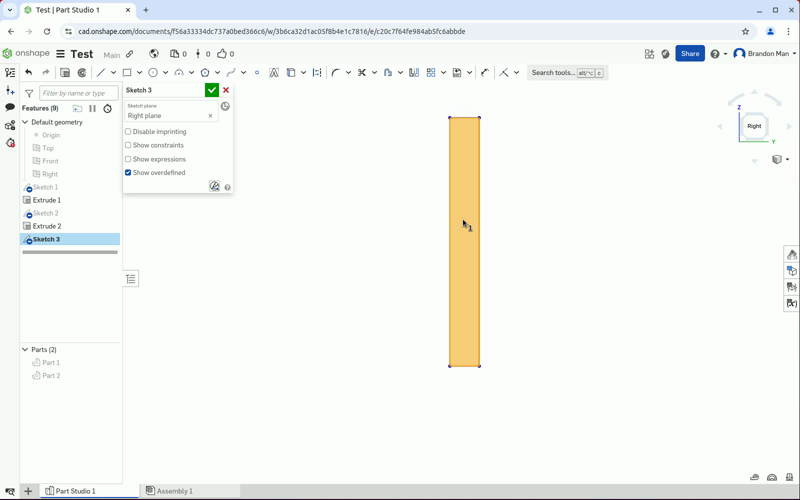
scroll(-6)
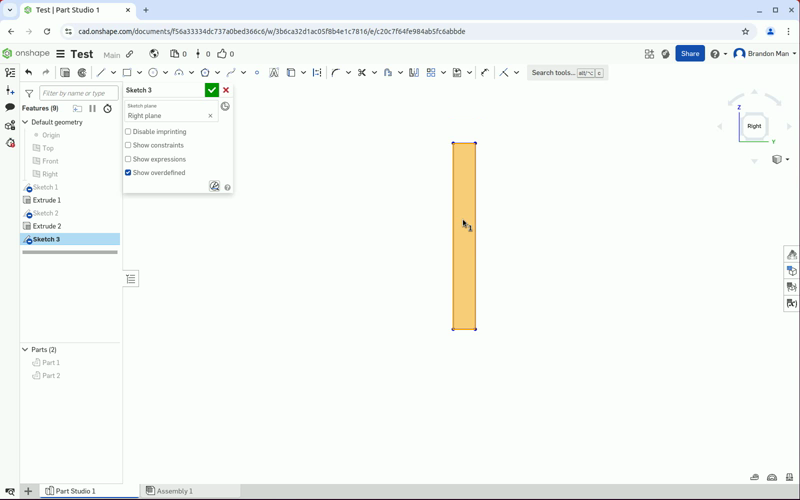
scroll(-6)
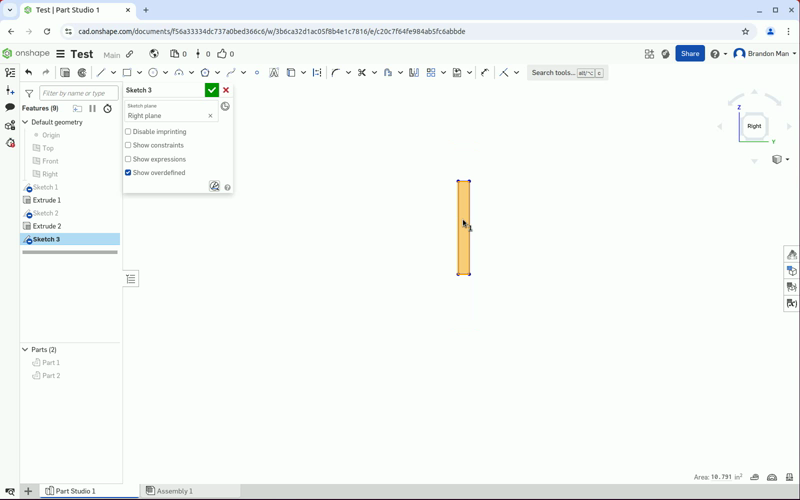
scroll(-6)
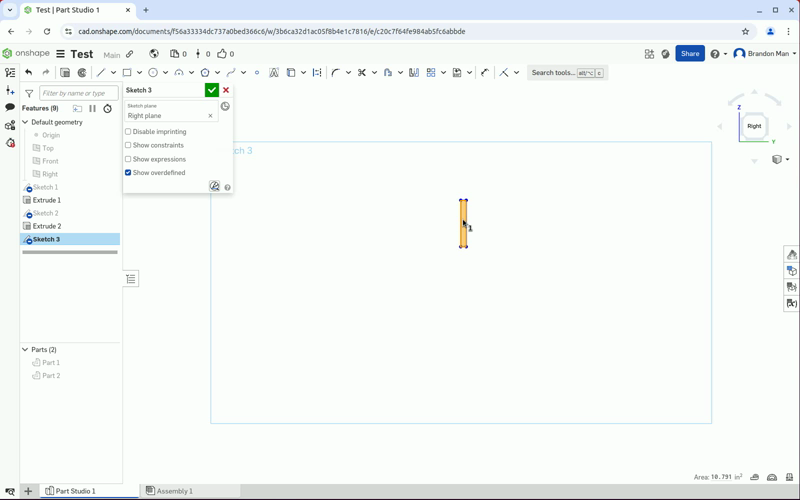
mouse_move(73, 352)
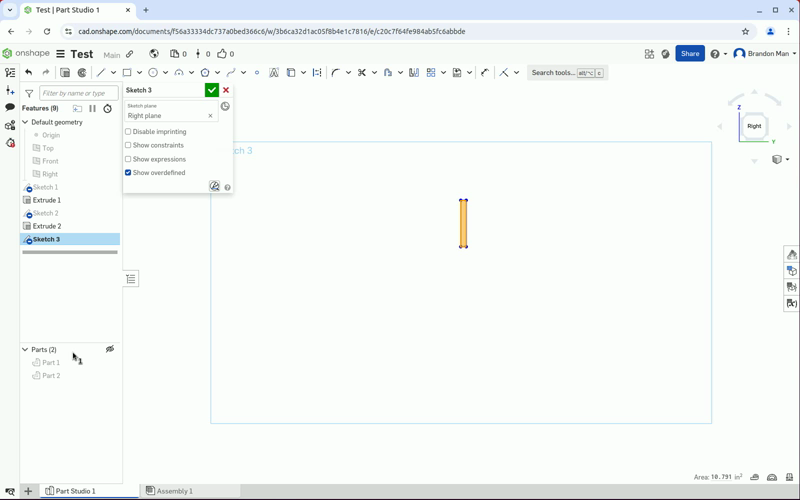
key(shift+y)
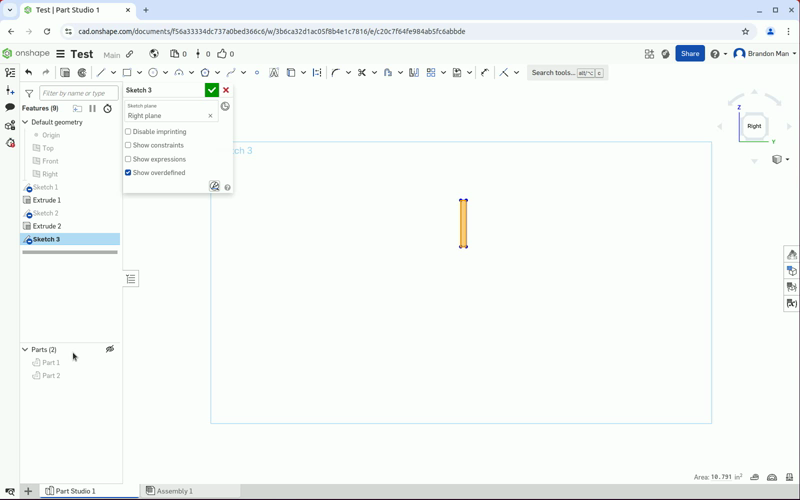
key(shift+e)
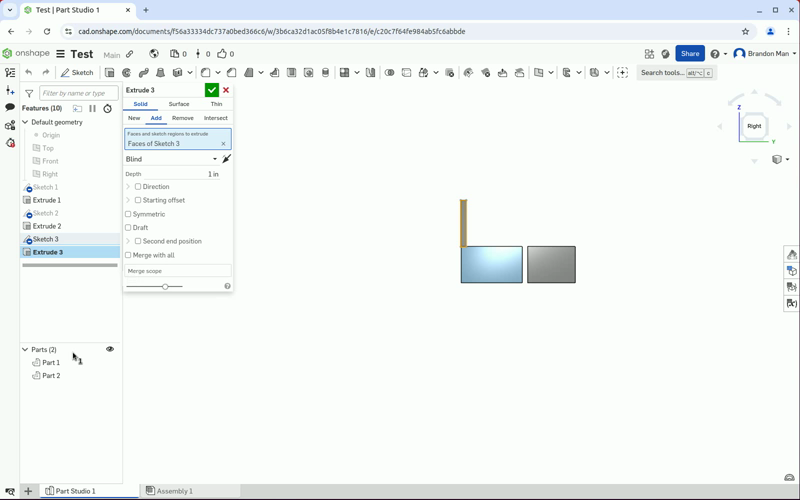
mouse_move(143, 106)
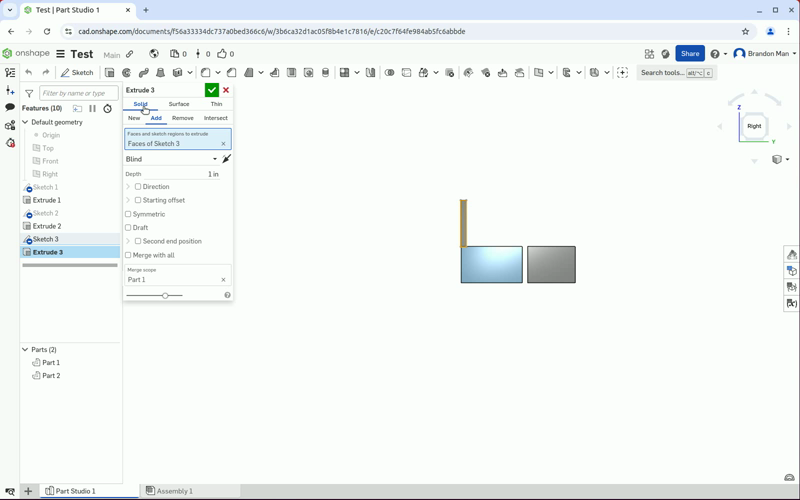
click(143, 106)
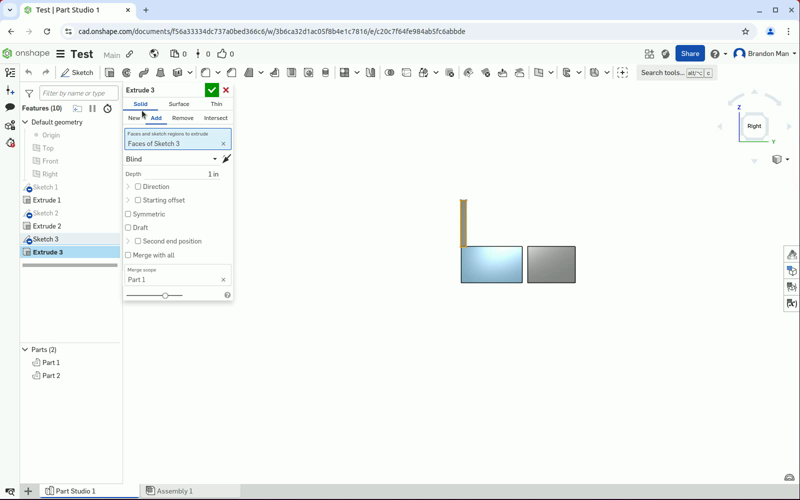
mouse_move(137, 120)
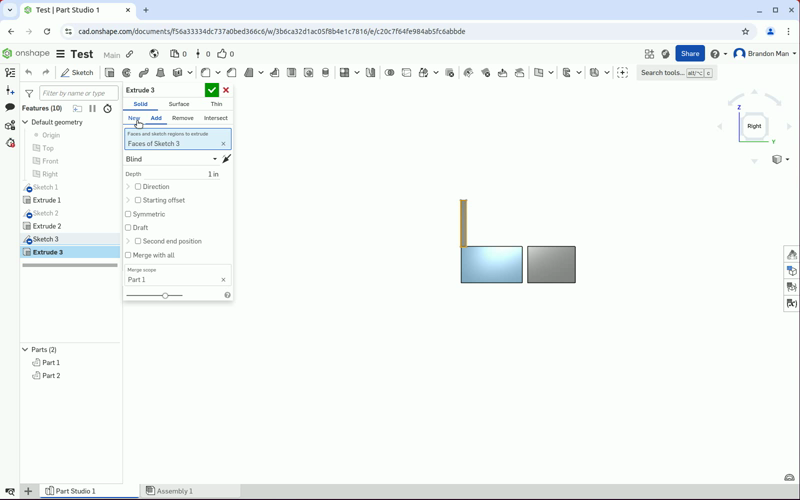
click(137, 120)
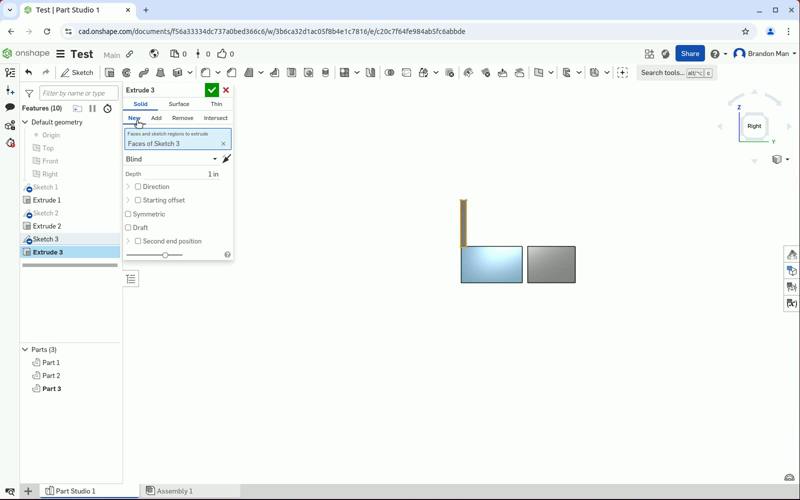
key(tab, 4)
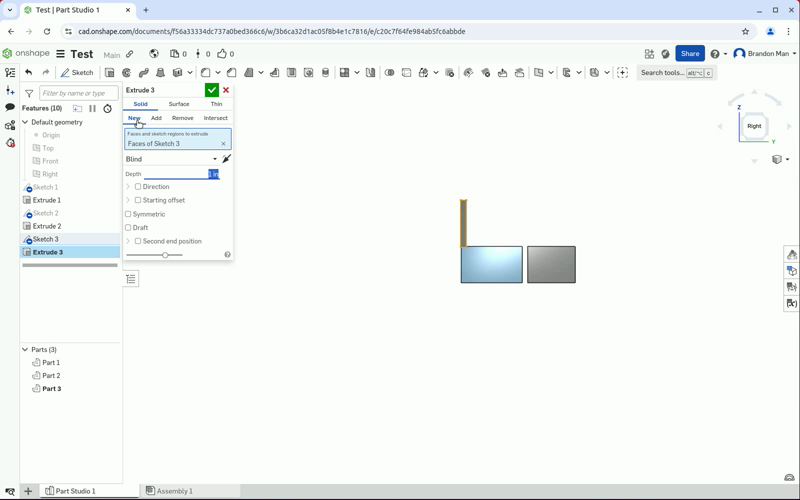
text(7.943)
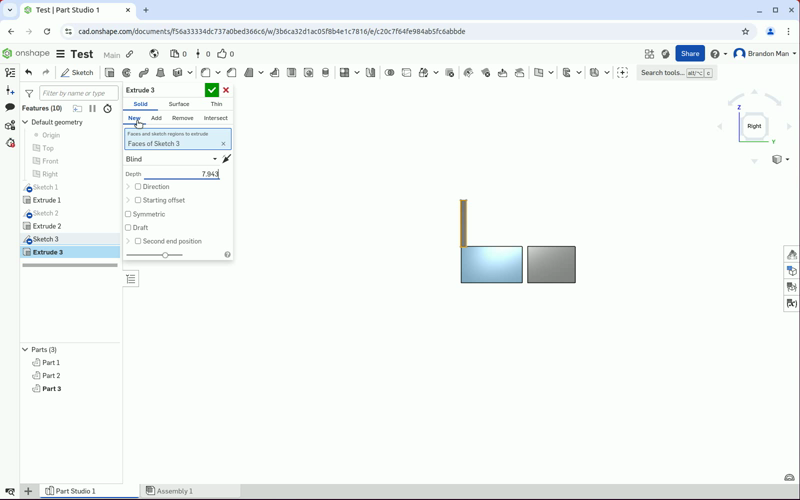
key(tab, 3)
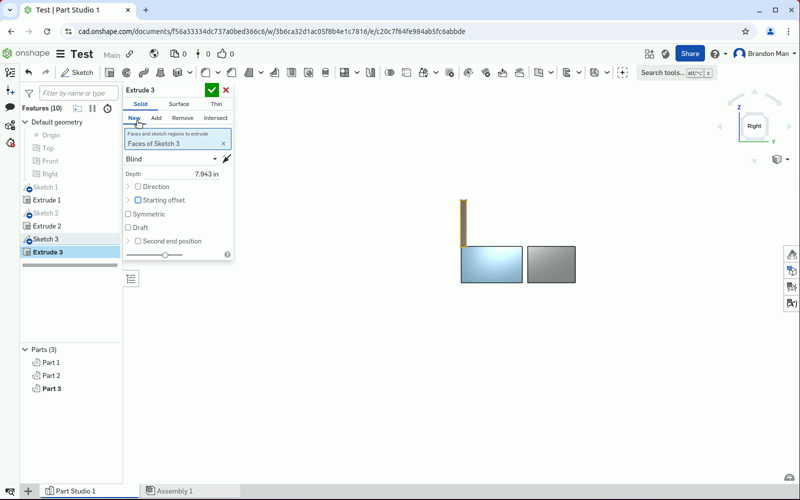
key(tab, 2)
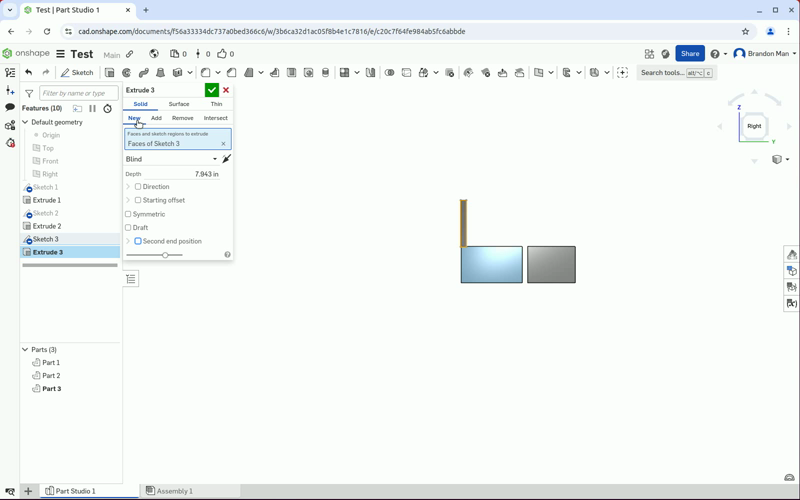
key(space)
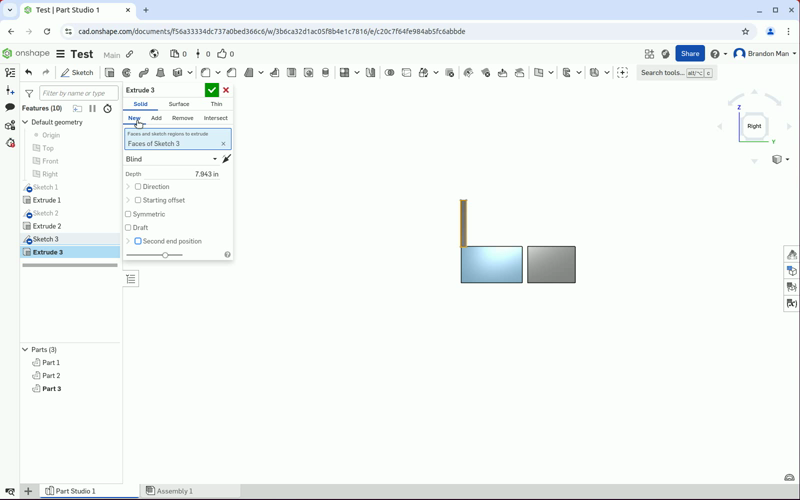
key(tab, 3)
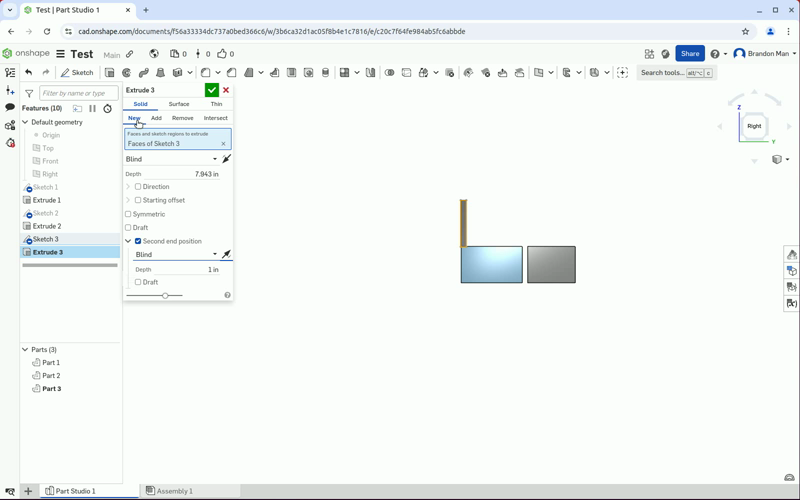
text(7.943)
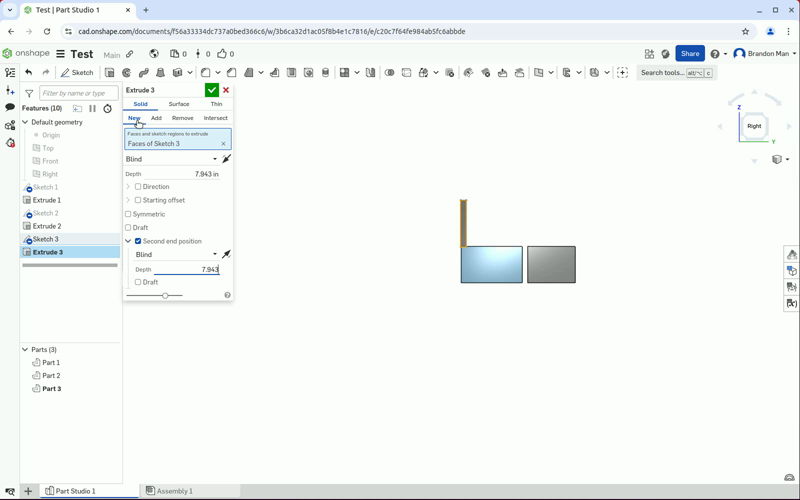
key(enter)
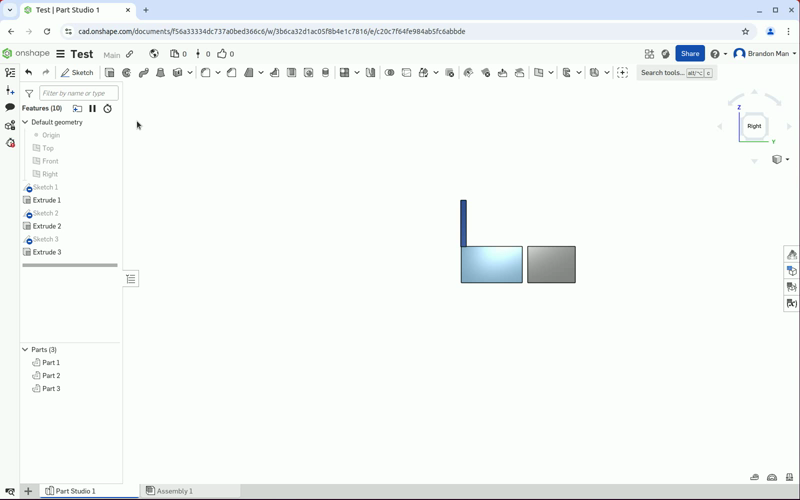
key(shift+h)
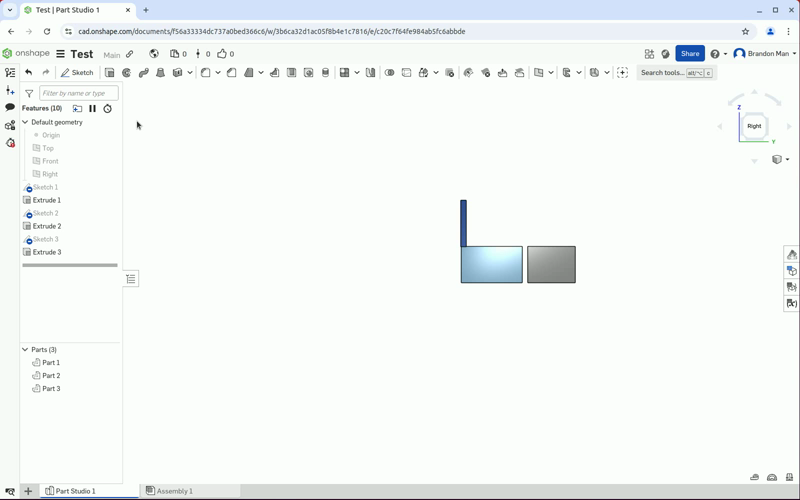
key(shift+h)
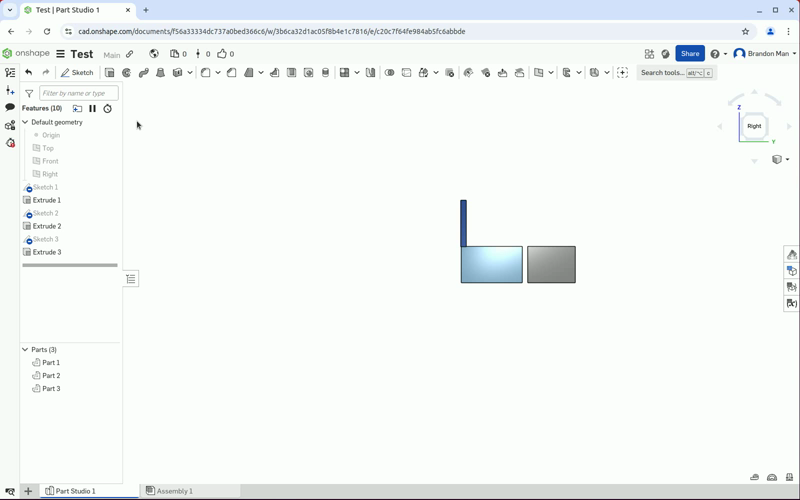
key(shift+7)
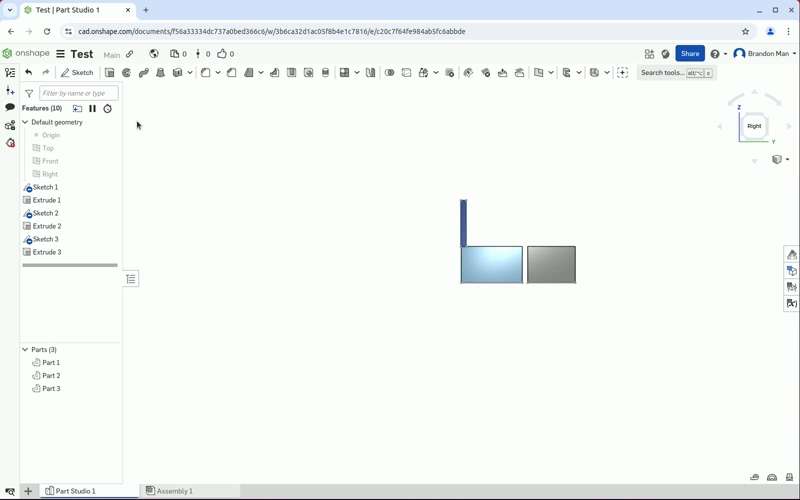
key(right, 2)
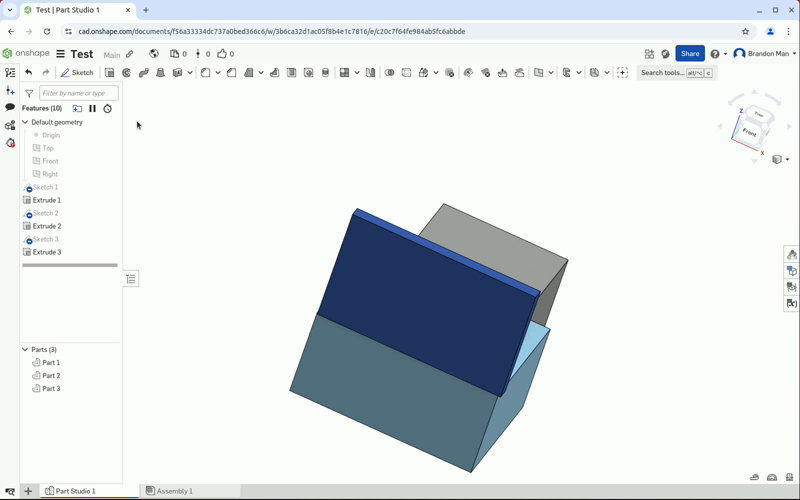
key(down, 2)
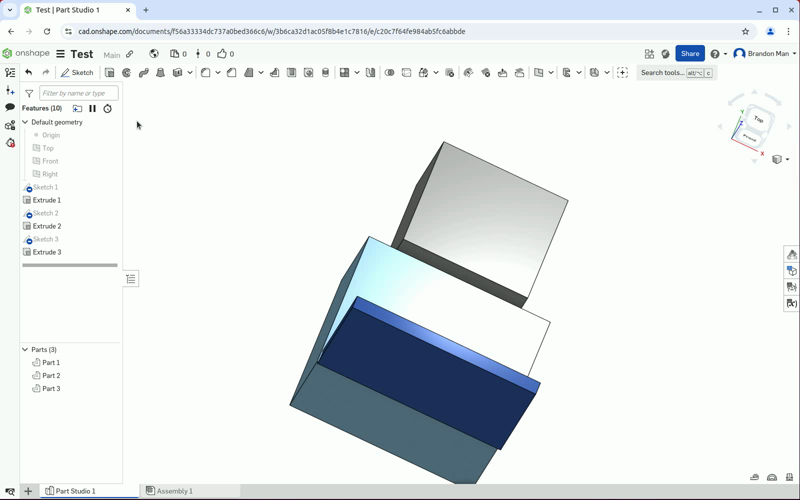
key(up, 2)
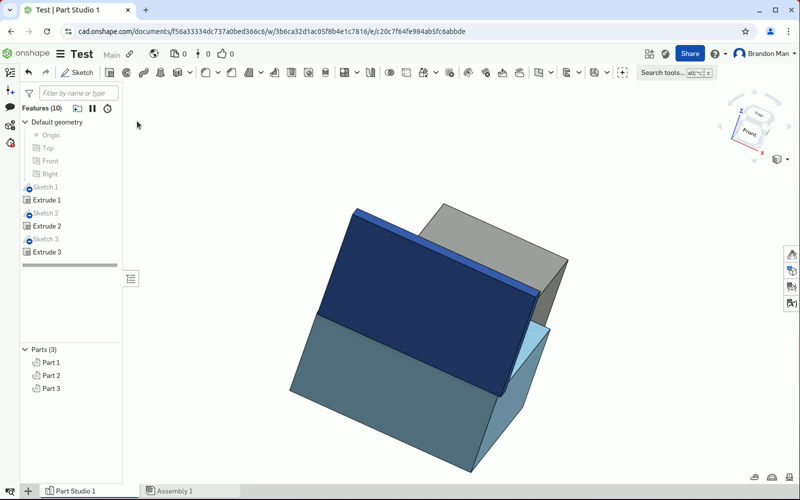
key(left, 2)
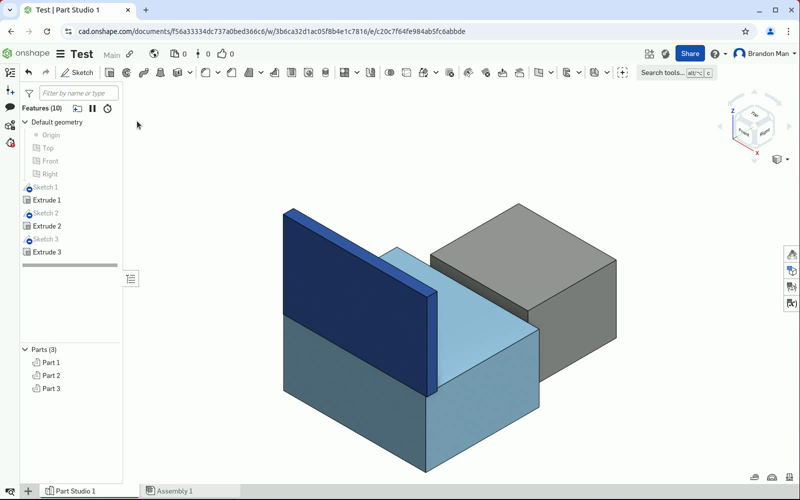
mouse_move(73, 189)
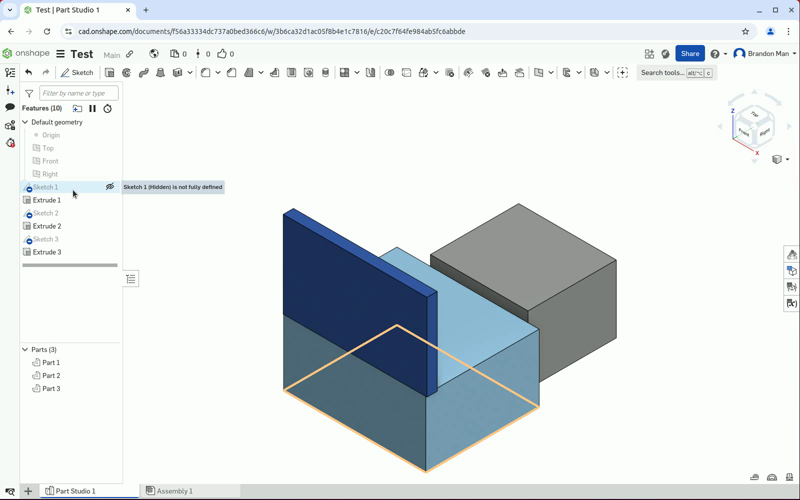
click(73, 189)